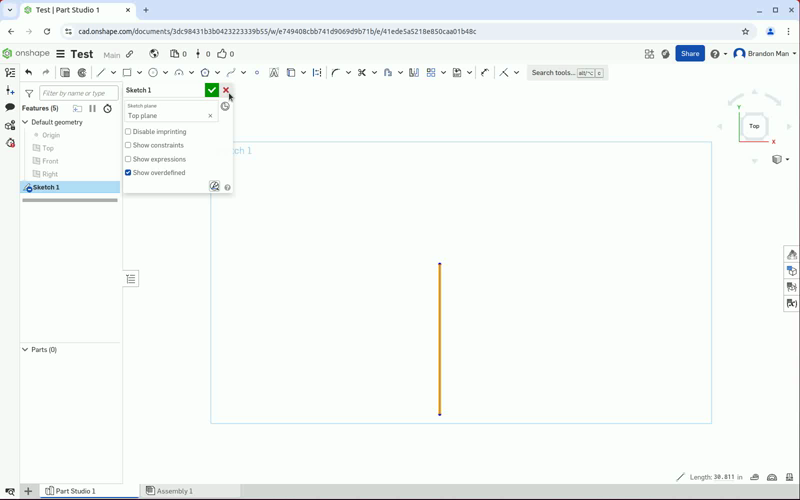
key(shift+h)
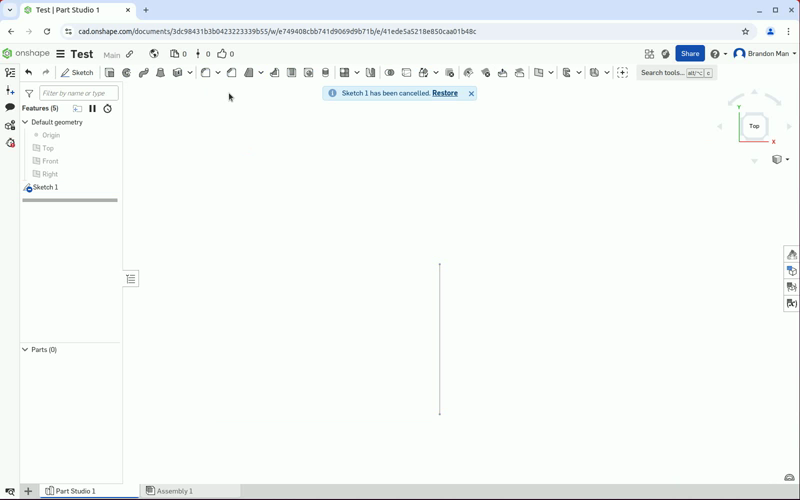
key(shift+s)
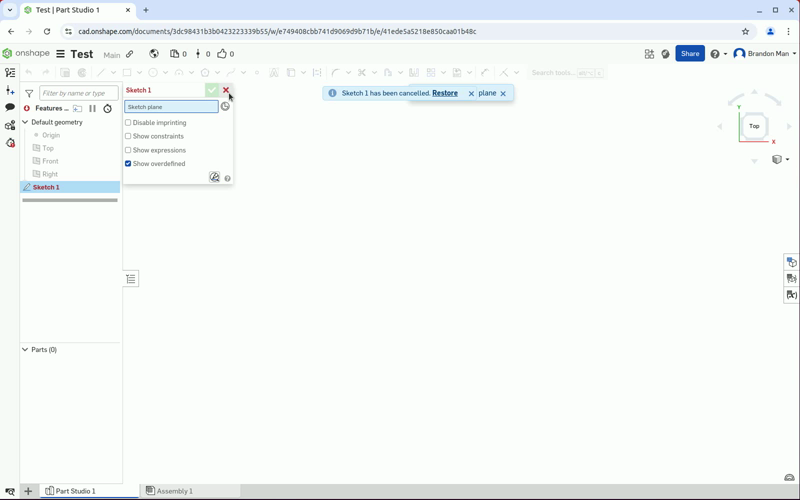
mouse_move(73, 150)
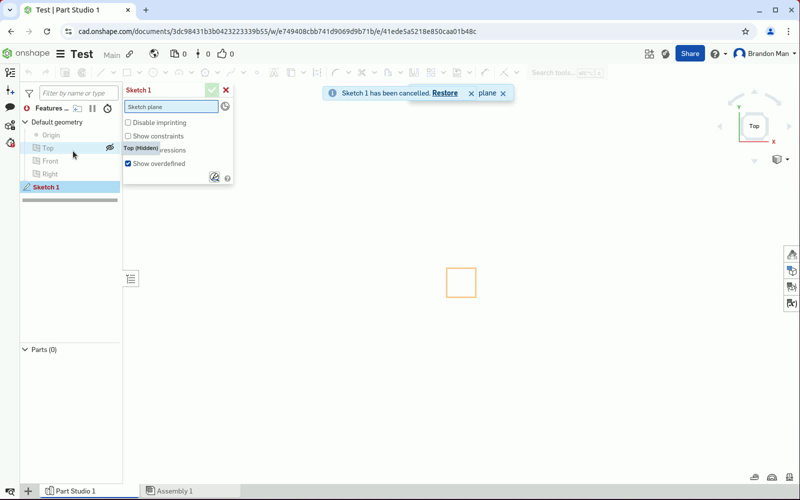
click(73, 150)
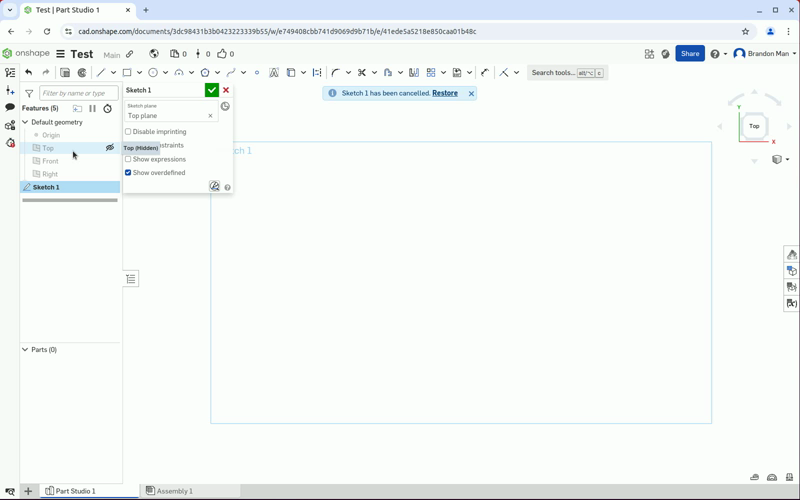
mouse_move(73, 352)
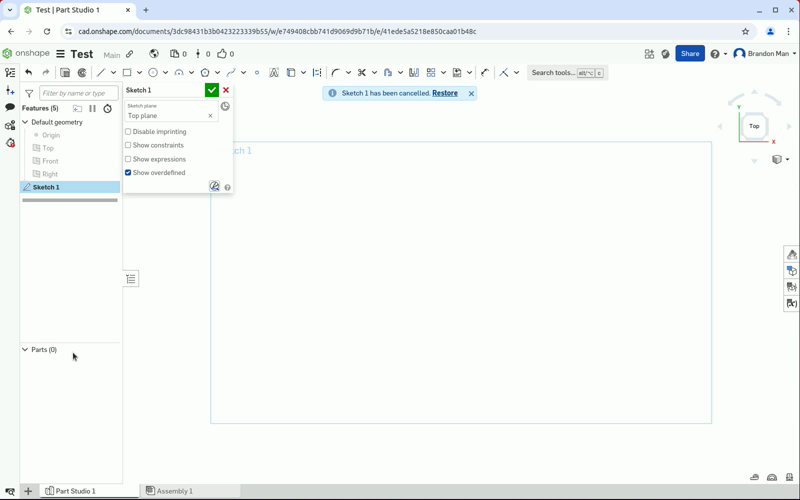
key(y)
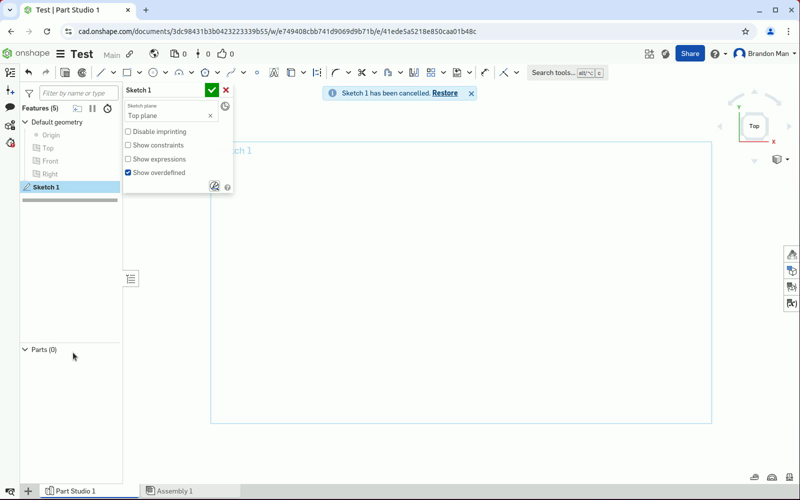
key(l)
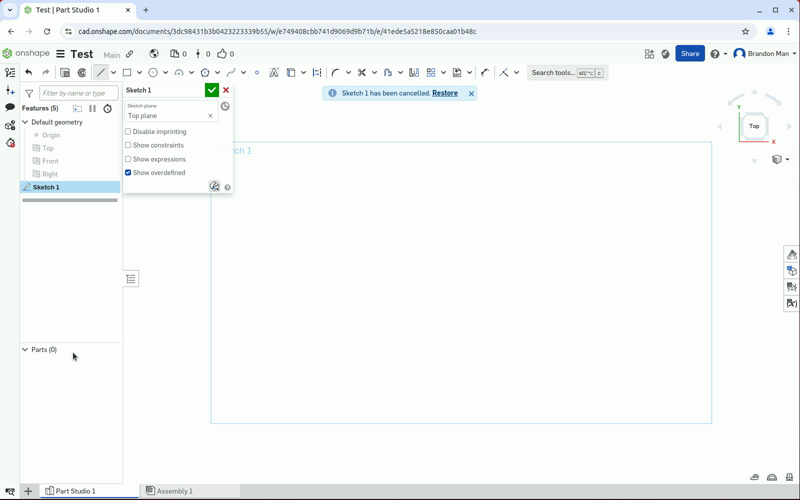
key_down(shift)
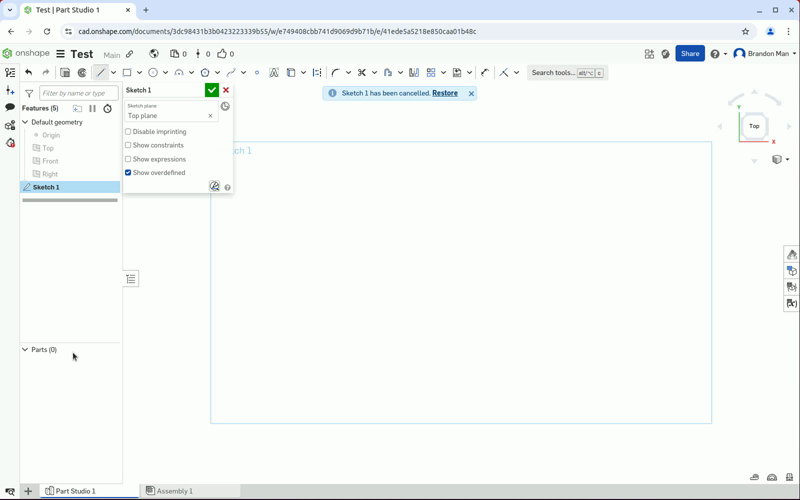
mouse_move(356, 342)
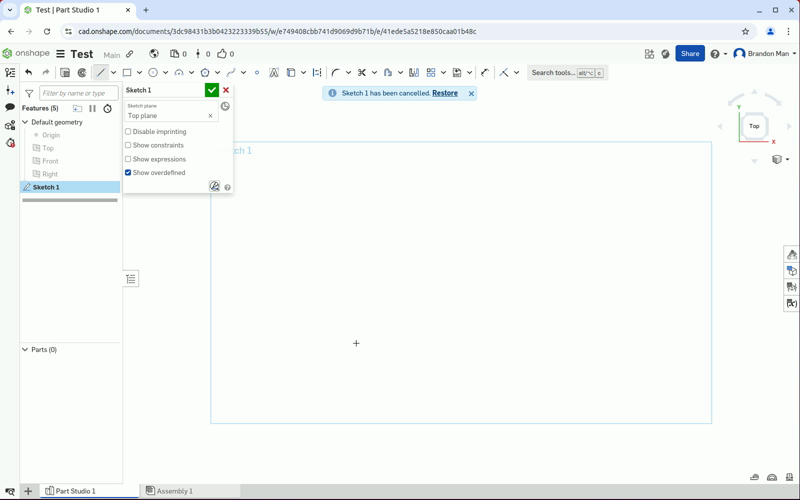
click(356, 342)
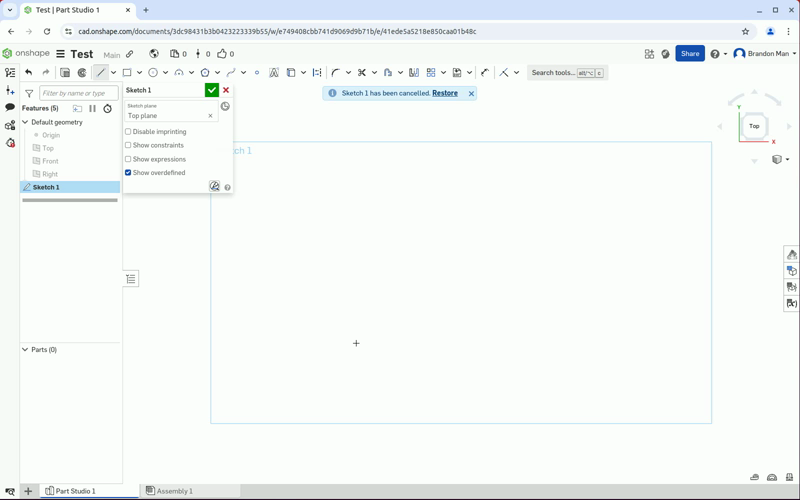
key_up(shift)
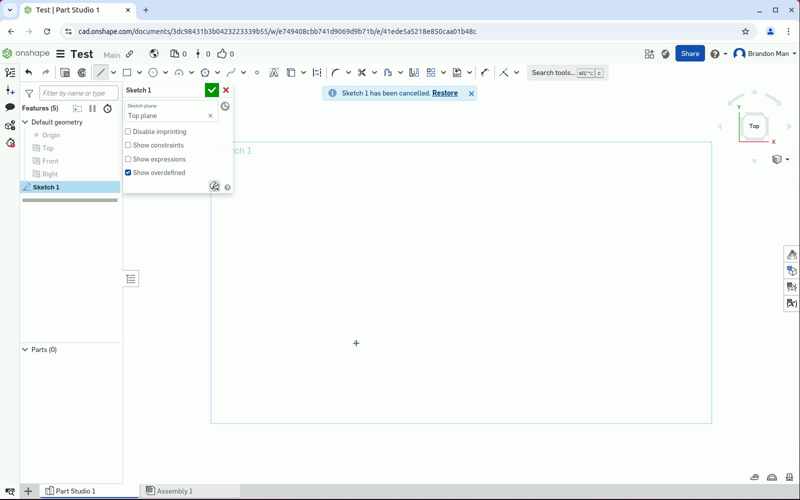
key_down(shift)
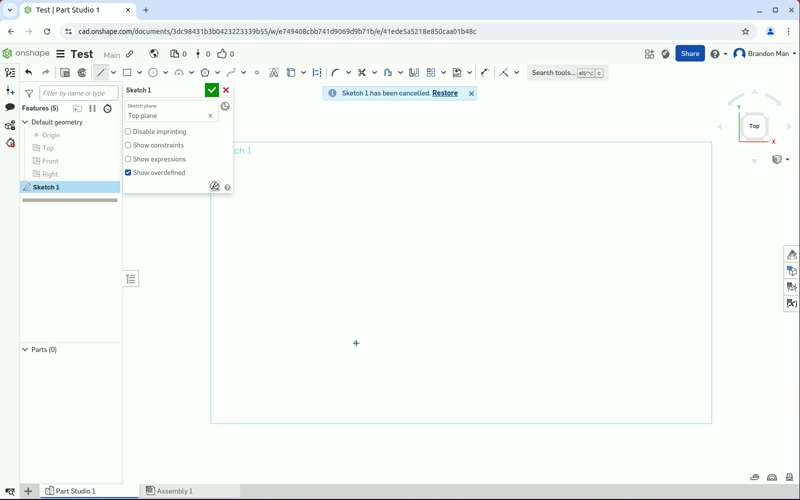
mouse_move(565, 342)
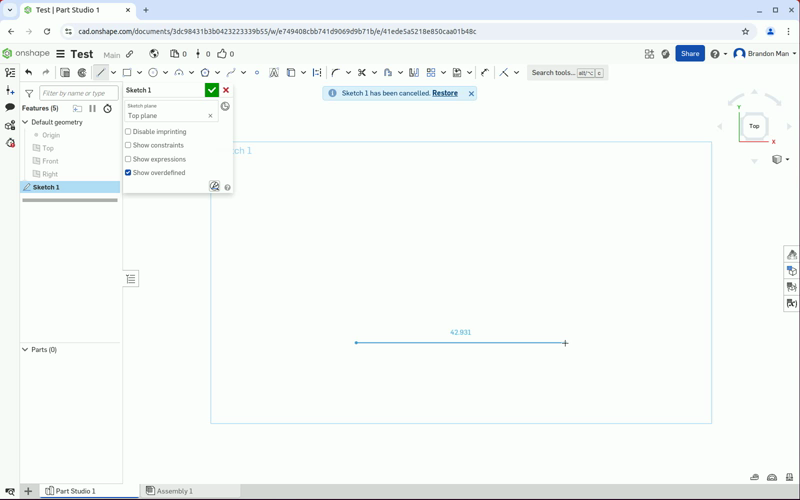
click(565, 342)
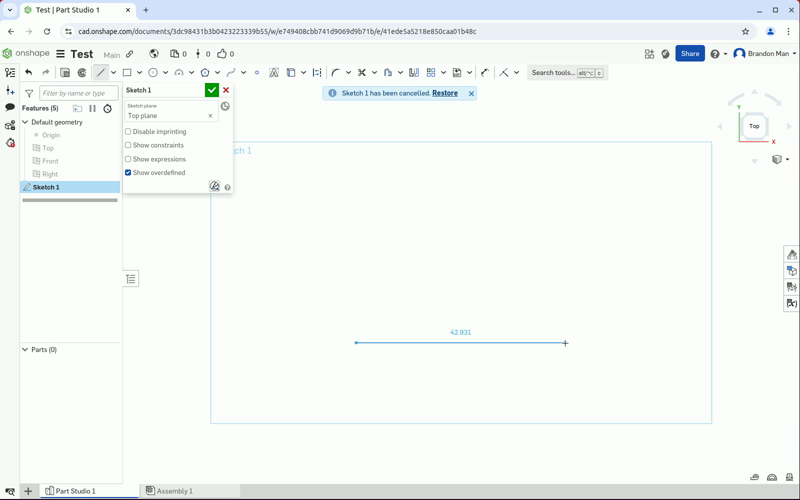
key_up(shift)
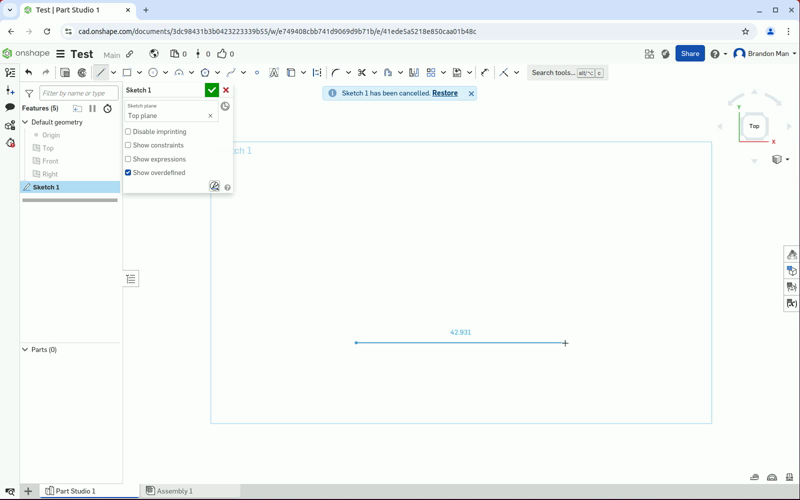
key_down(shift)
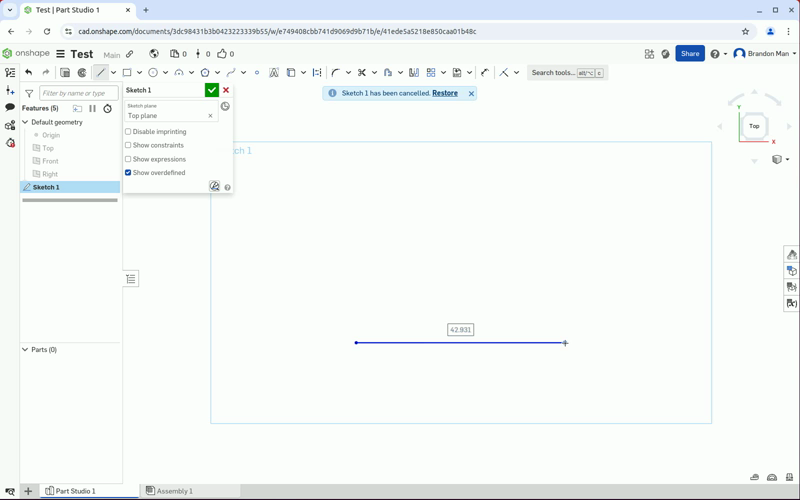
mouse_move(565, 223)
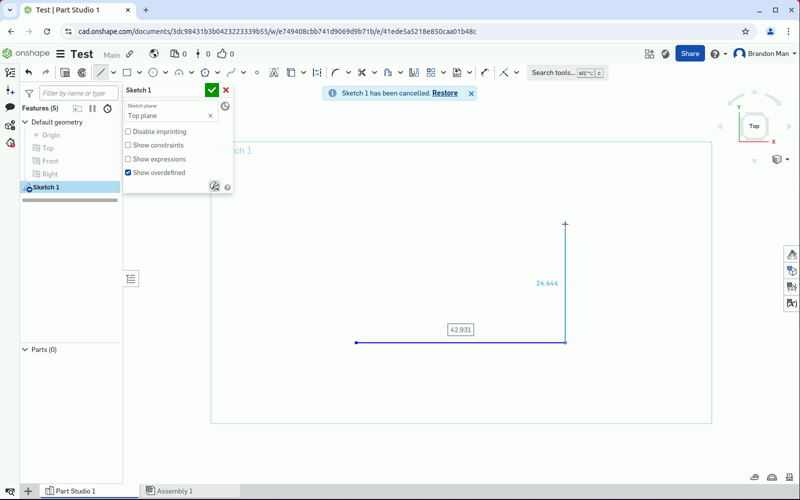
click(565, 223)
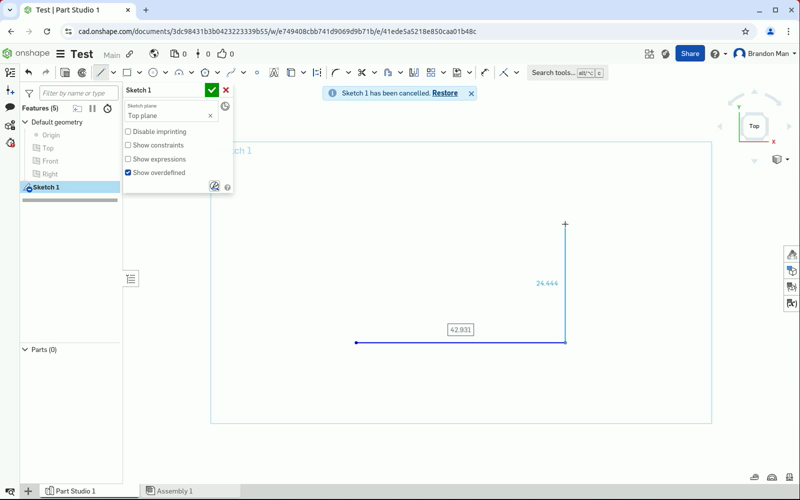
key_up(shift)
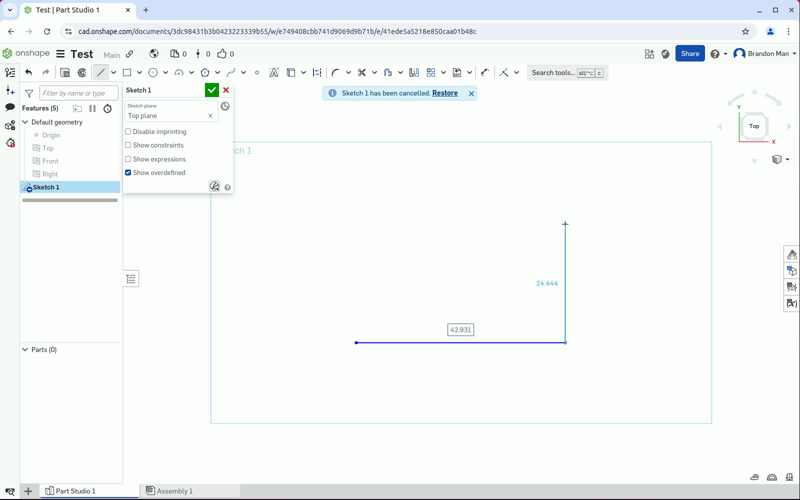
key_down(shift)
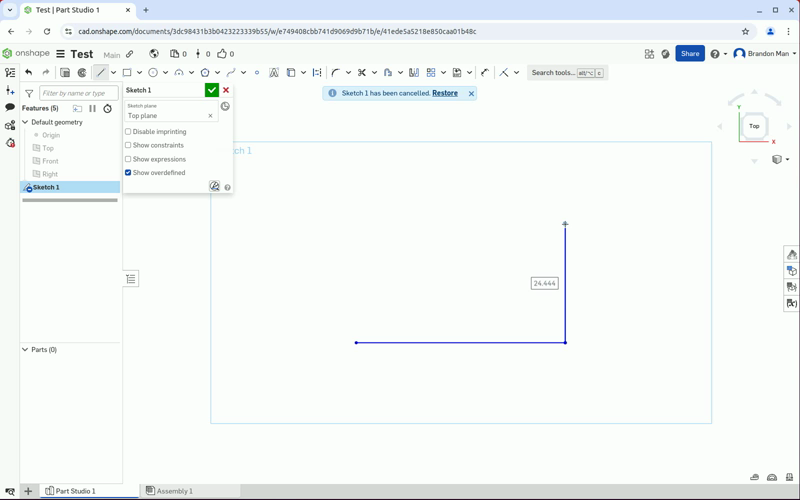
mouse_move(356, 223)
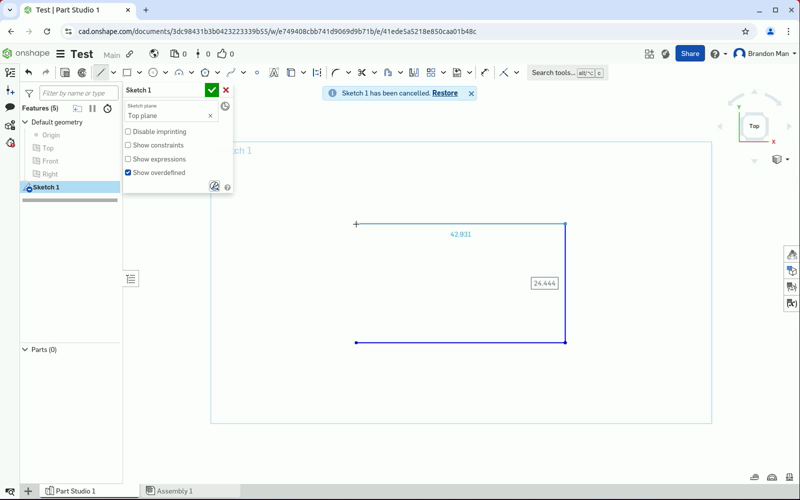
click(356, 223)
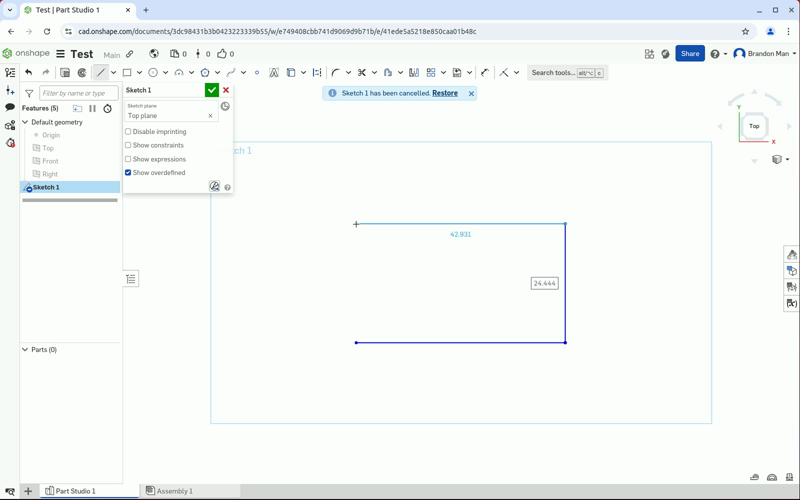
key_up(shift)
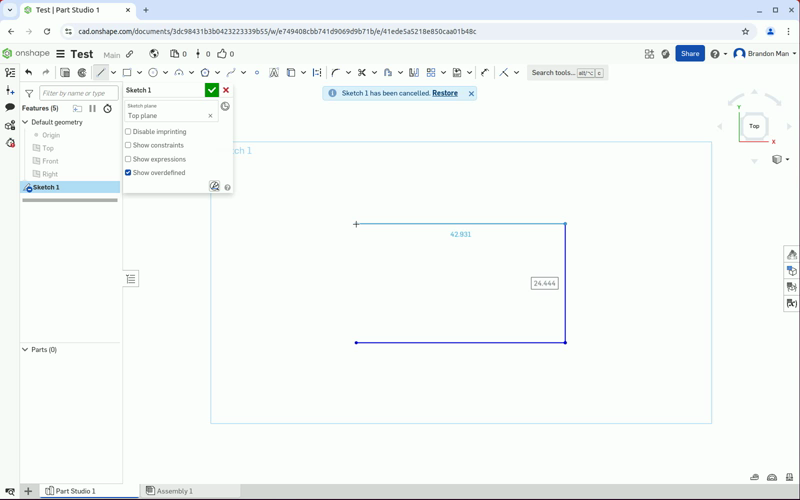
key_down(shift)
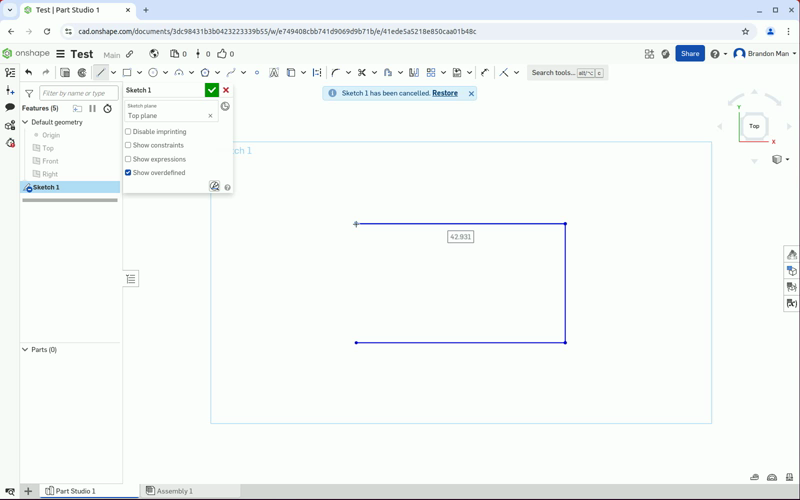
mouse_move(356, 342)
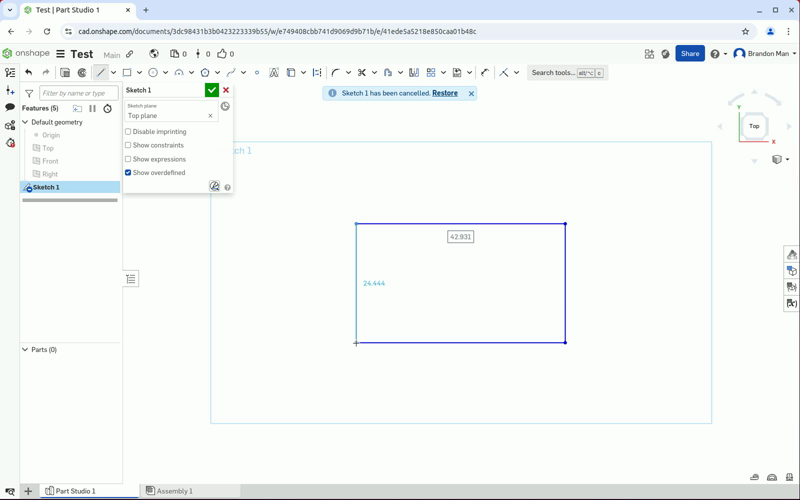
key_up(shift)
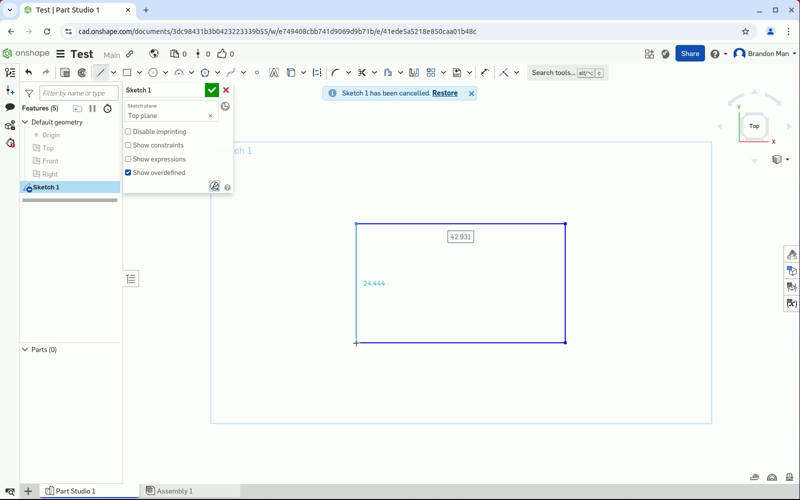
click(356, 342)
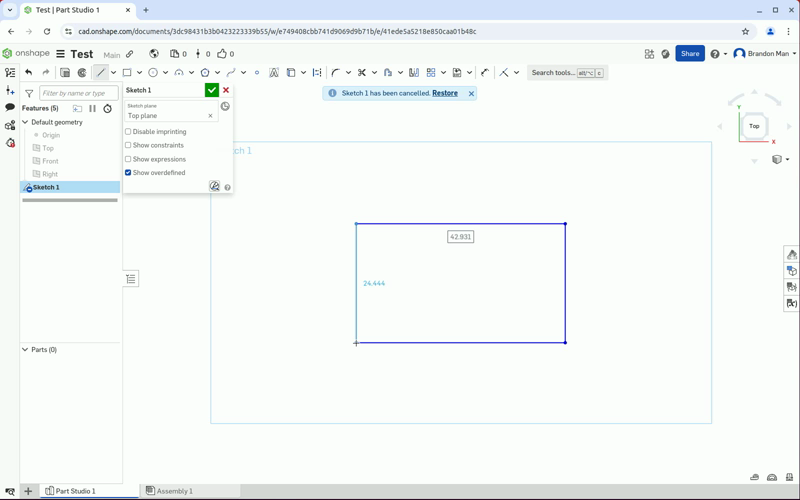
key(esc)
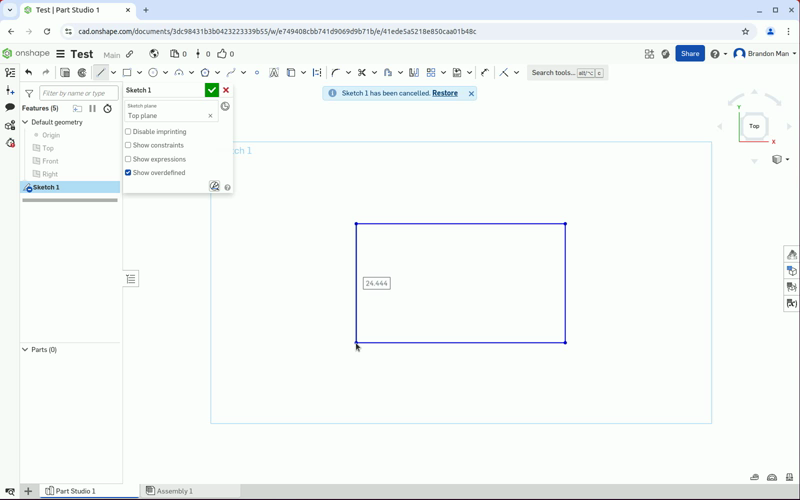
key(l)
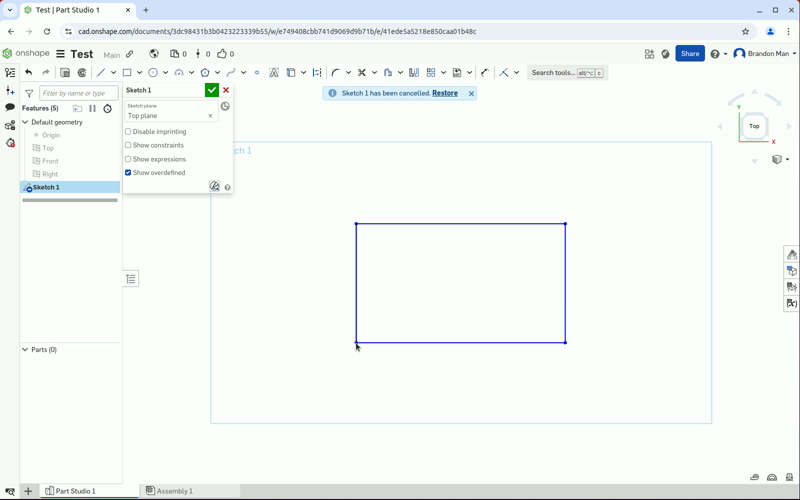
key_down(shift)
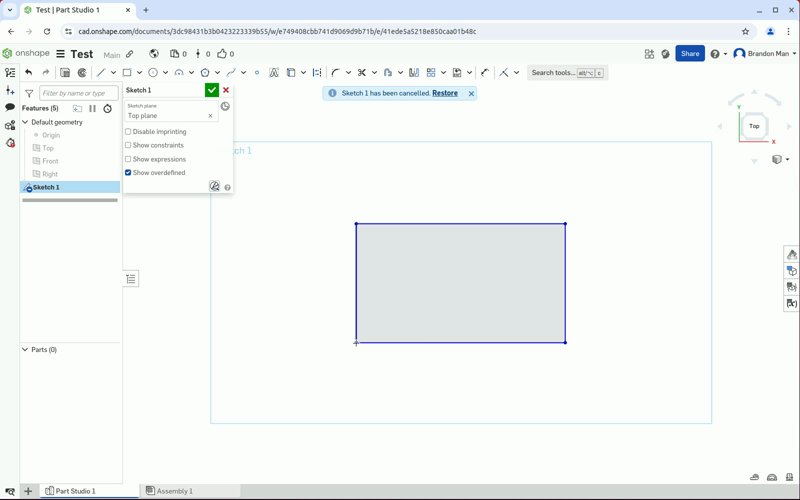
mouse_move(367, 329)
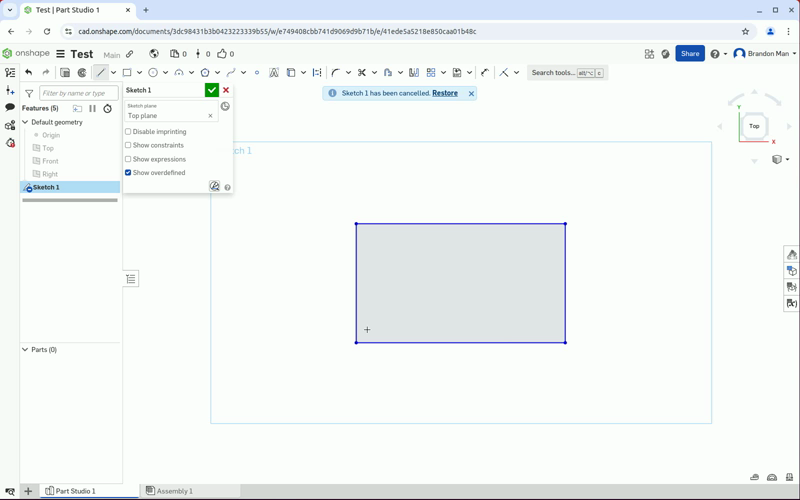
click(367, 329)
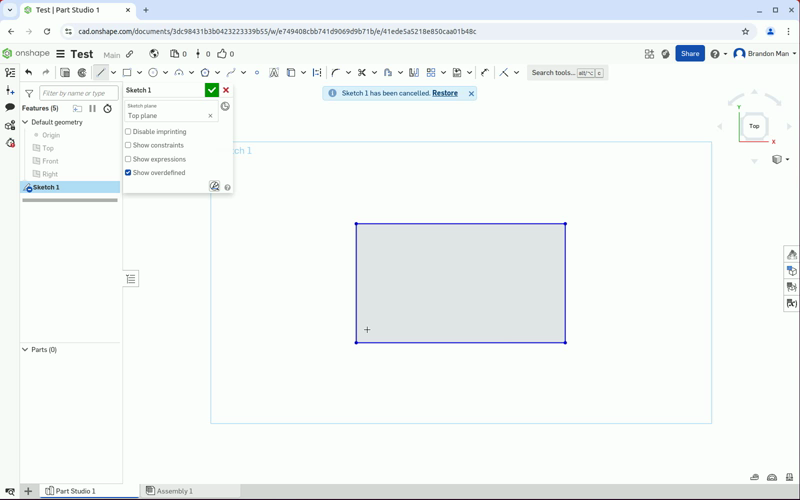
key_up(shift)
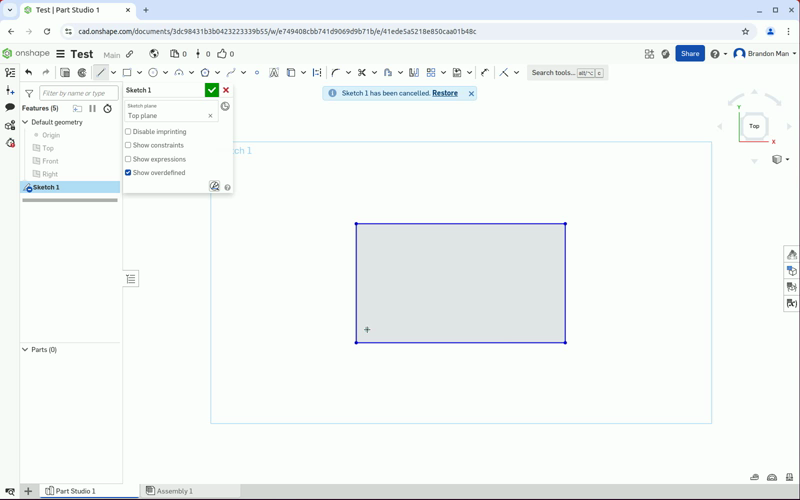
key_down(shift)
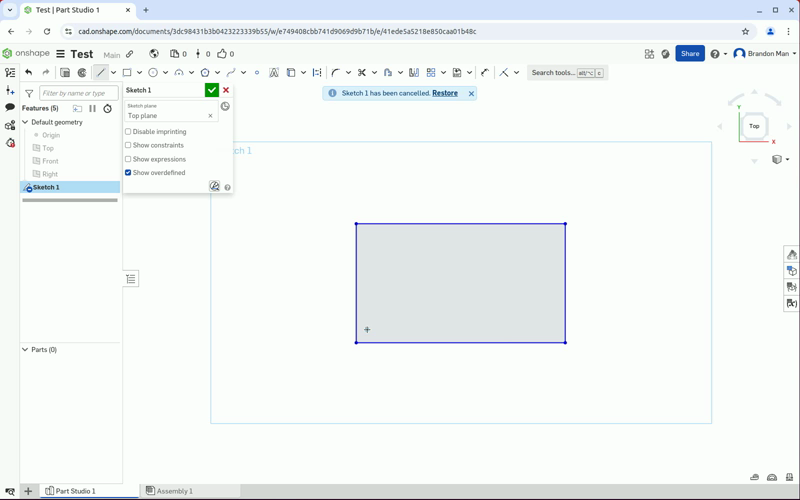
mouse_move(554, 329)
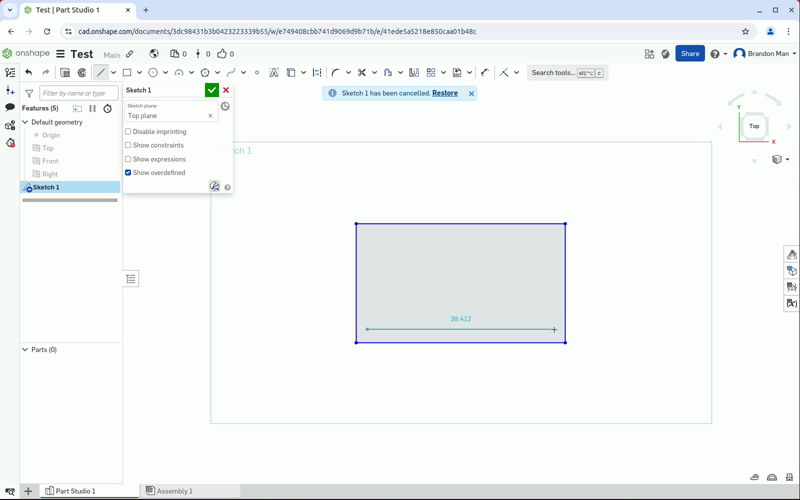
click(554, 329)
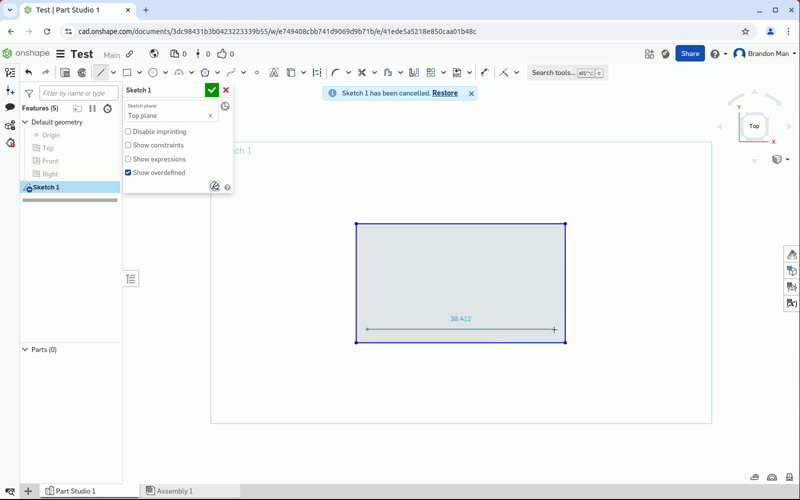
key_up(shift)
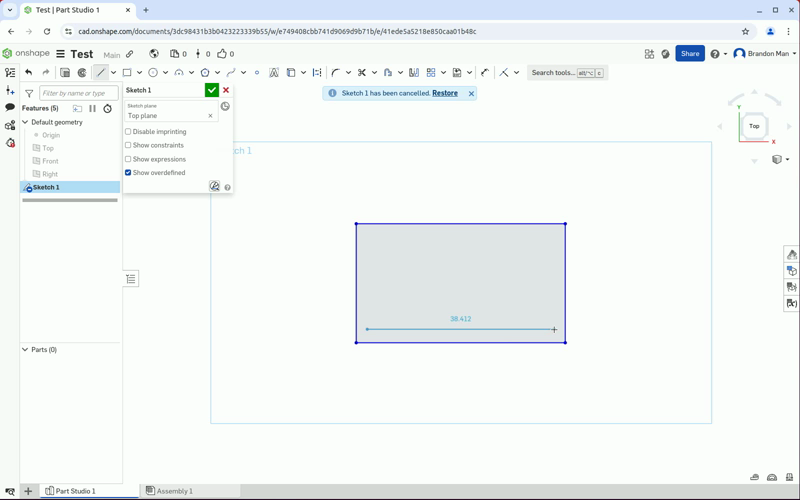
key_down(shift)
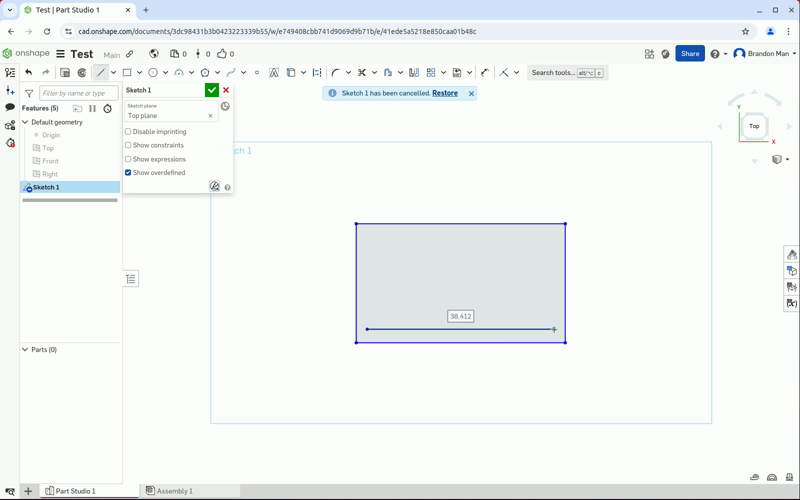
mouse_move(554, 237)
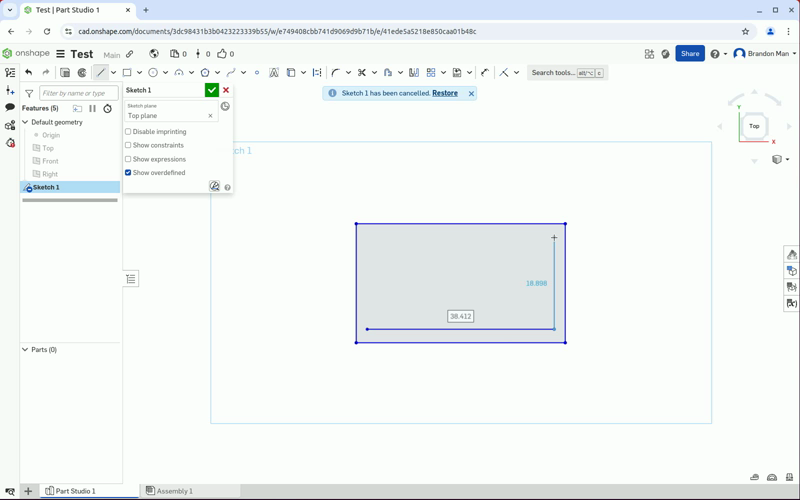
click(554, 237)
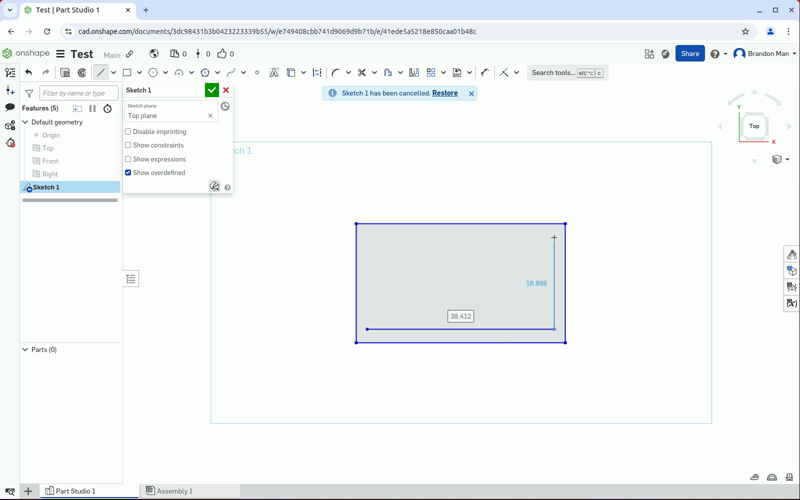
key_up(shift)
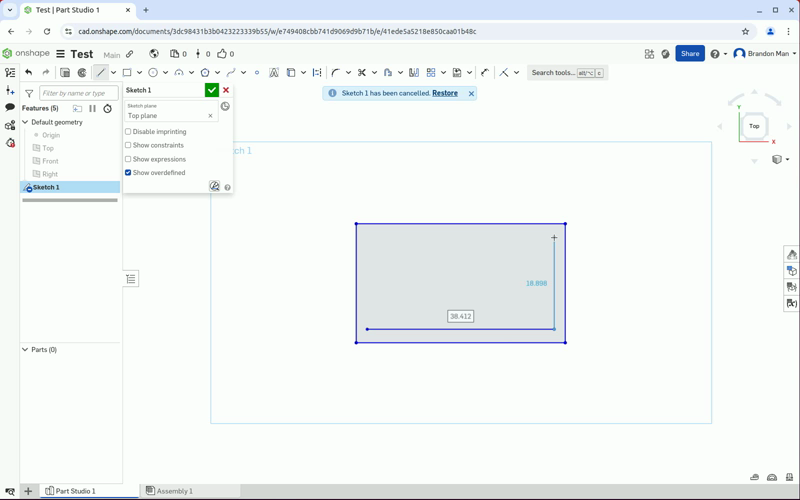
key_down(shift)
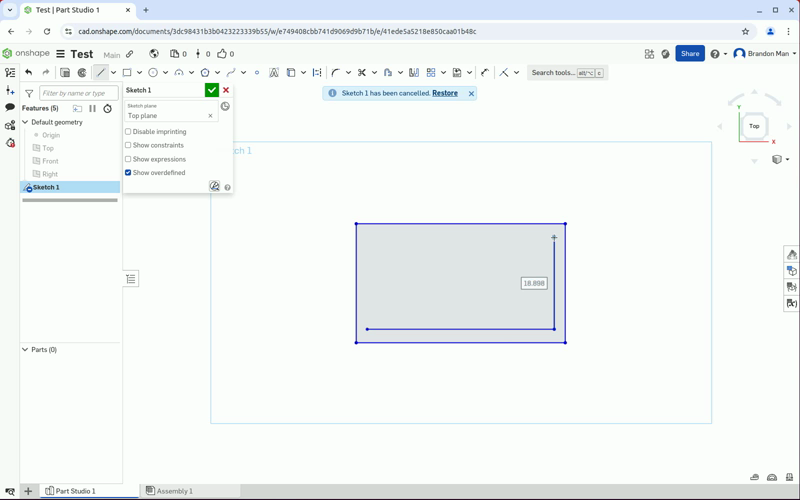
mouse_move(367, 237)
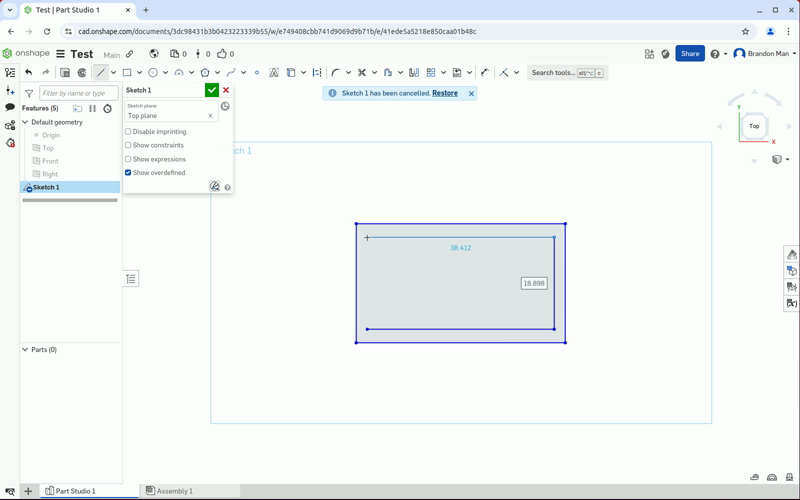
click(367, 237)
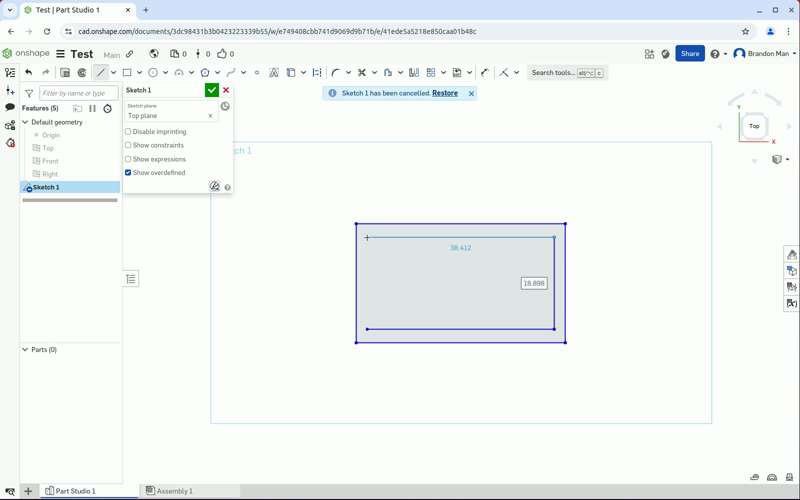
key_up(shift)
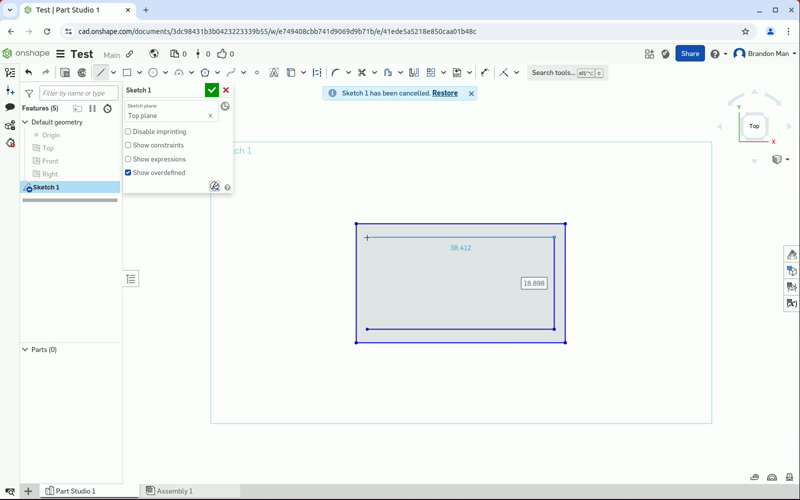
key_down(shift)
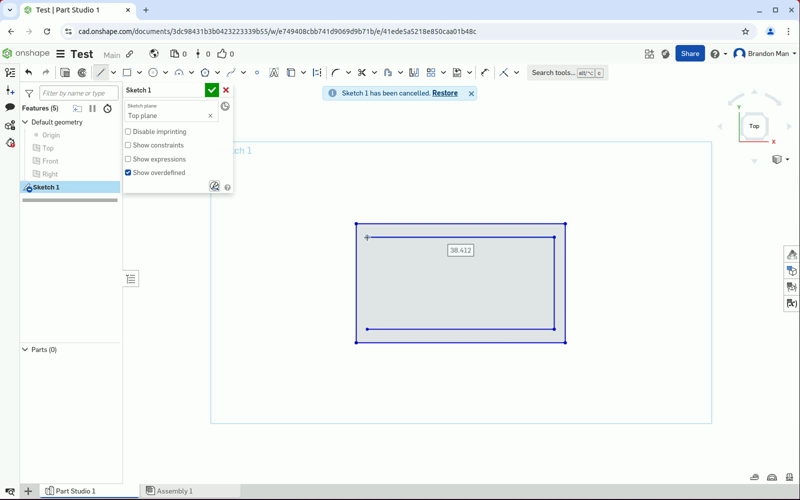
mouse_move(367, 329)
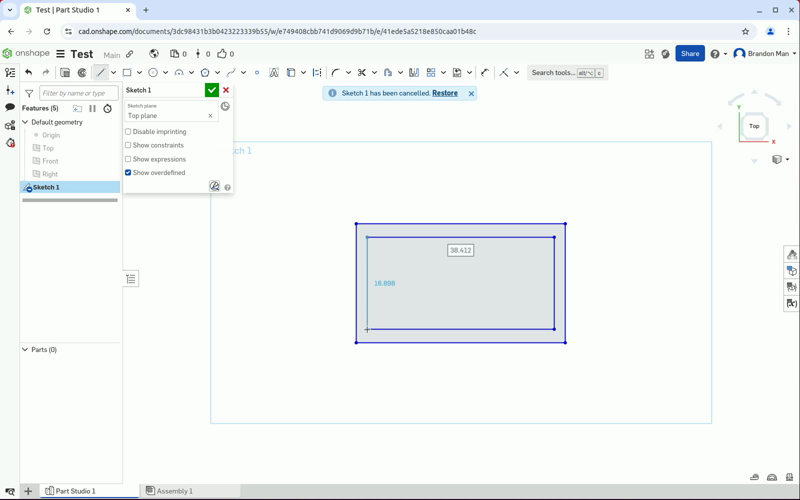
key_up(shift)
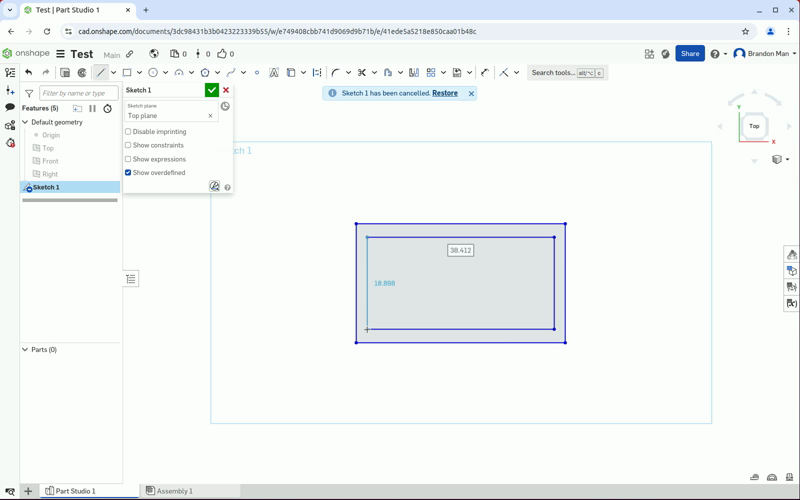
click(367, 329)
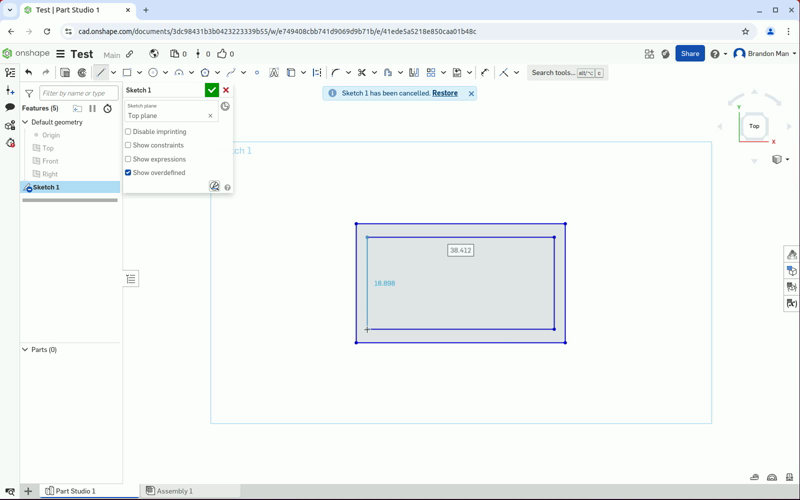
key(esc)
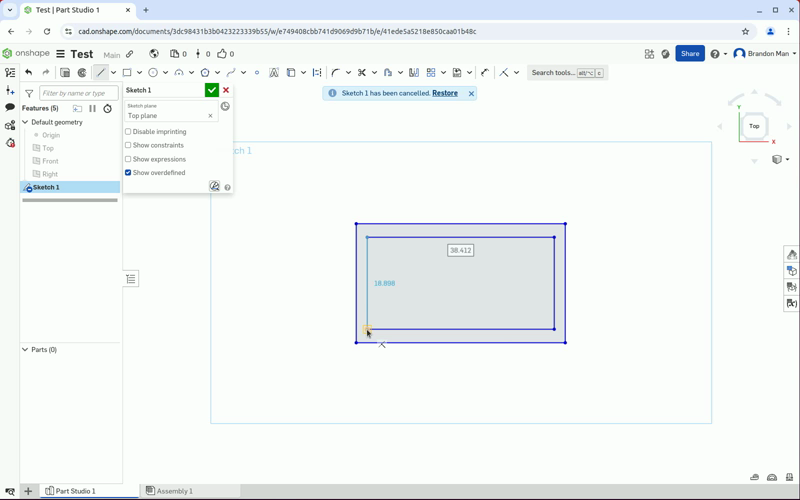
mouse_move(556, 229)
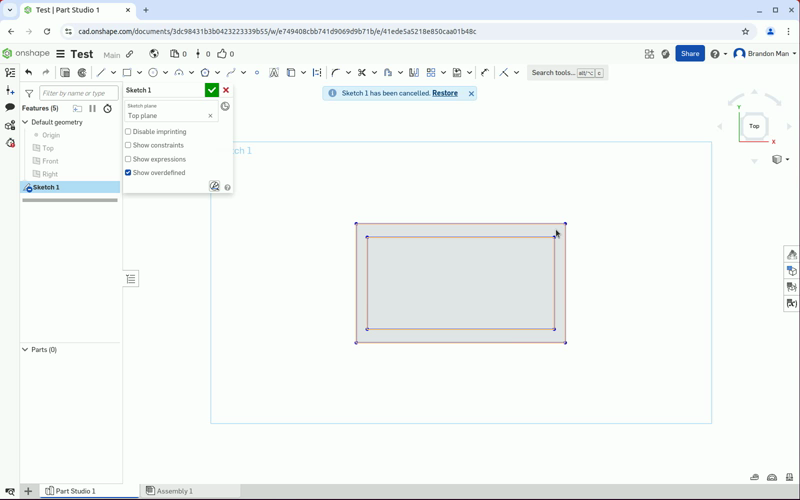
click(556, 229)
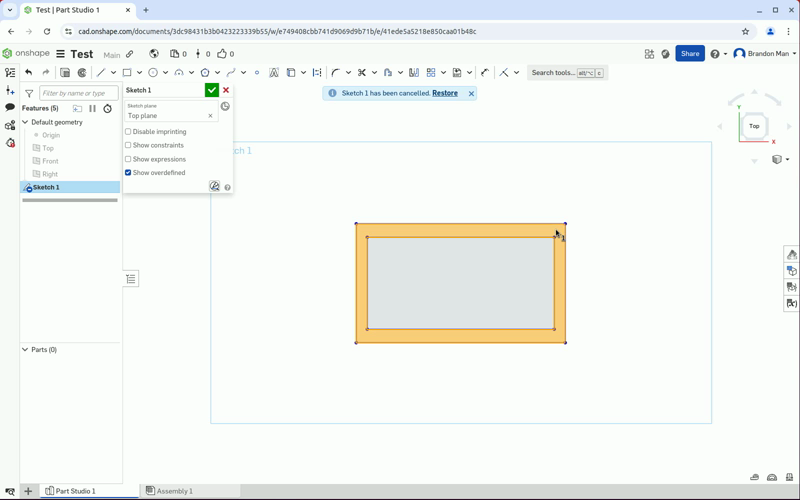
mouse_move(73, 352)
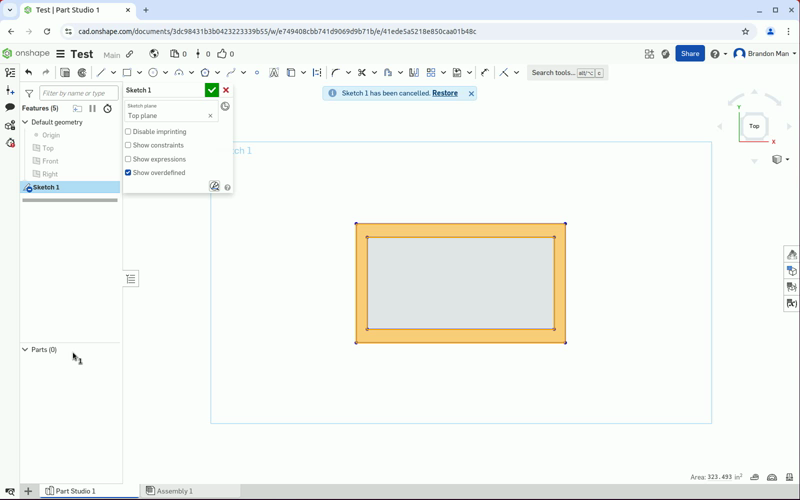
key(shift+y)
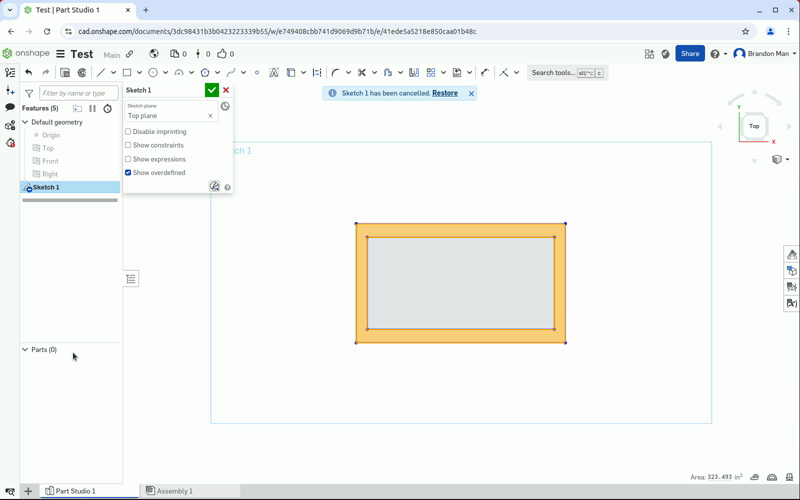
key(shift+e)
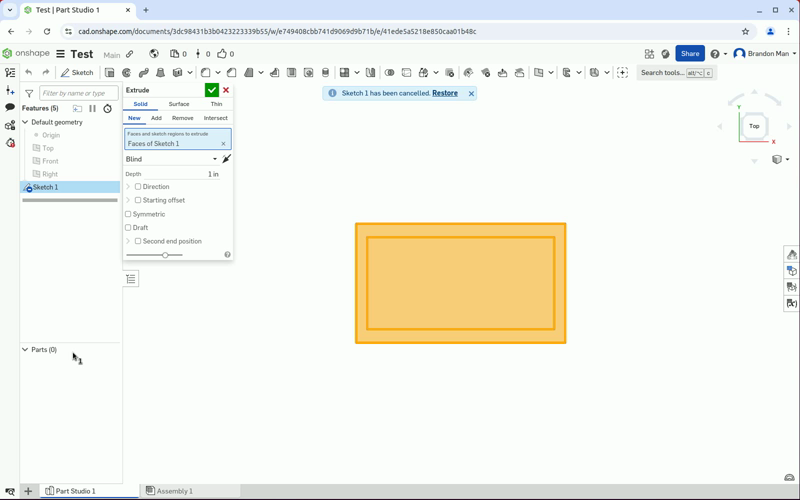
mouse_move(143, 106)
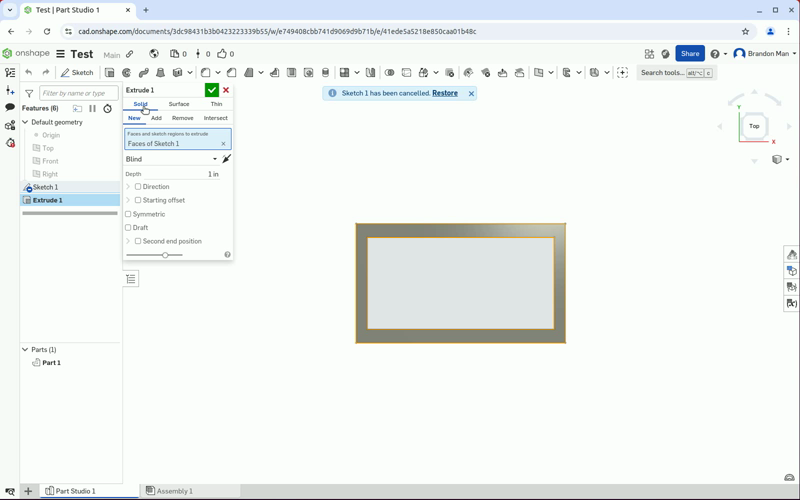
click(143, 106)
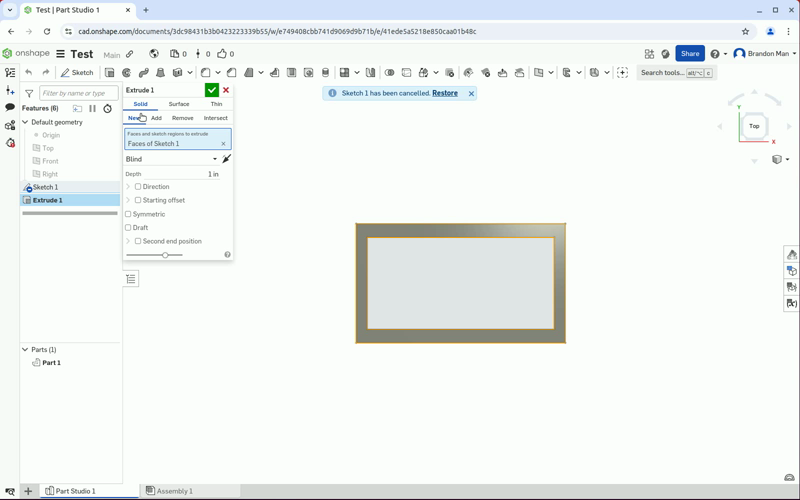
mouse_move(137, 120)
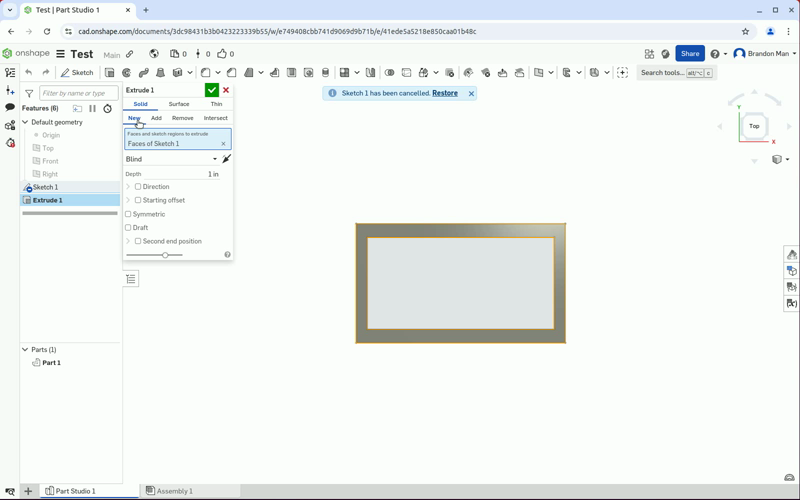
click(137, 120)
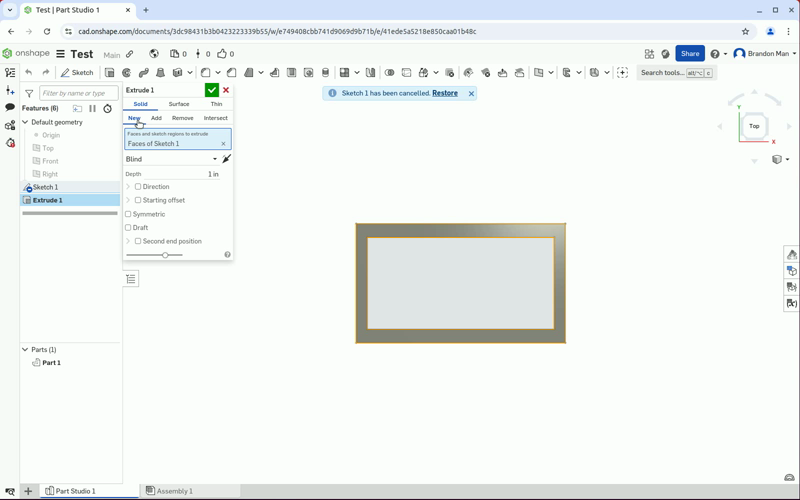
key(tab, 4)
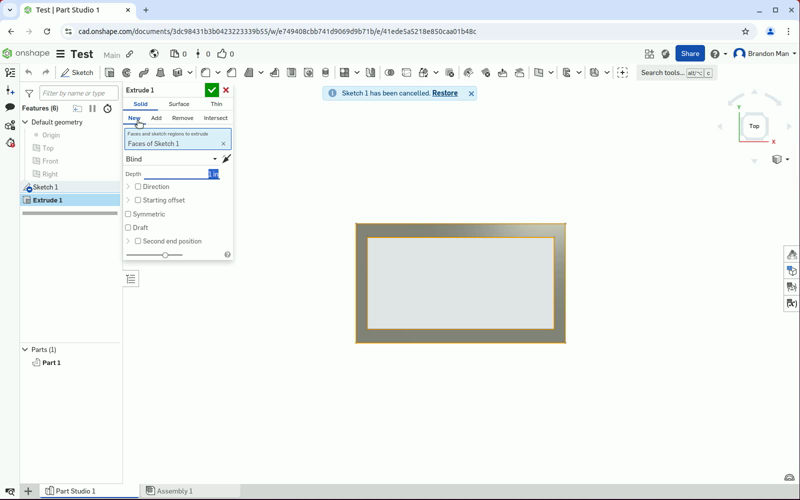
text(23.108)
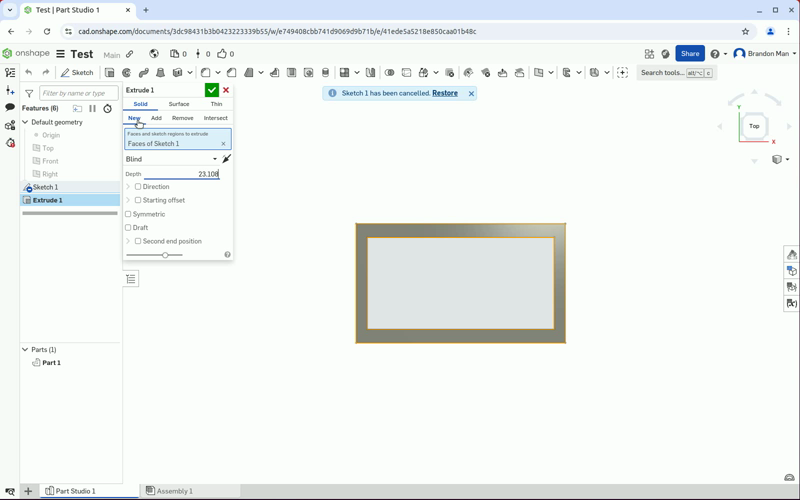
key(enter)
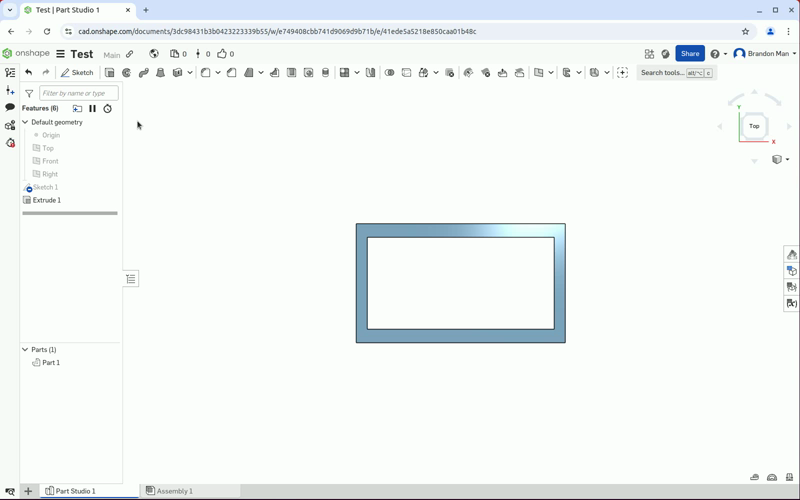
key(shift+h)
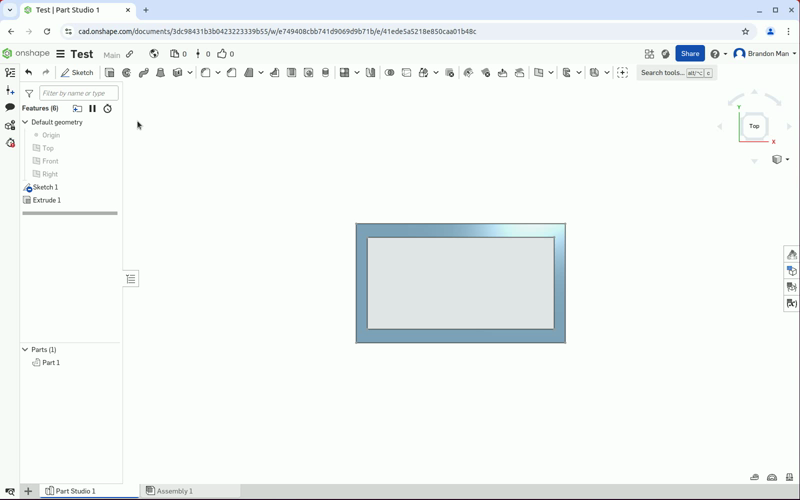
key(shift+h)
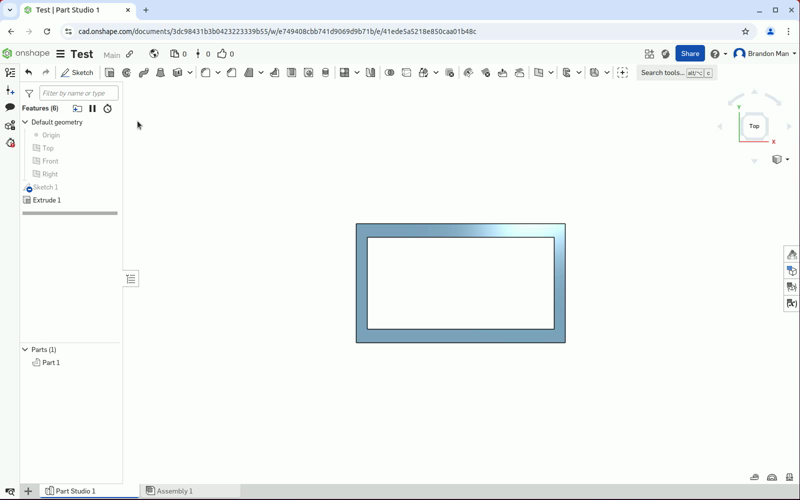
mouse_move(73, 189)
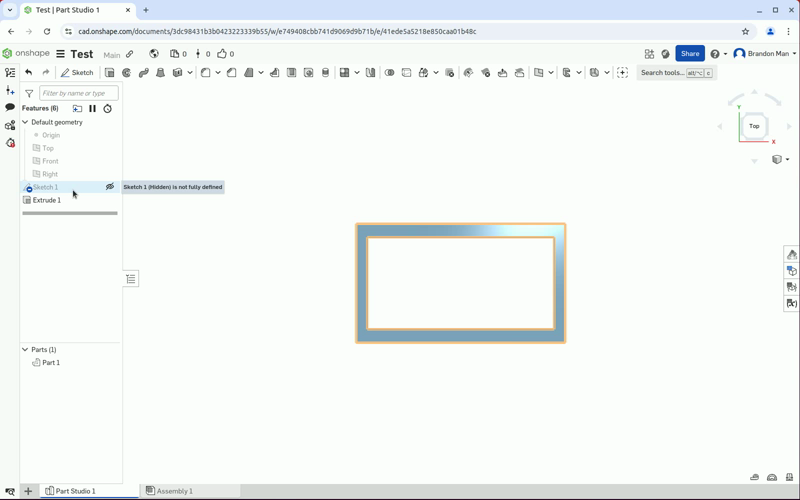
click(73, 189)
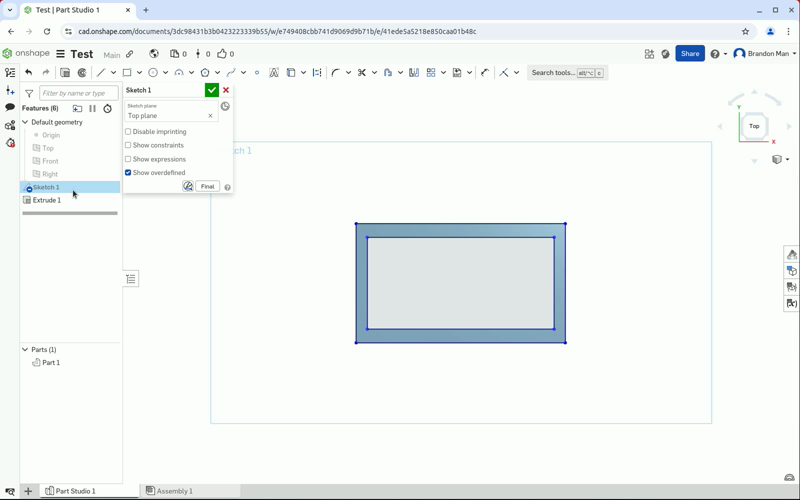
mouse_move(229, 92)
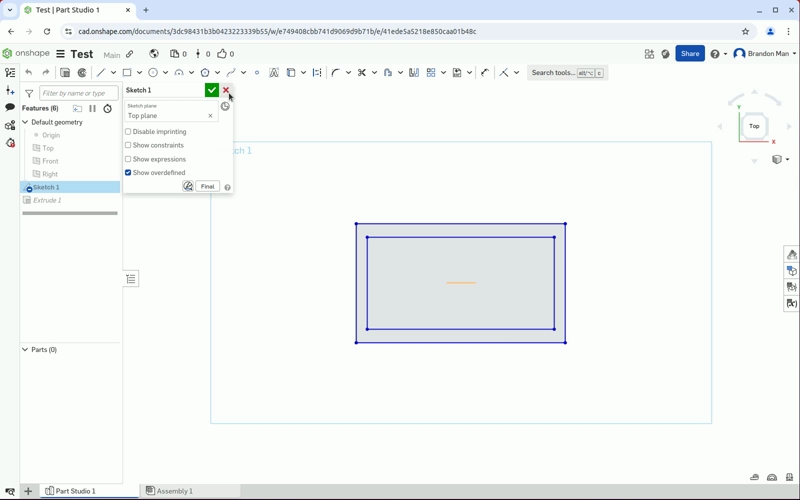
click(229, 92)
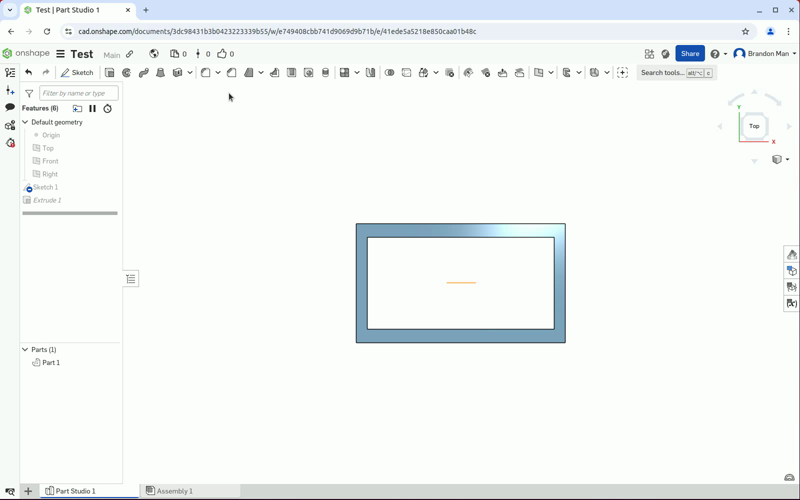
mouse_move(541, 75)
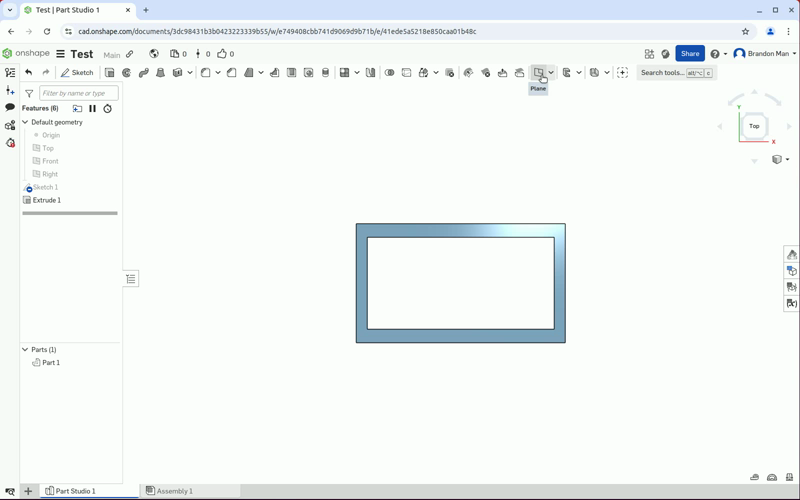
click(541, 75)
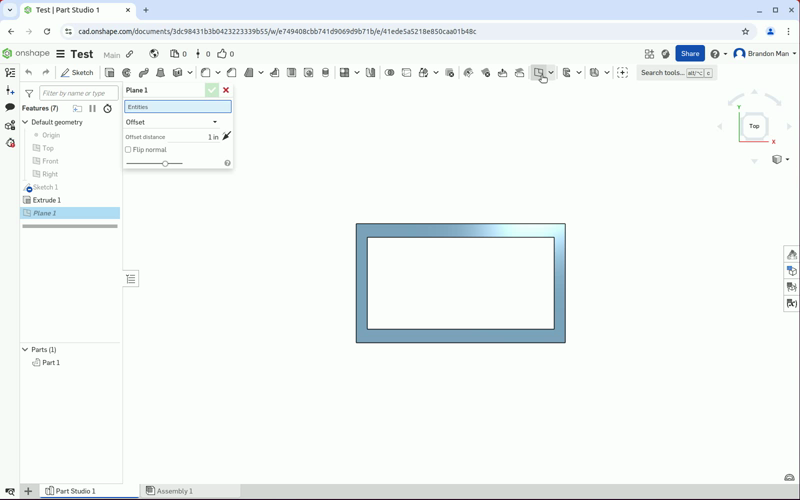
mouse_move(73, 150)
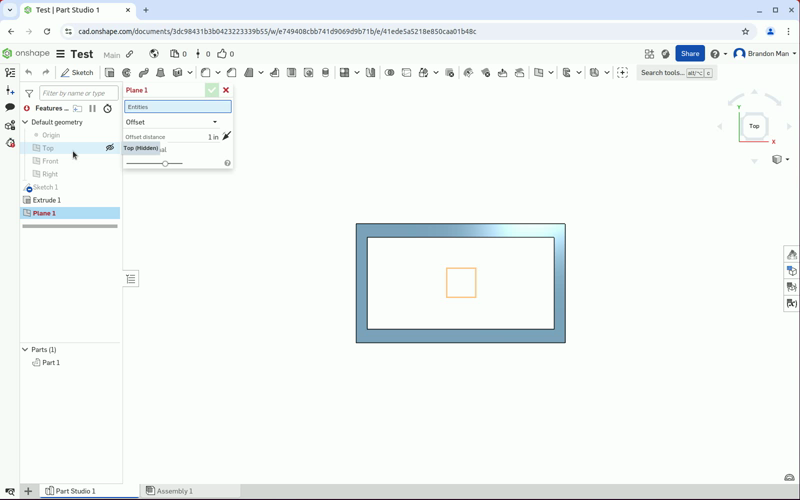
click(73, 150)
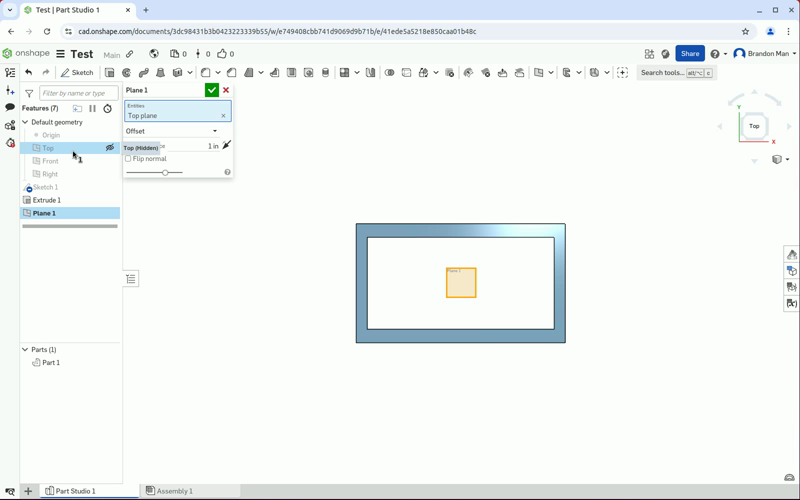
key(tab, 2)
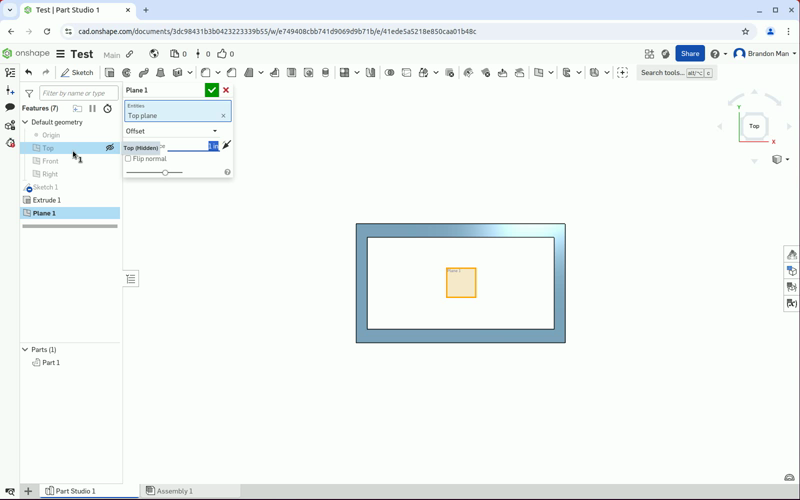
text(23.108)
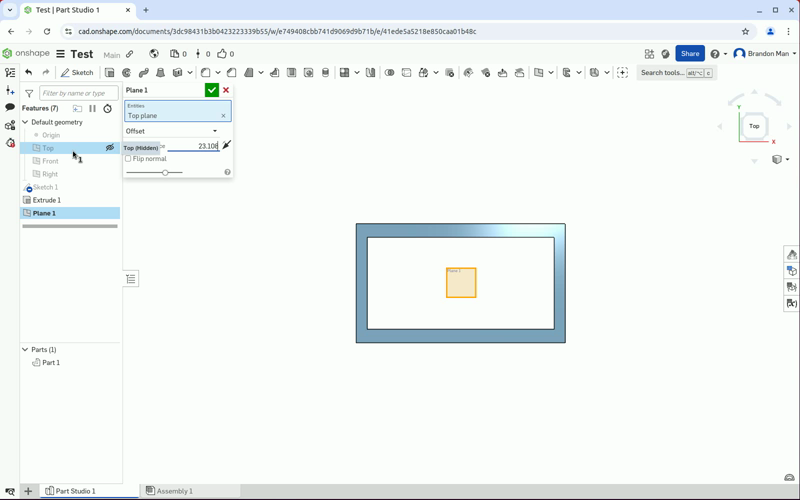
key(enter, 2)
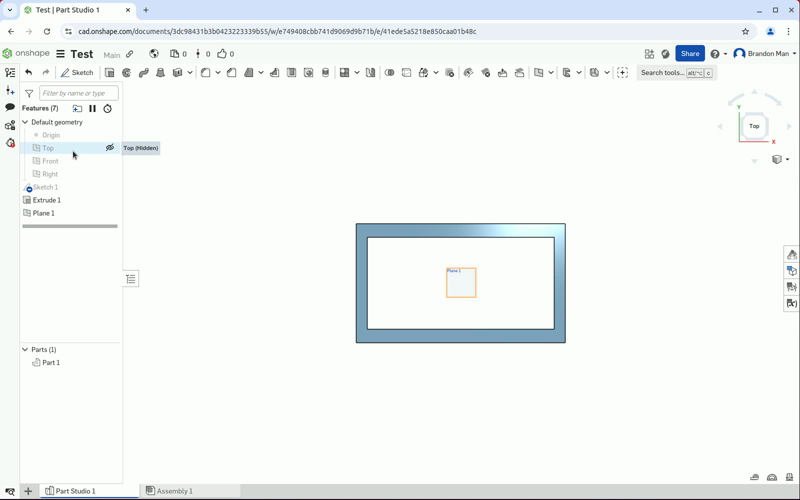
key(shift+s)
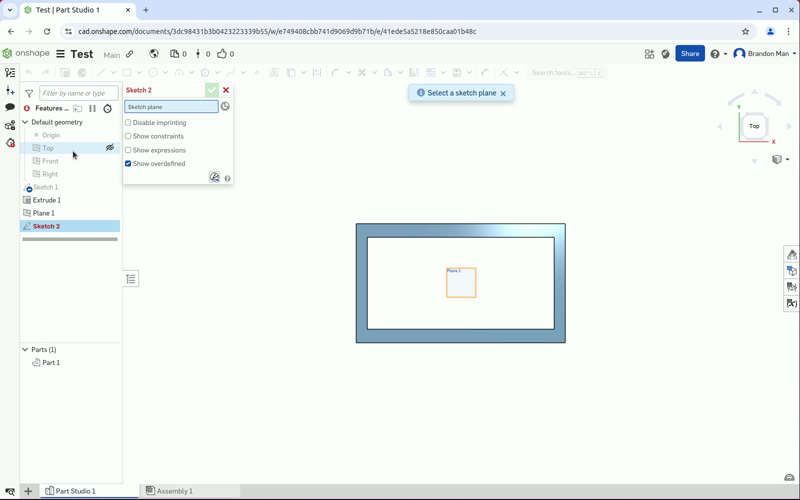
mouse_move(73, 215)
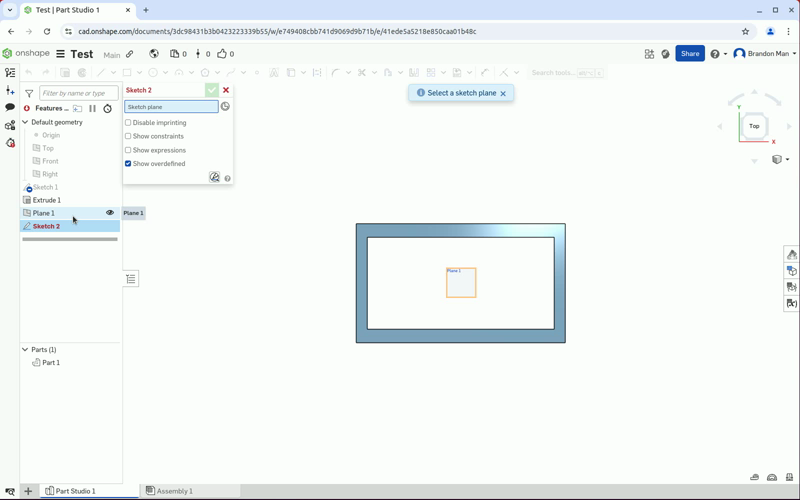
click(73, 215)
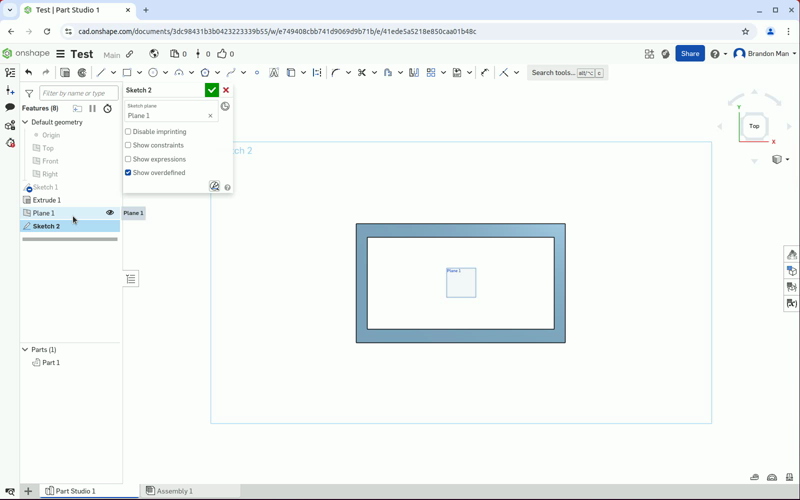
mouse_move(73, 352)
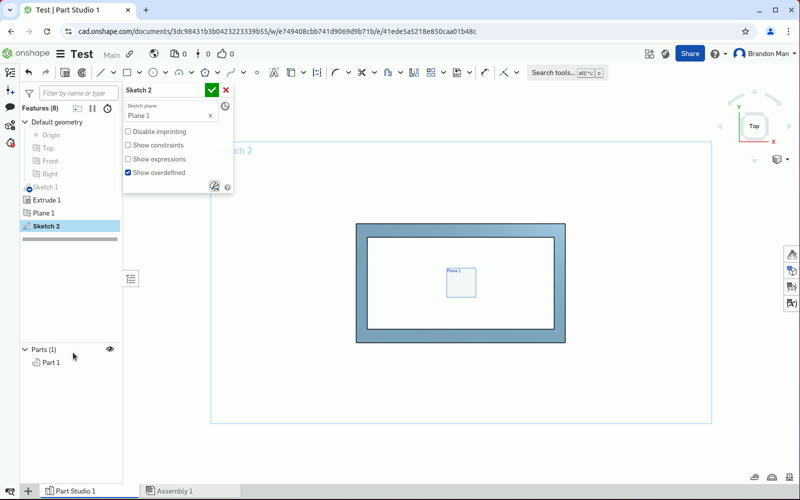
key(y)
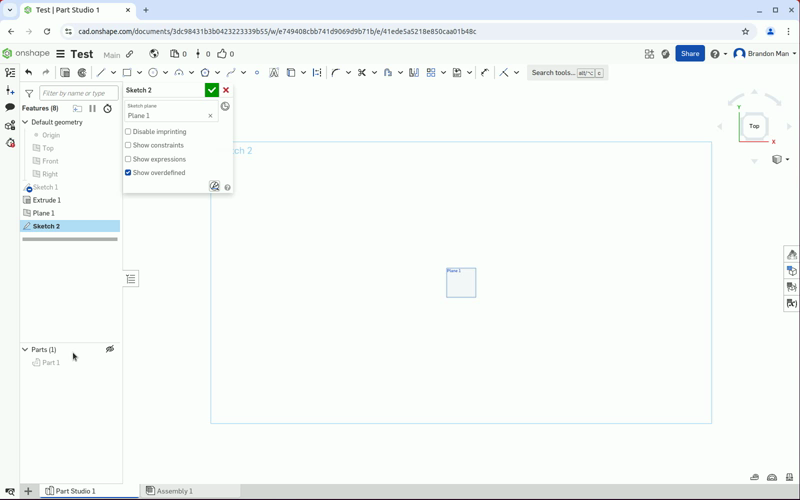
key(l)
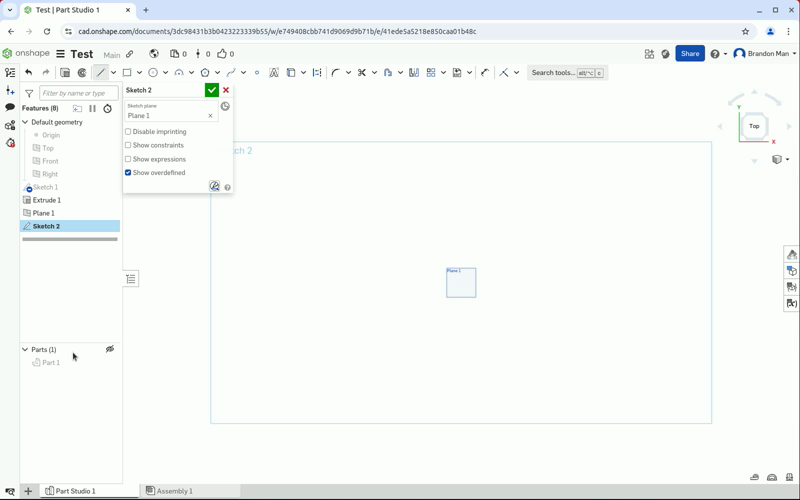
key_down(shift)
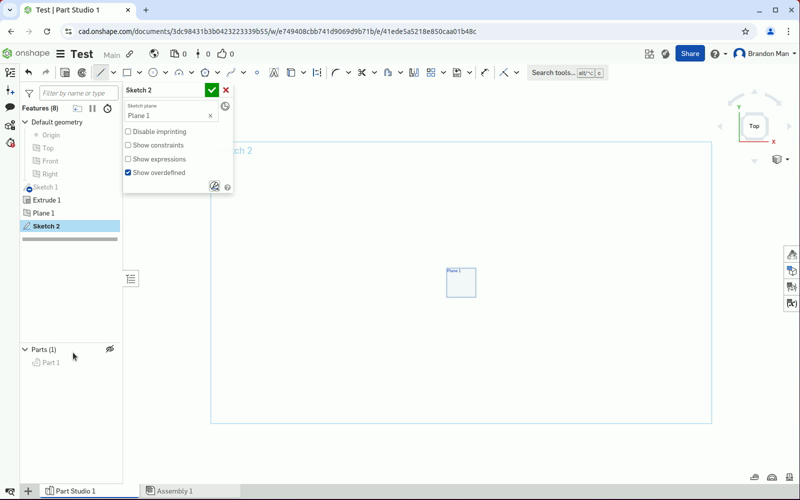
mouse_move(413, 386)
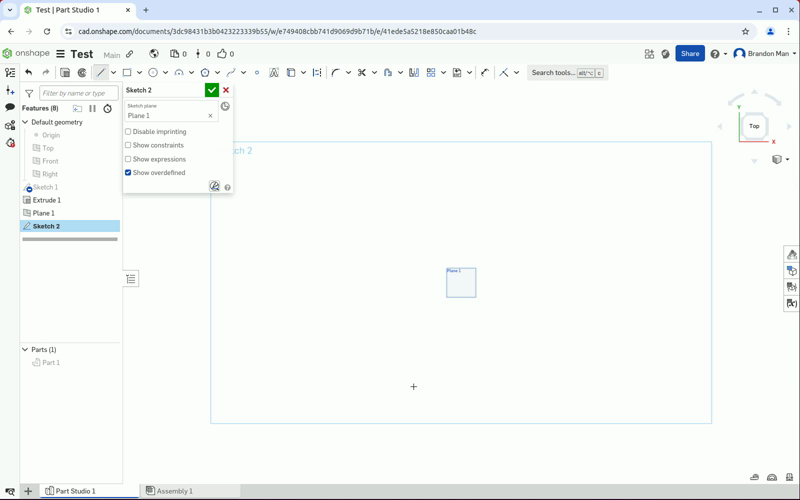
click(413, 386)
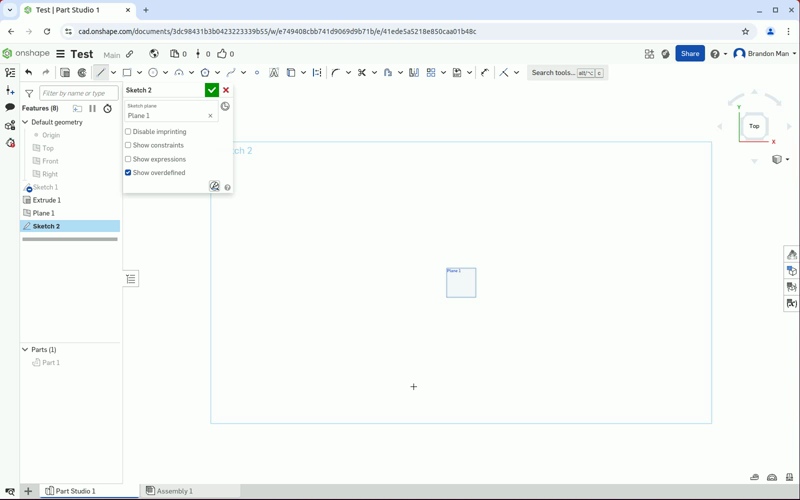
key_up(shift)
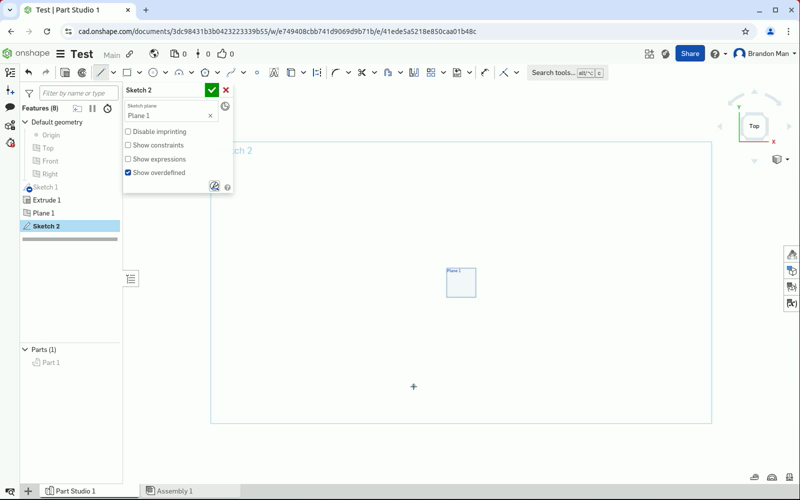
key_down(shift)
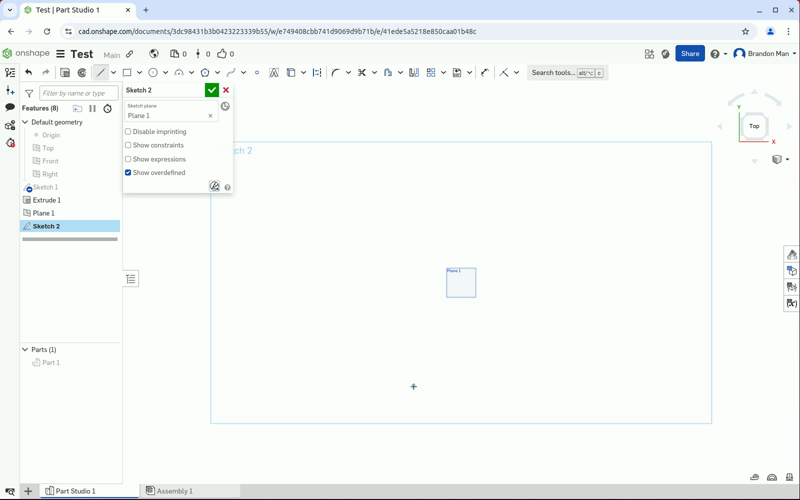
mouse_move(507, 386)
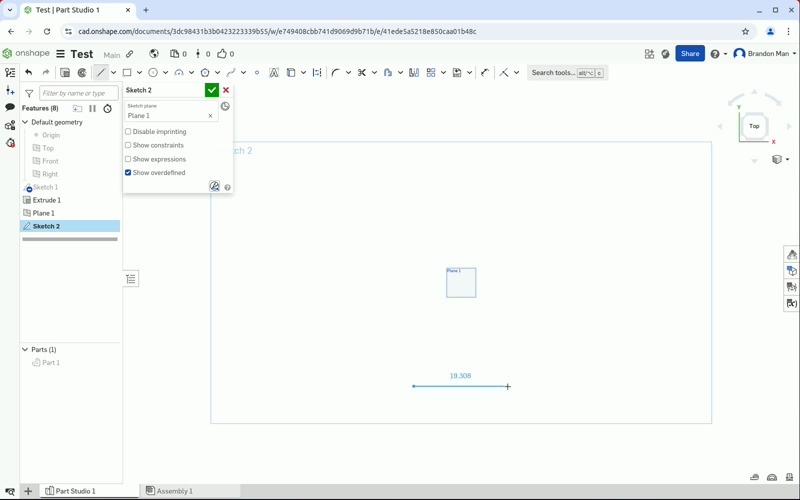
click(507, 386)
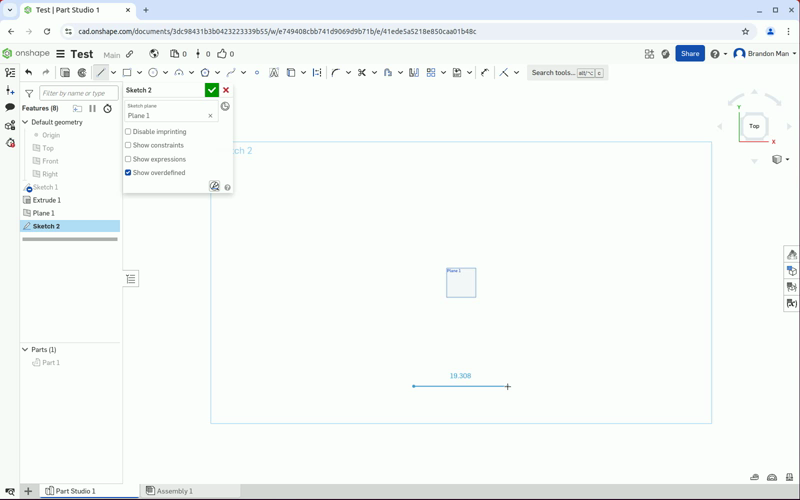
key_up(shift)
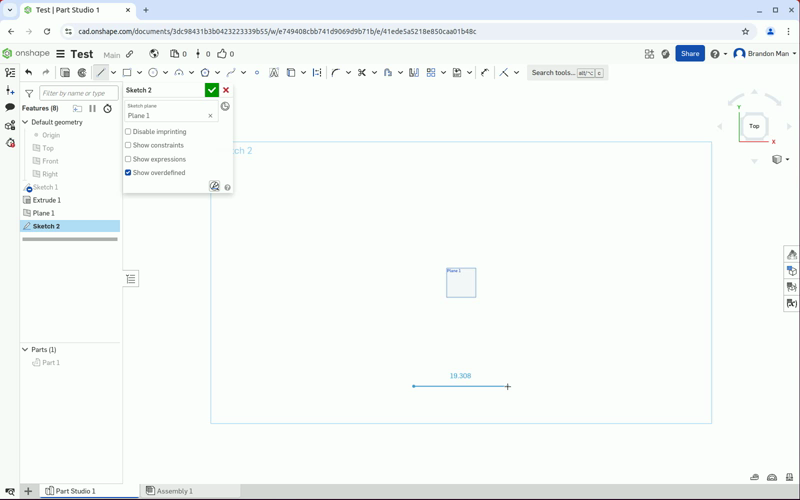
key_down(shift)
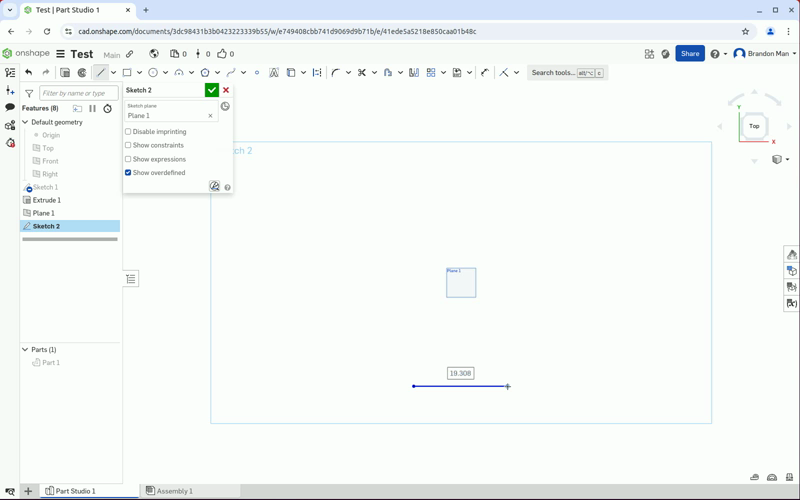
mouse_move(537, 386)
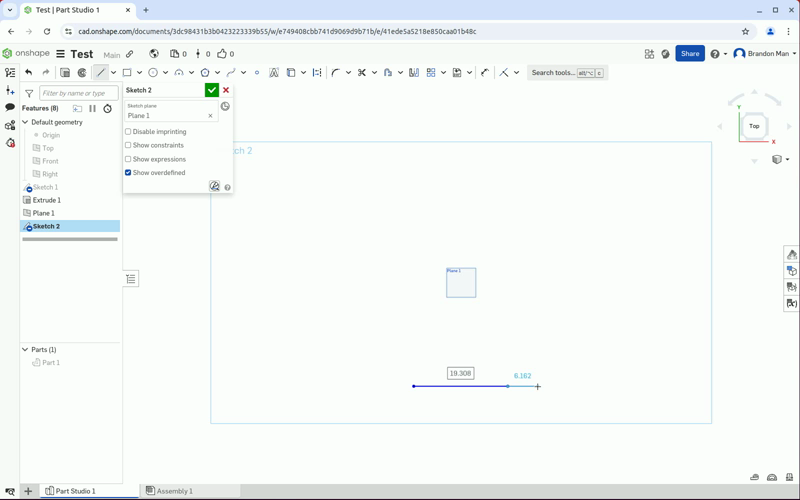
mouse_move(507, 341)
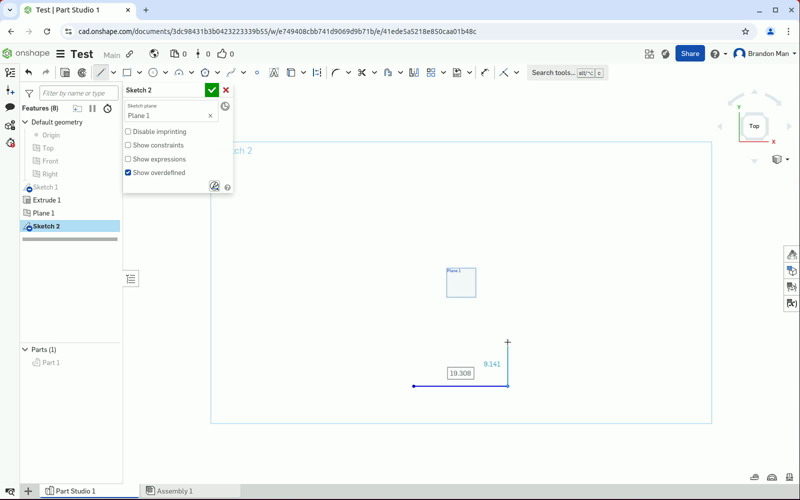
click(507, 341)
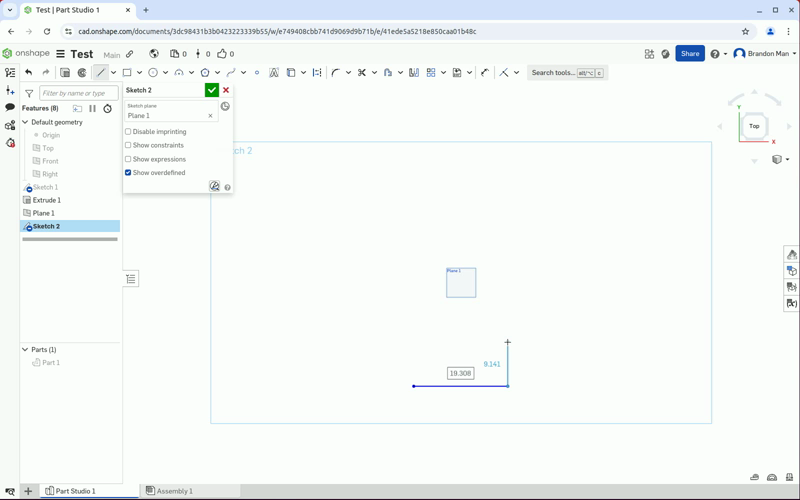
key_up(shift)
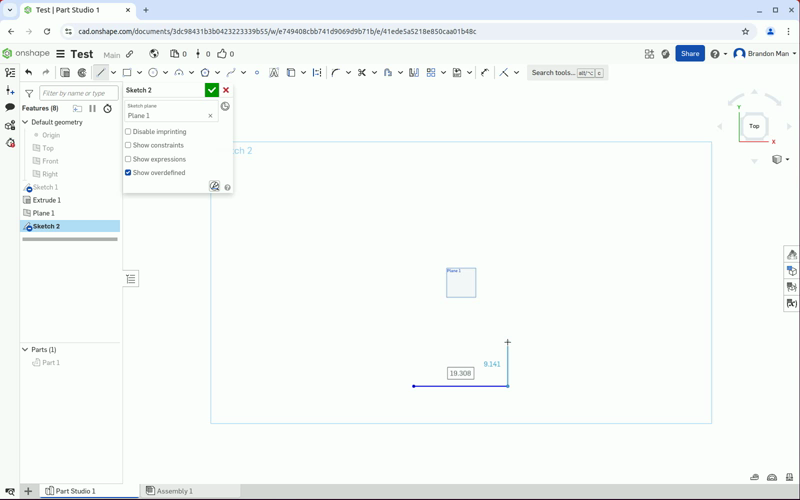
key_down(shift)
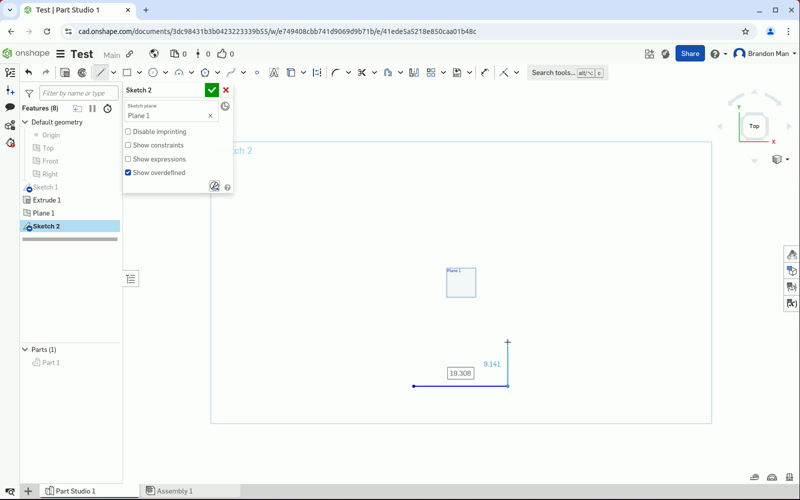
mouse_move(413, 341)
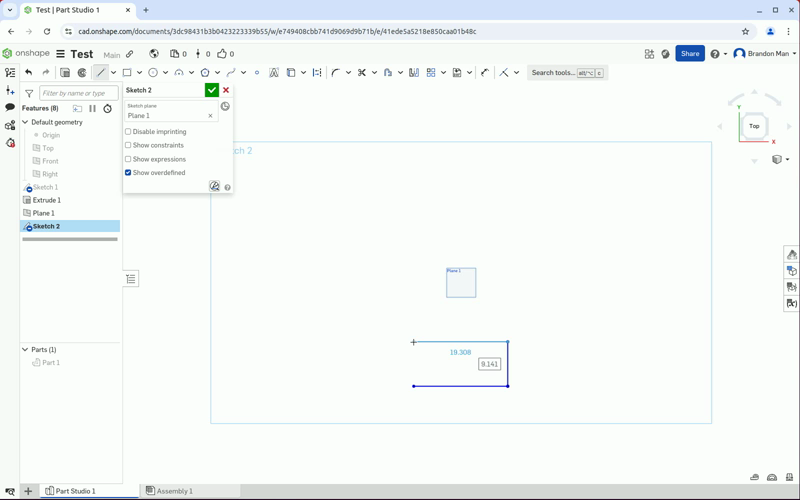
click(413, 341)
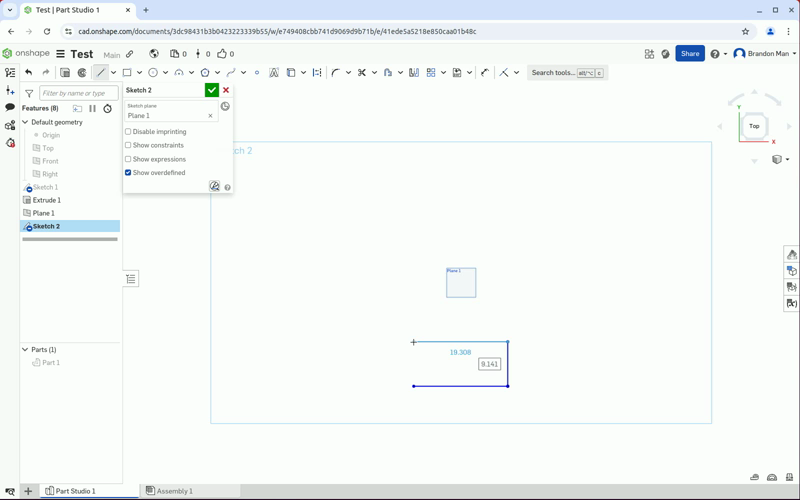
key_up(shift)
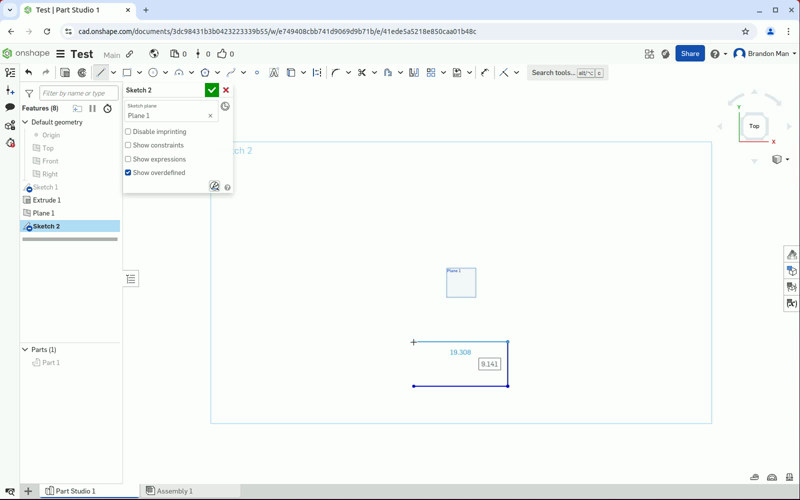
mouse_move(444, 341)
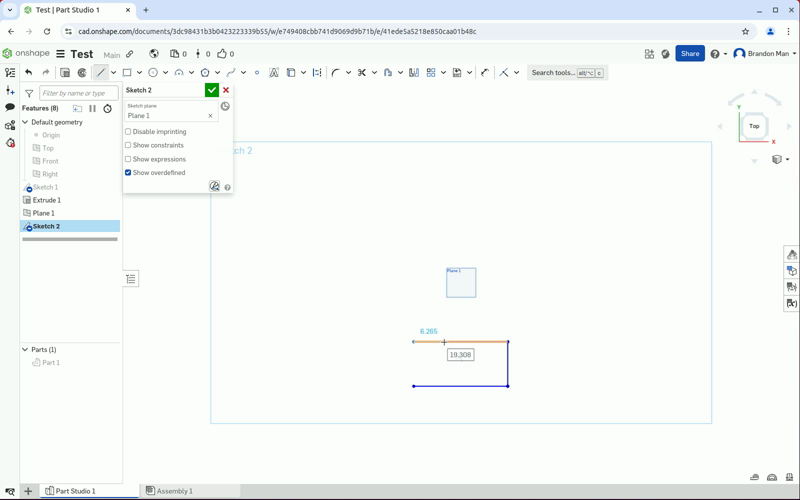
key_down(shift)
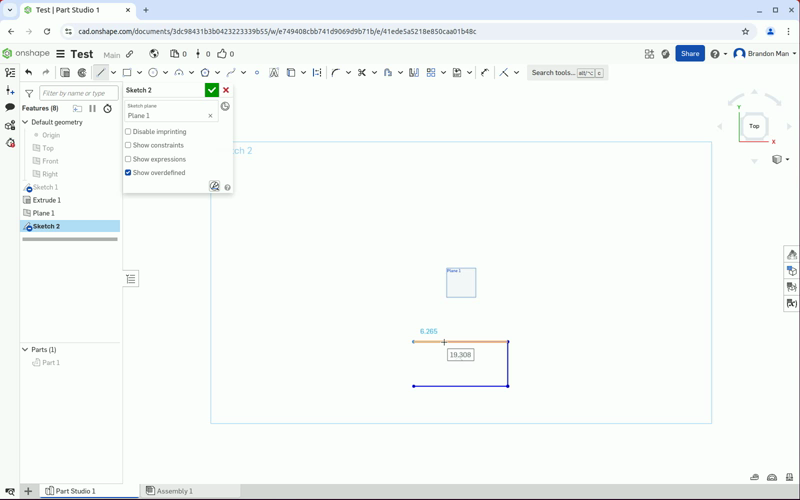
mouse_move(413, 386)
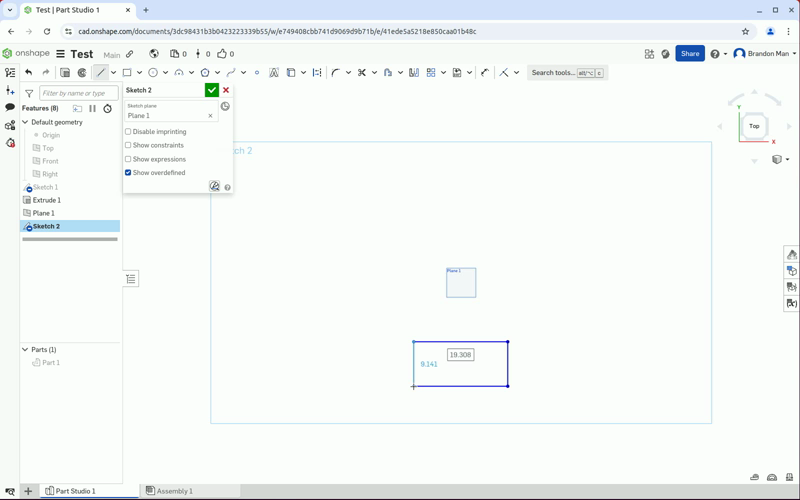
key_up(shift)
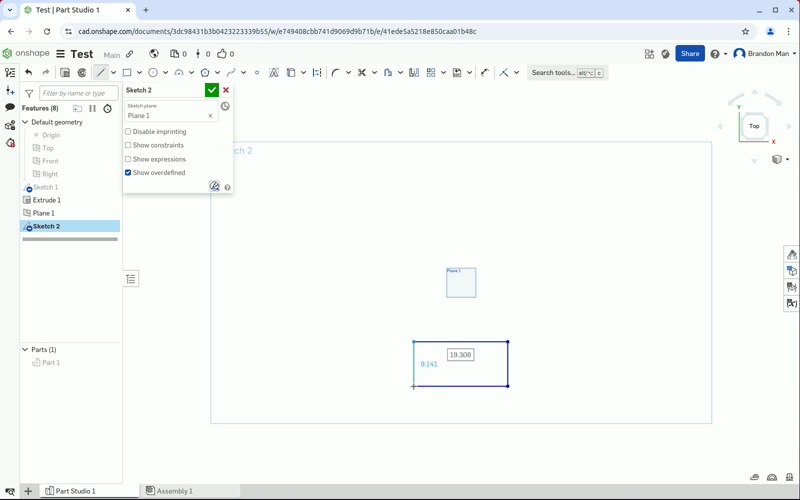
click(413, 386)
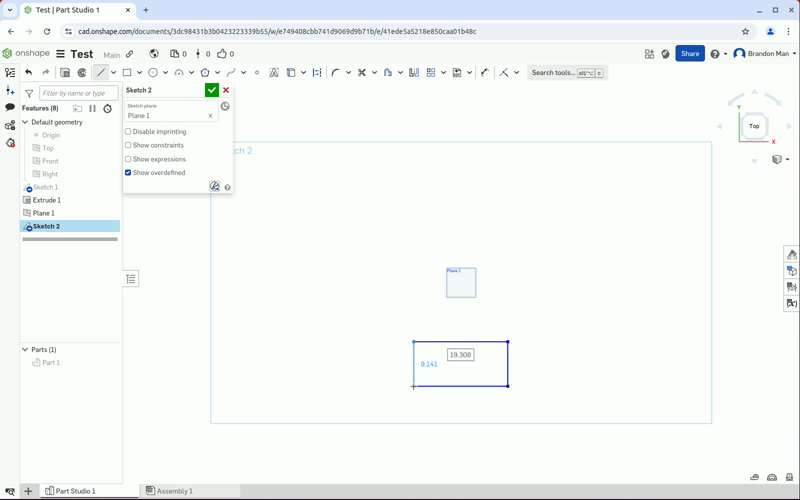
key(esc)
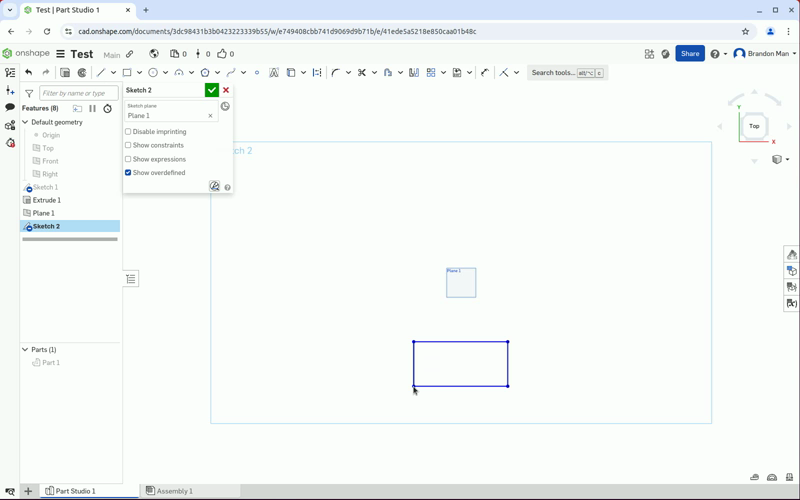
mouse_move(426, 350)
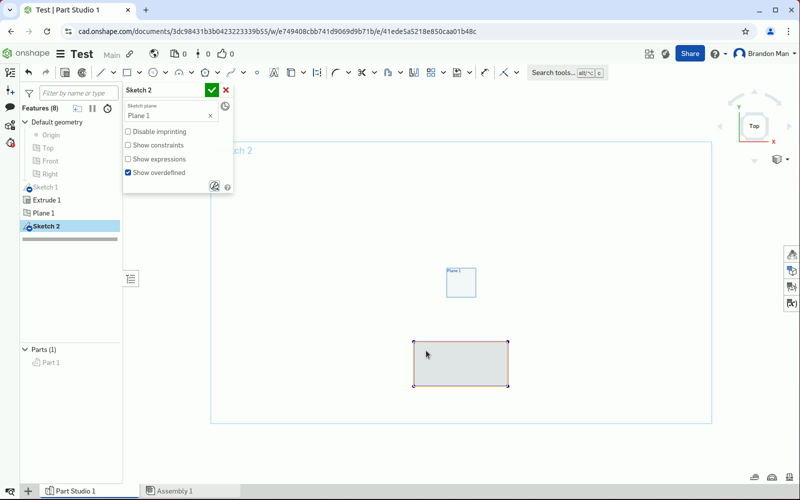
click(426, 350)
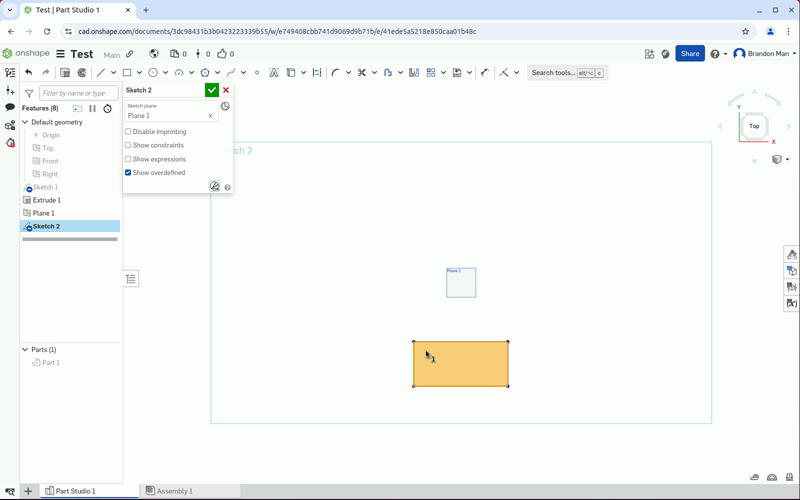
mouse_move(73, 352)
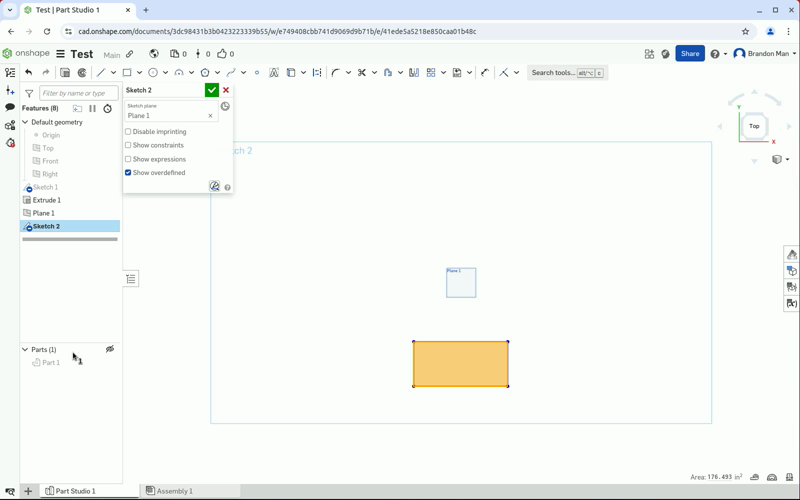
key(shift+y)
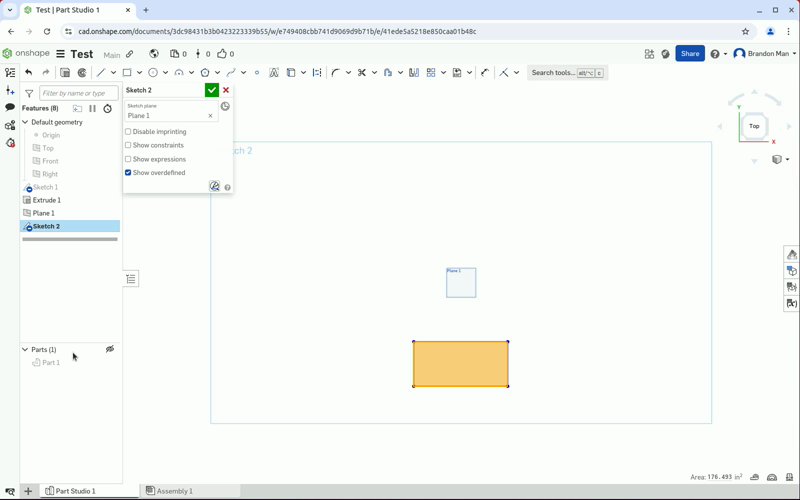
key(shift+e)
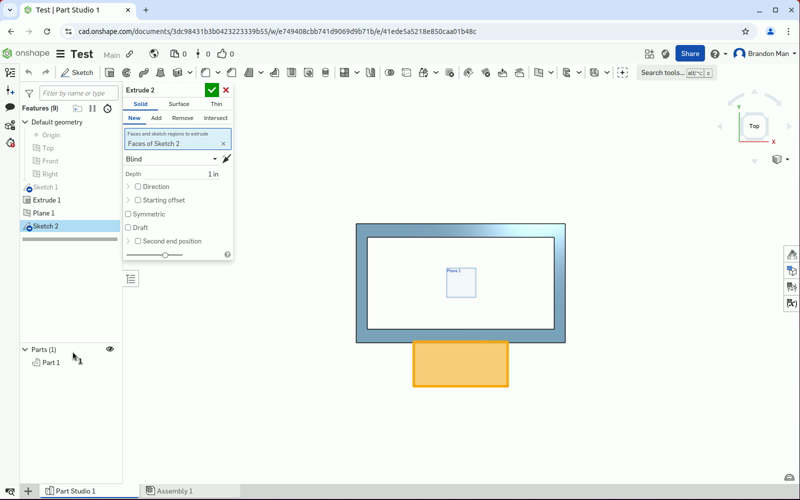
mouse_move(143, 106)
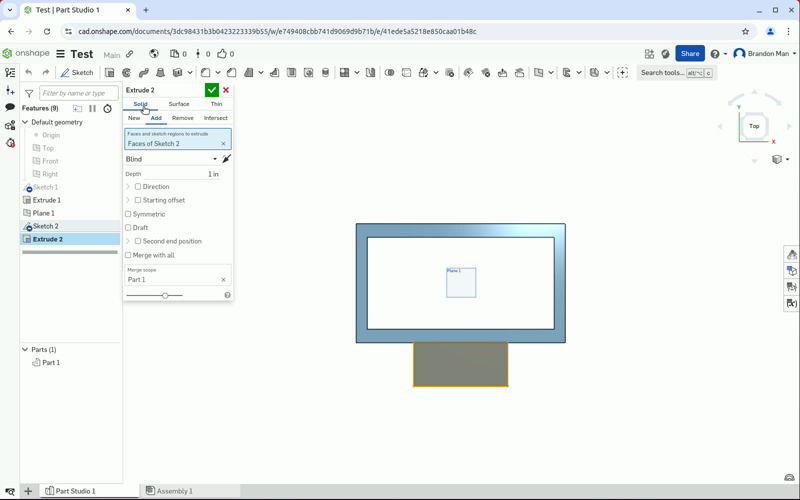
click(143, 106)
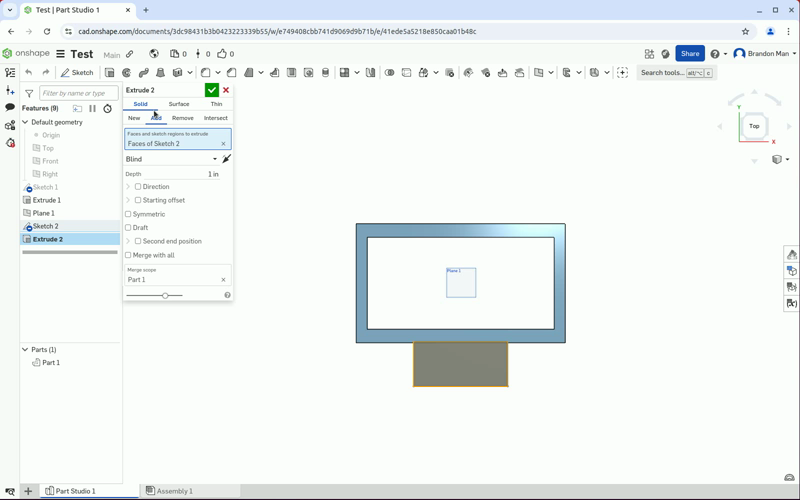
mouse_move(186, 120)
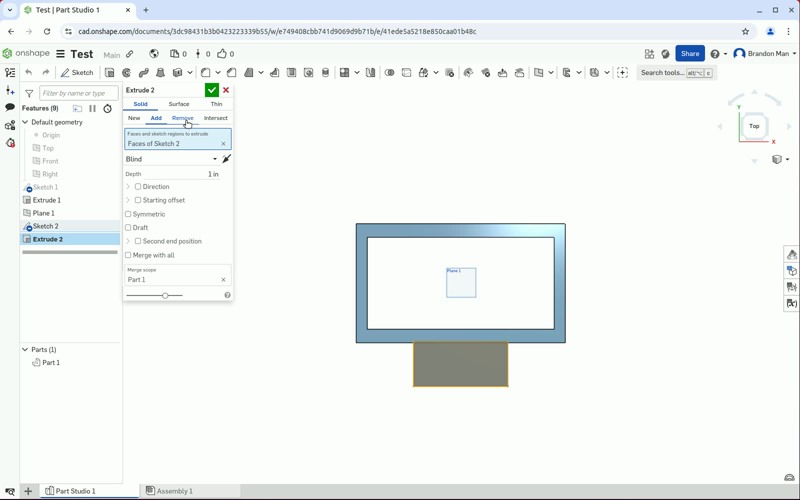
click(186, 120)
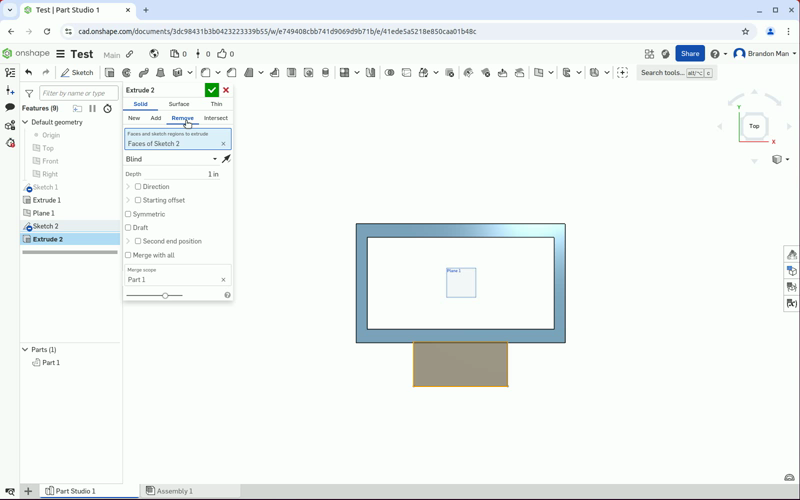
key(tab, 4)
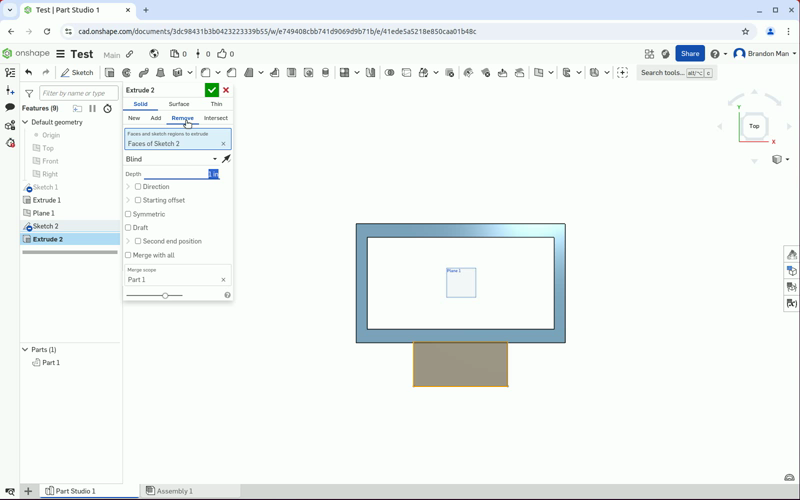
text(9.147)
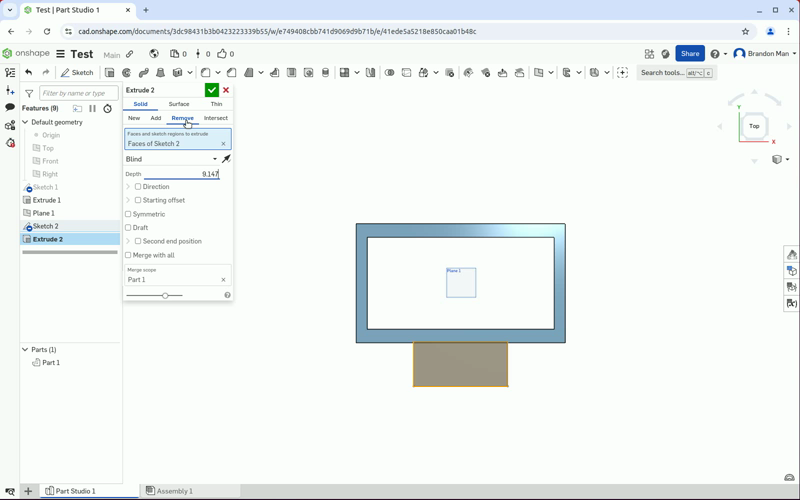
key(tab, 6)
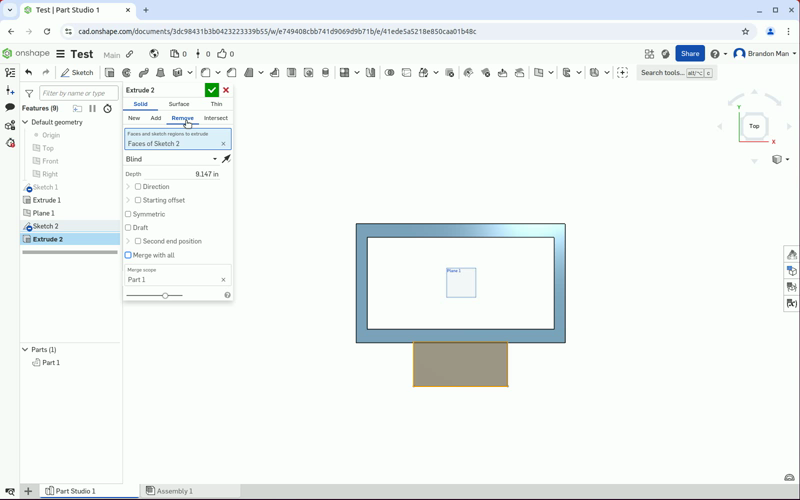
key(space)
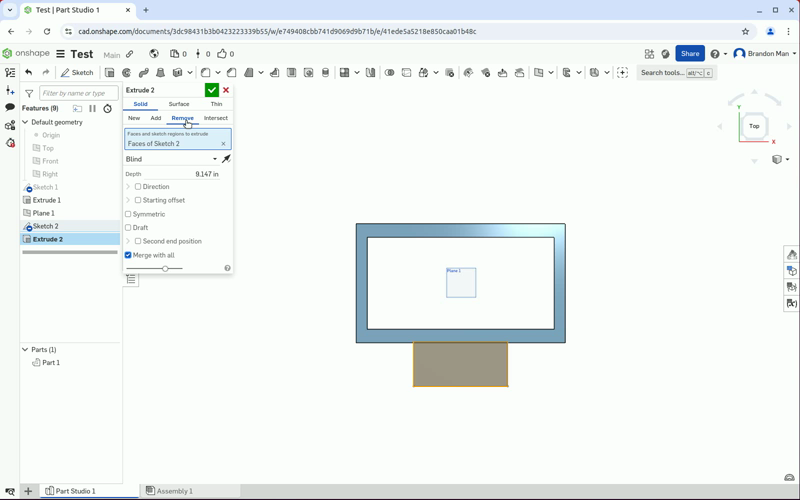
key(enter)
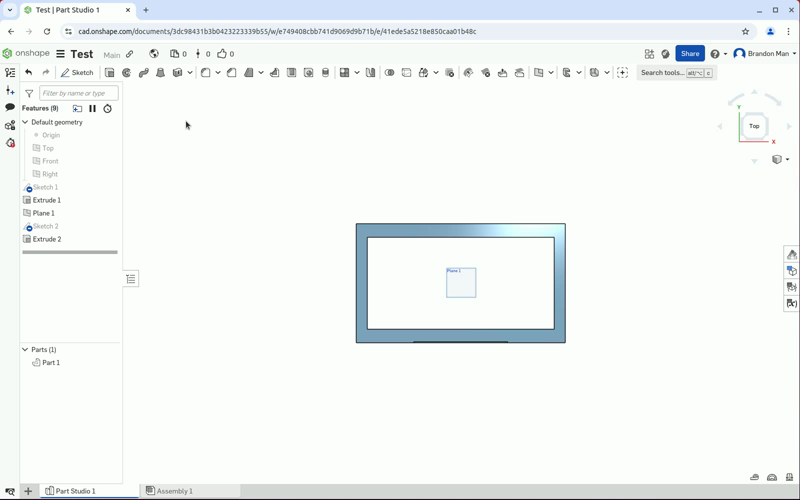
key(shift+h)
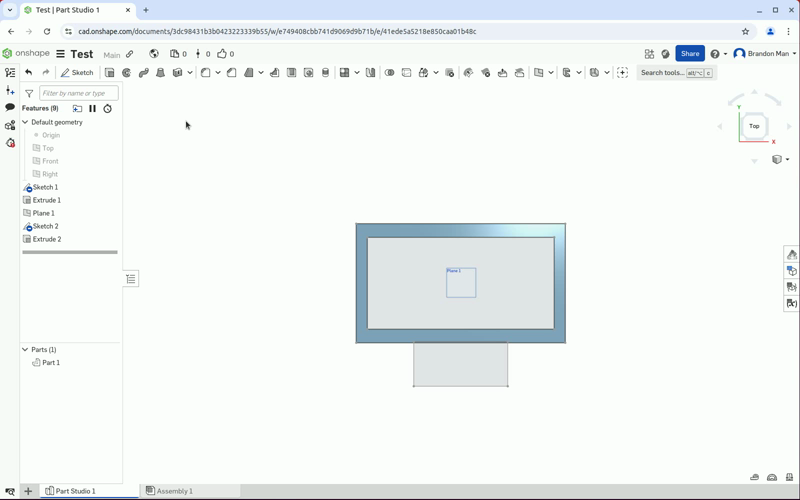
key(shift+h)
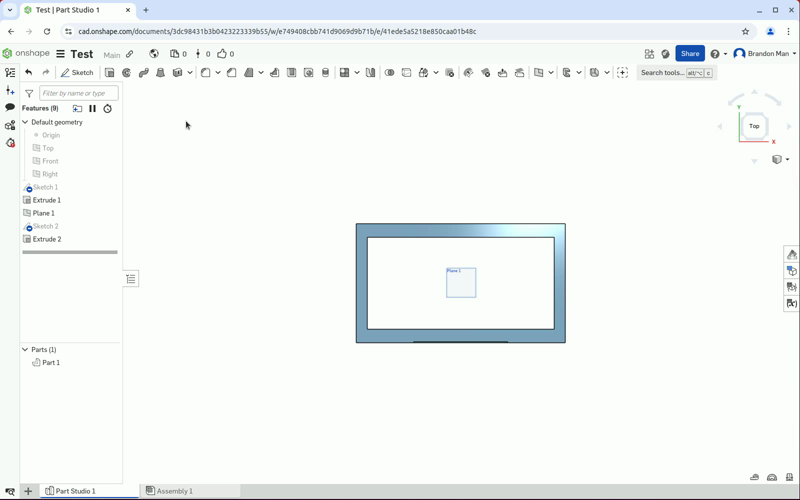
mouse_move(73, 189)
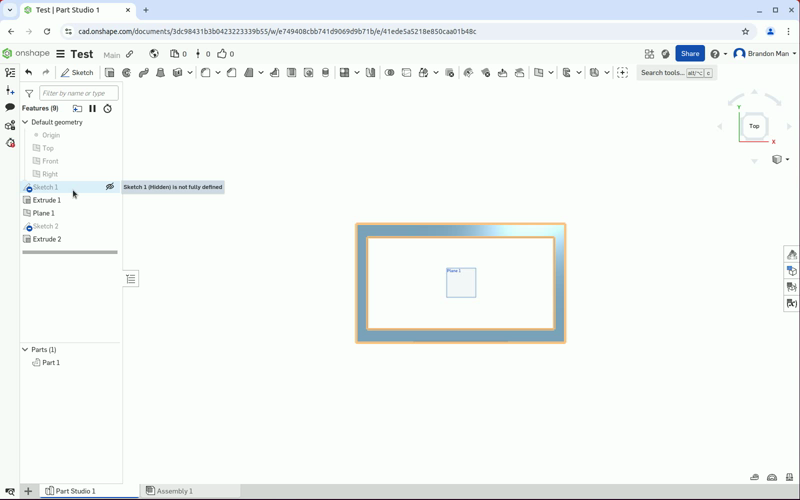
click(73, 189)
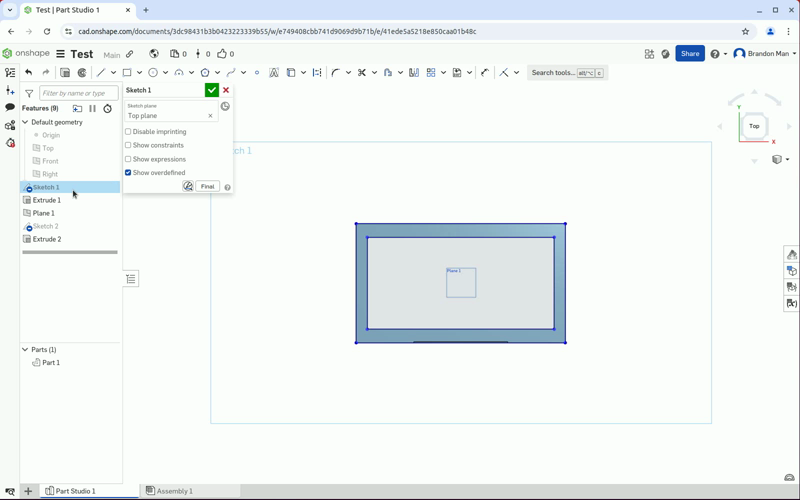
mouse_move(229, 92)
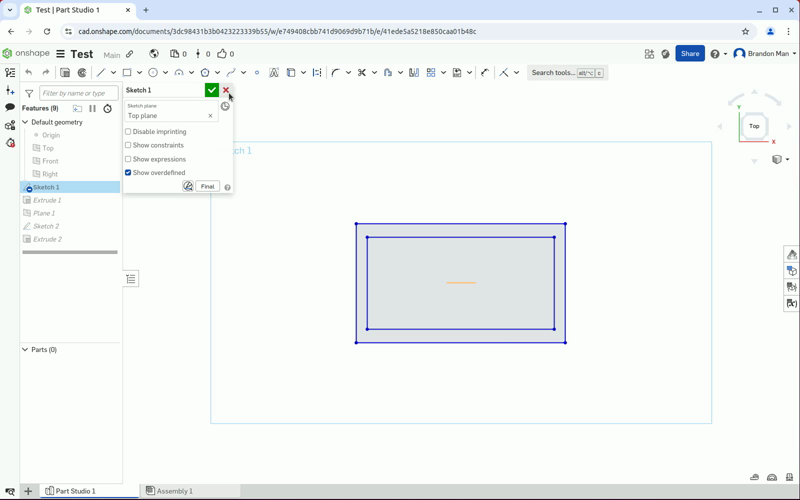
click(229, 92)
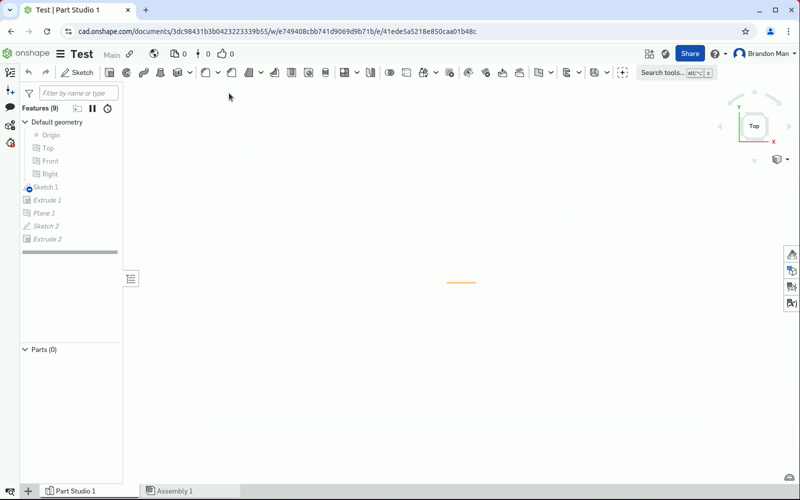
key(shift+s)
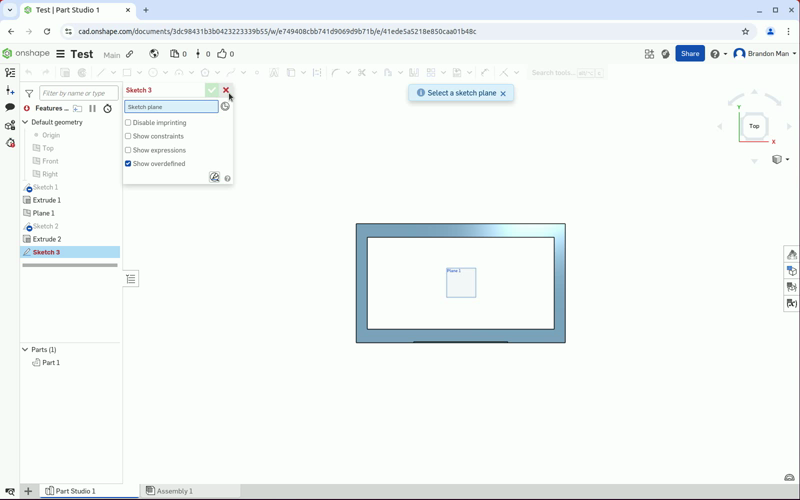
mouse_move(73, 215)
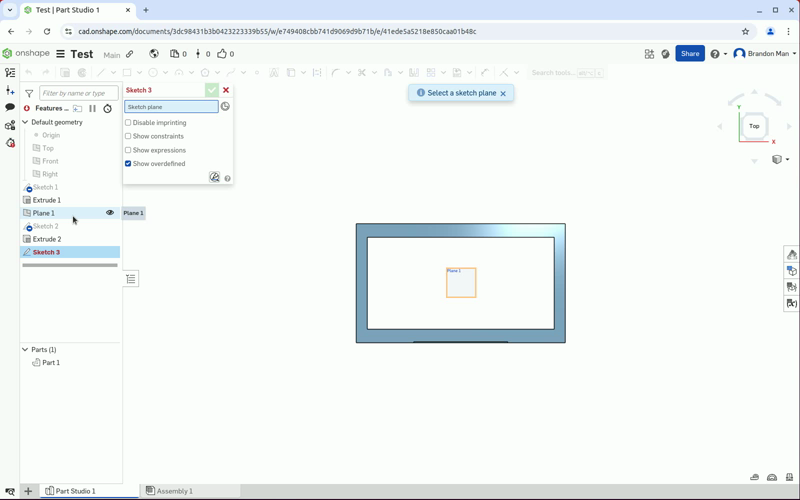
click(73, 215)
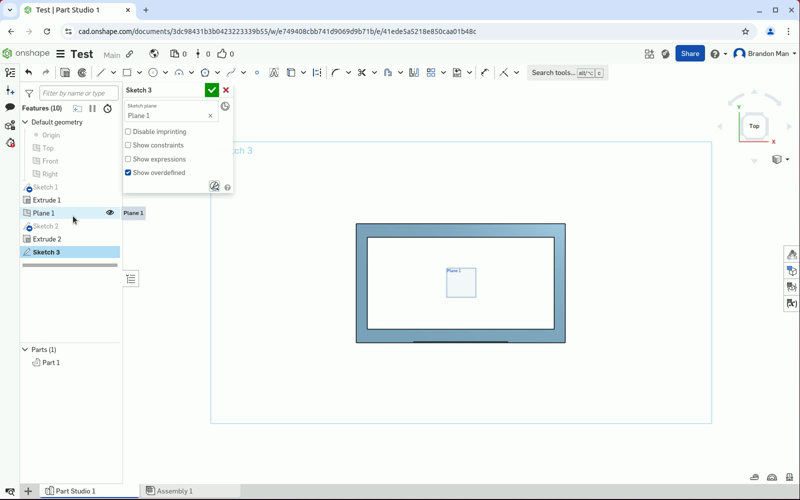
mouse_move(73, 352)
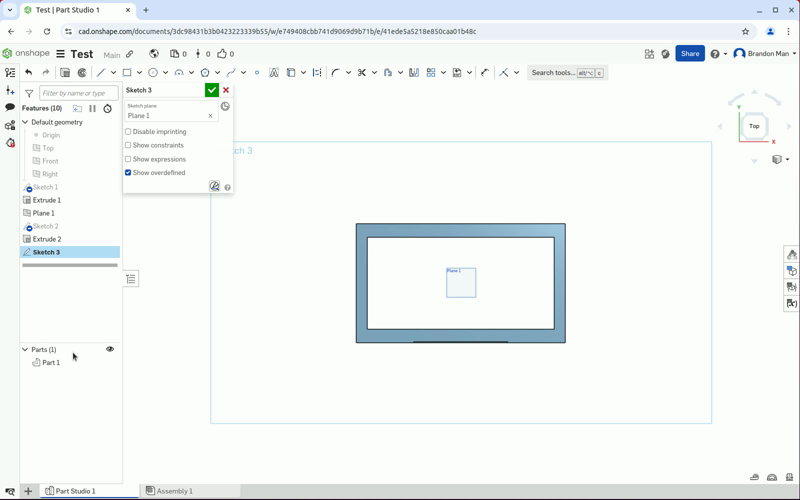
key(y)
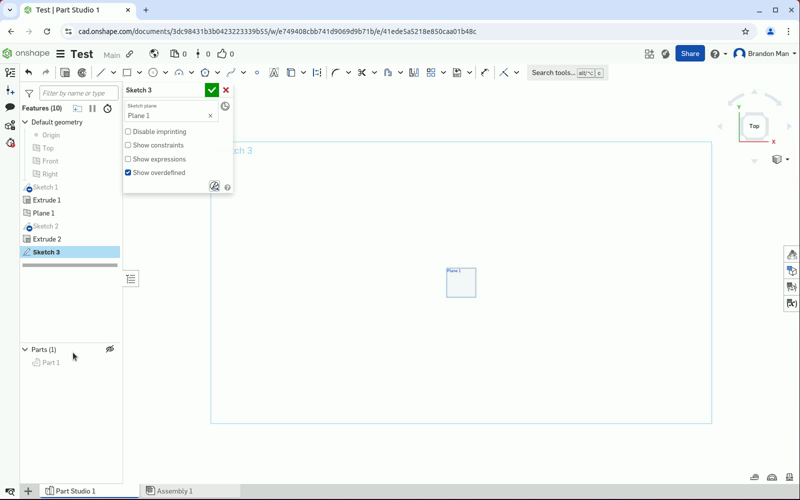
key(l)
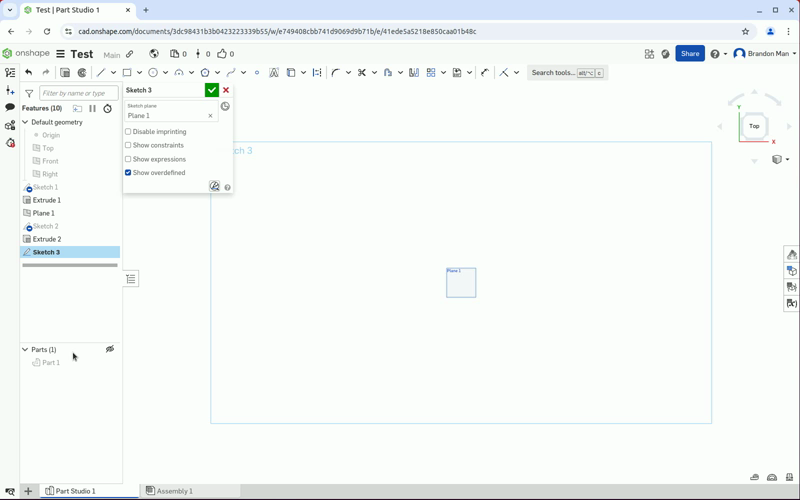
key_down(shift)
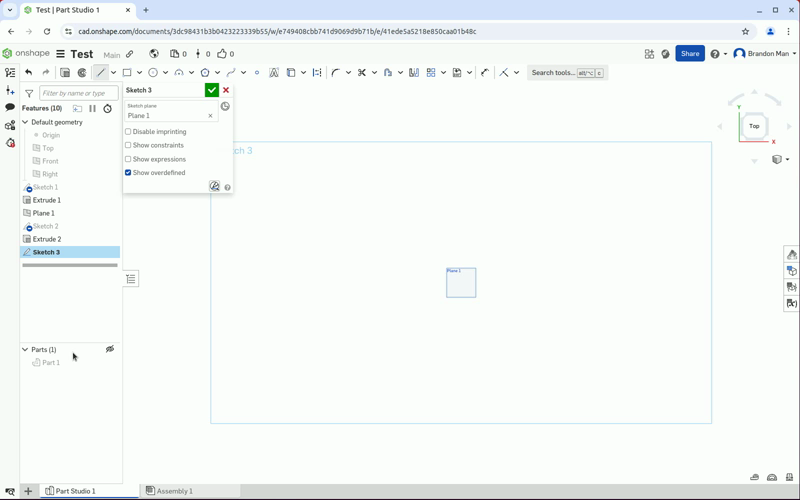
mouse_move(413, 223)
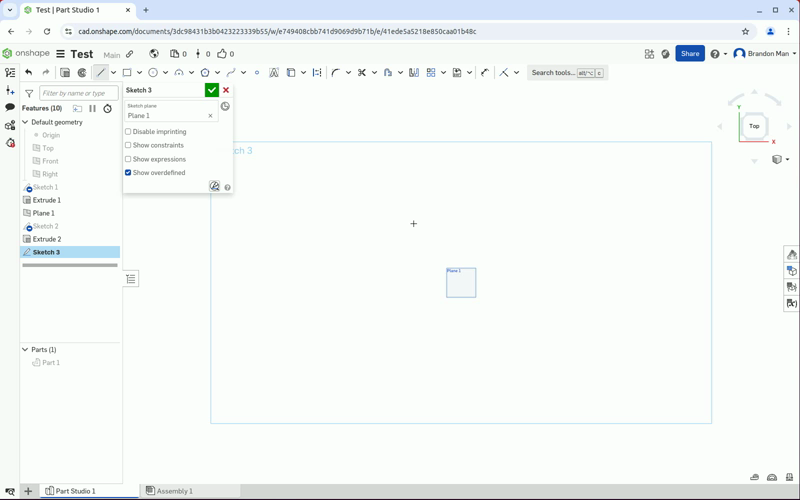
click(413, 223)
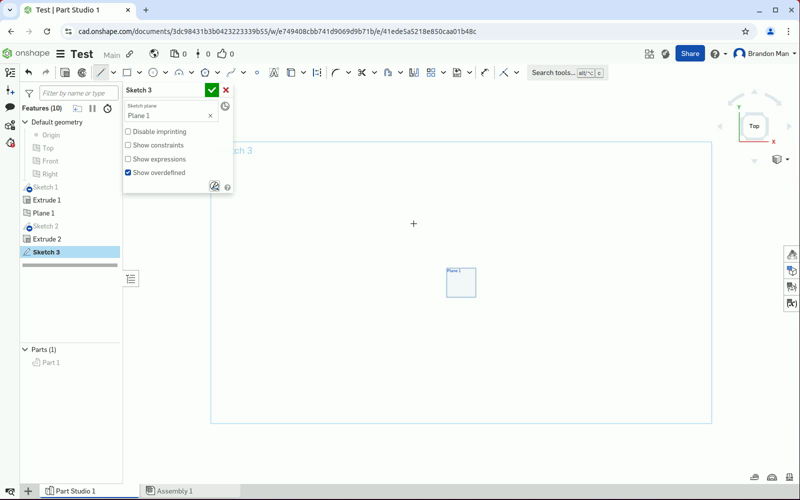
key_up(shift)
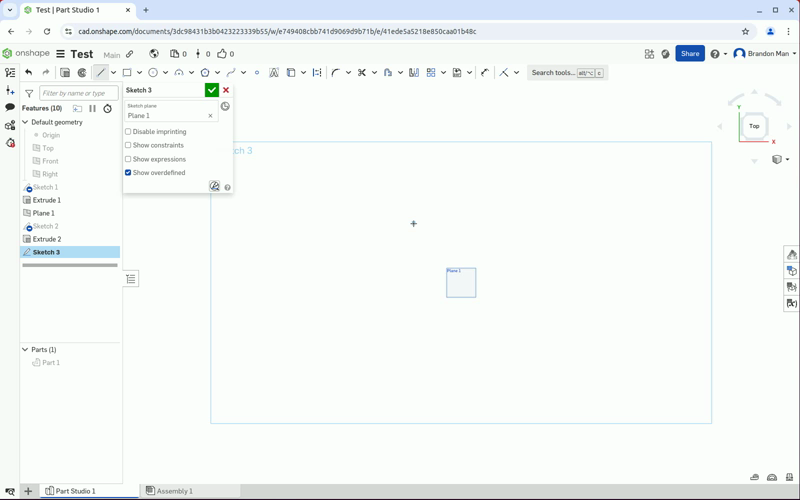
key_down(shift)
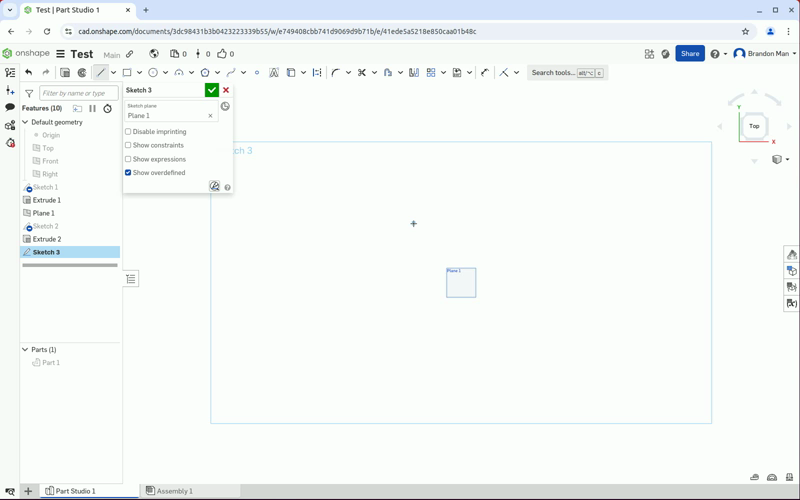
mouse_move(507, 223)
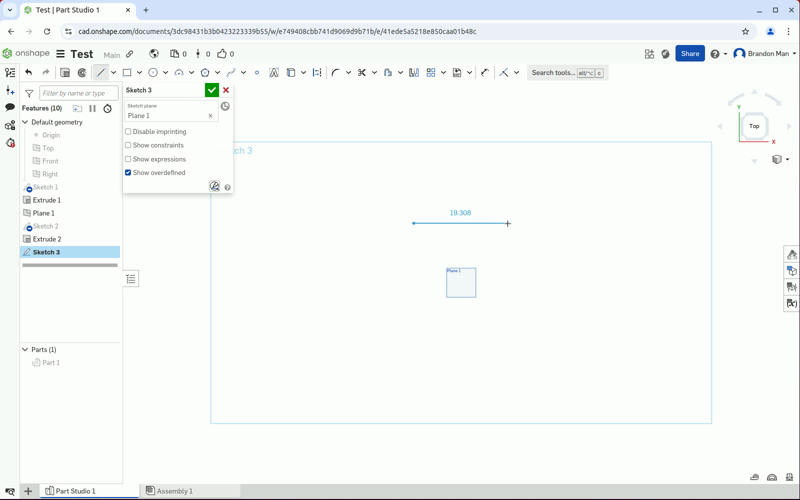
click(507, 223)
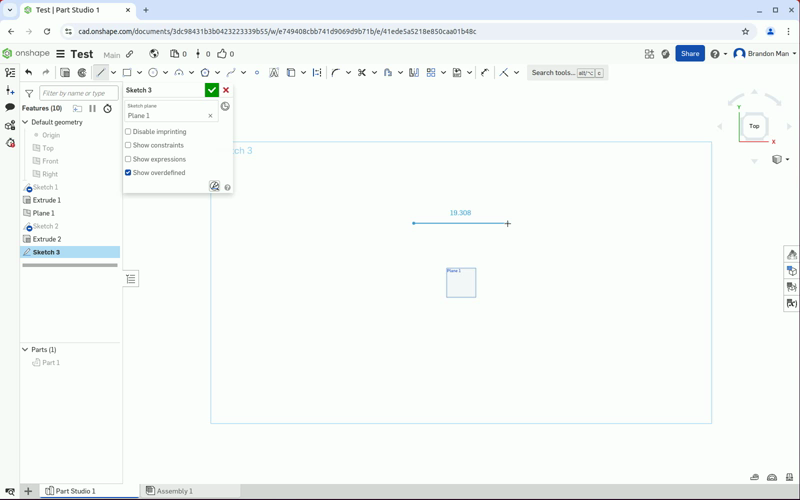
key_up(shift)
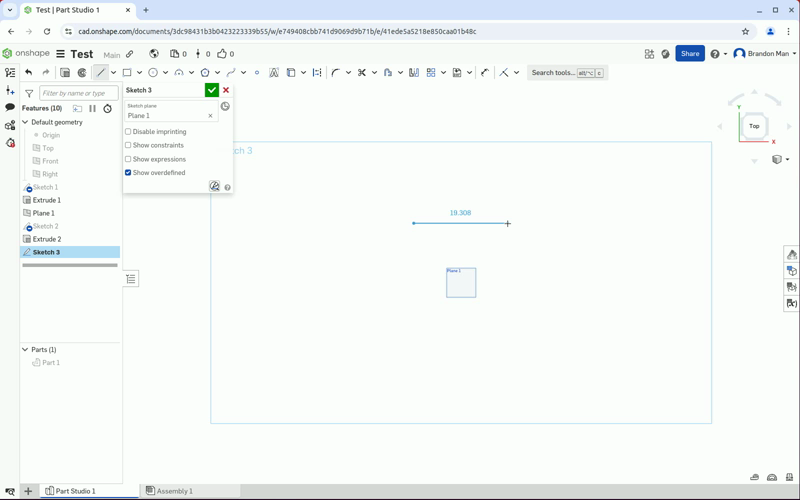
key_down(shift)
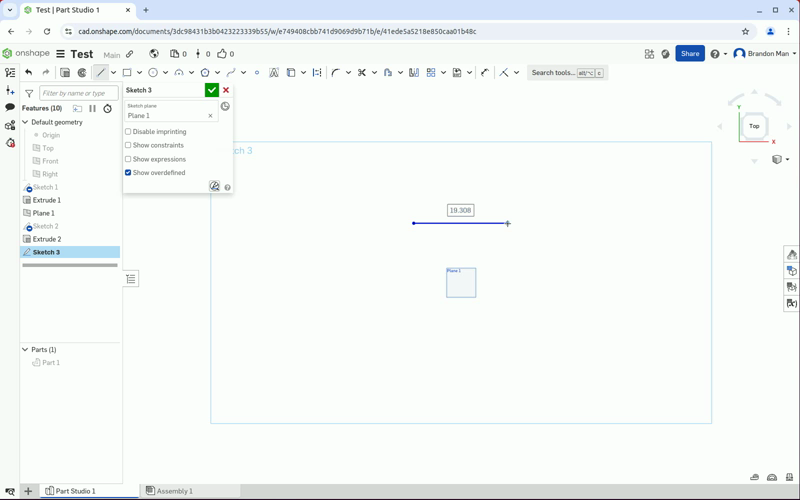
mouse_move(537, 223)
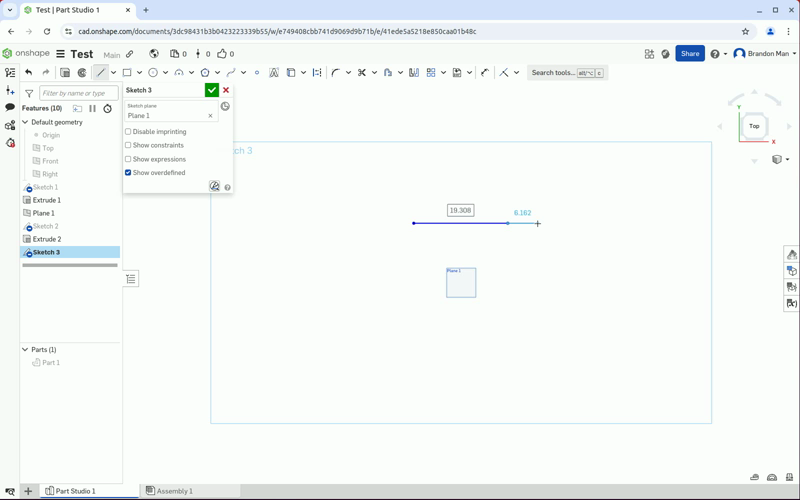
mouse_move(507, 178)
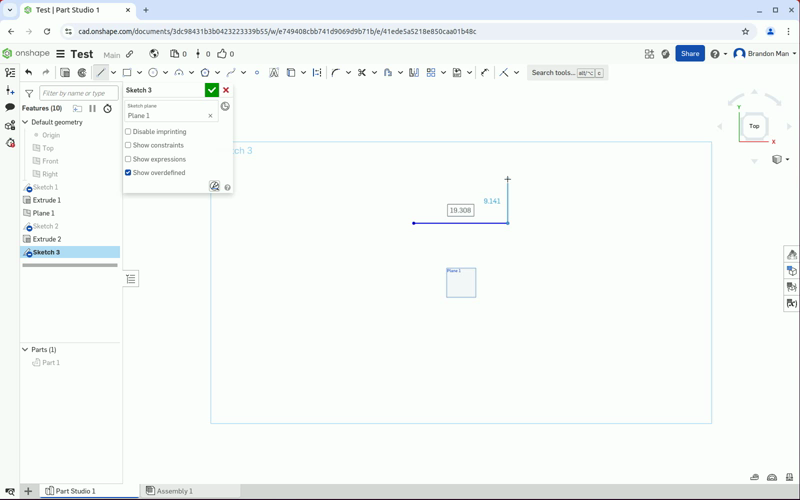
click(507, 178)
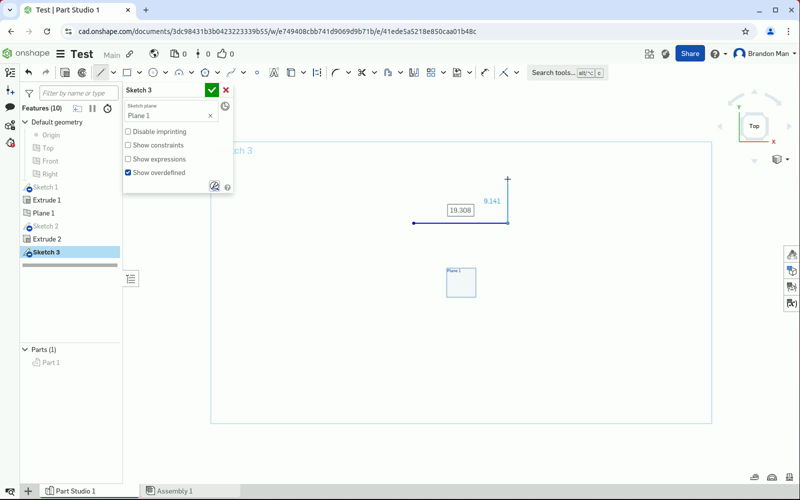
key_up(shift)
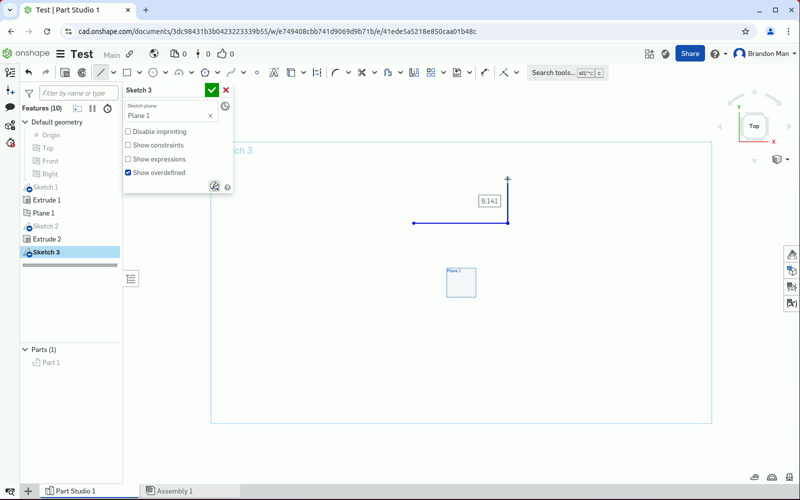
key_down(shift)
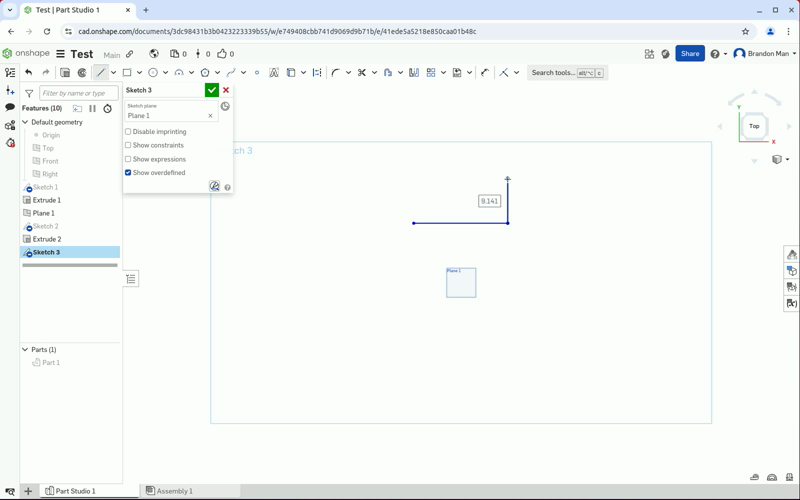
mouse_move(413, 178)
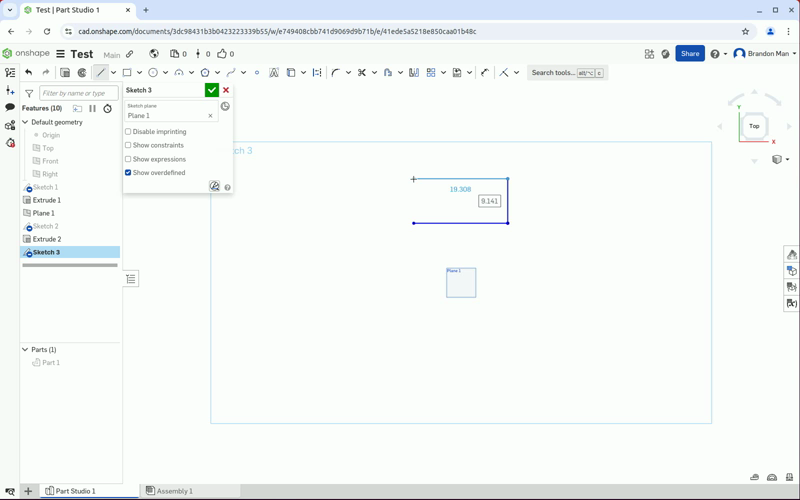
click(413, 178)
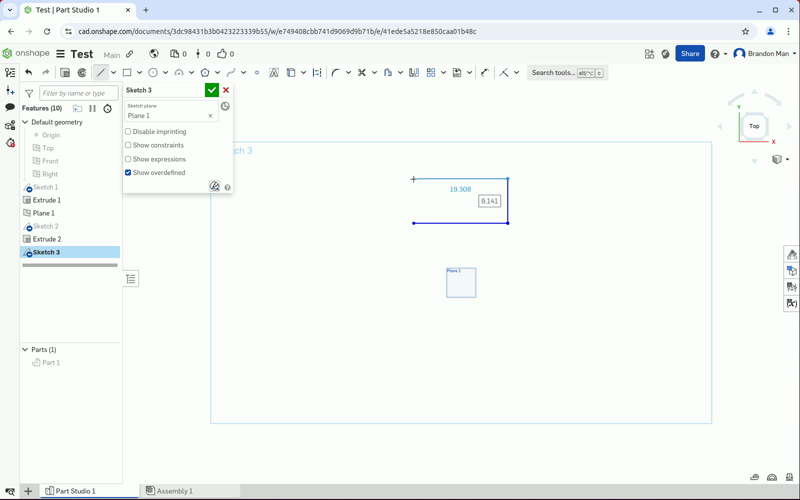
key_up(shift)
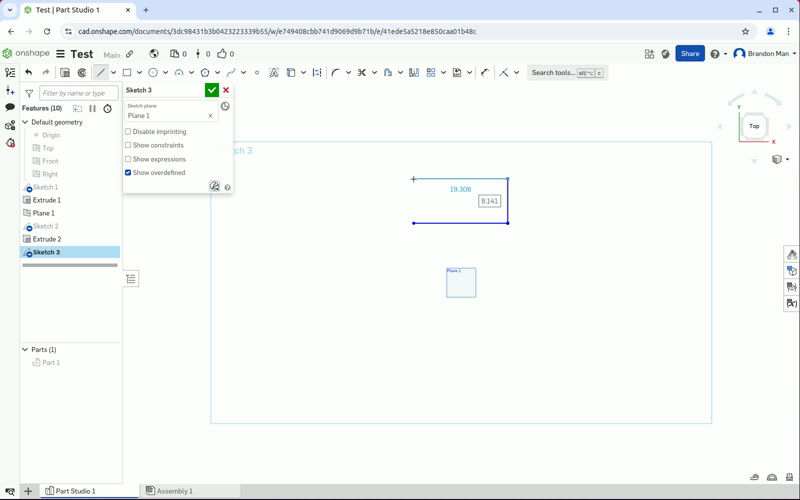
mouse_move(444, 178)
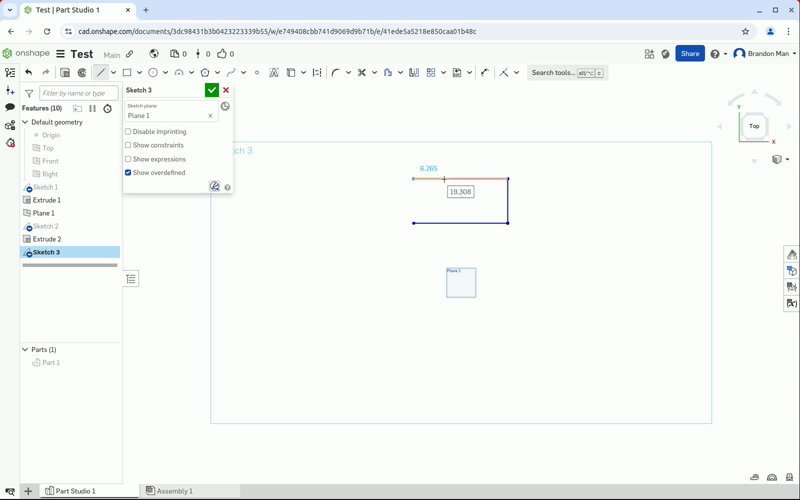
key_down(shift)
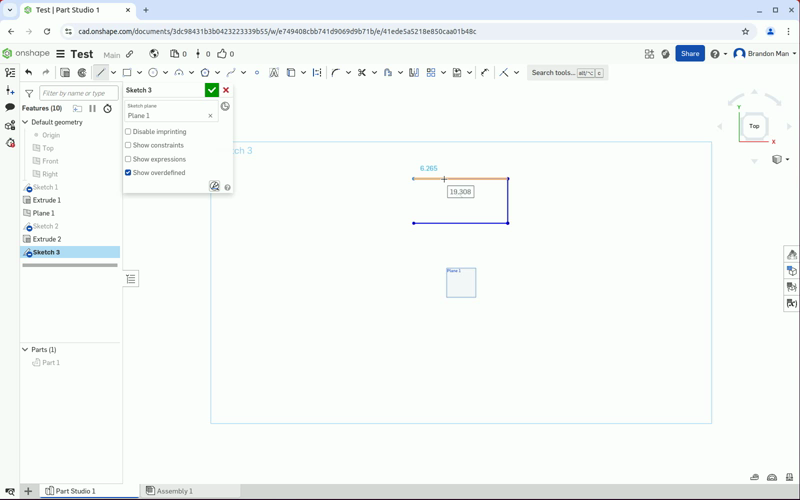
mouse_move(413, 223)
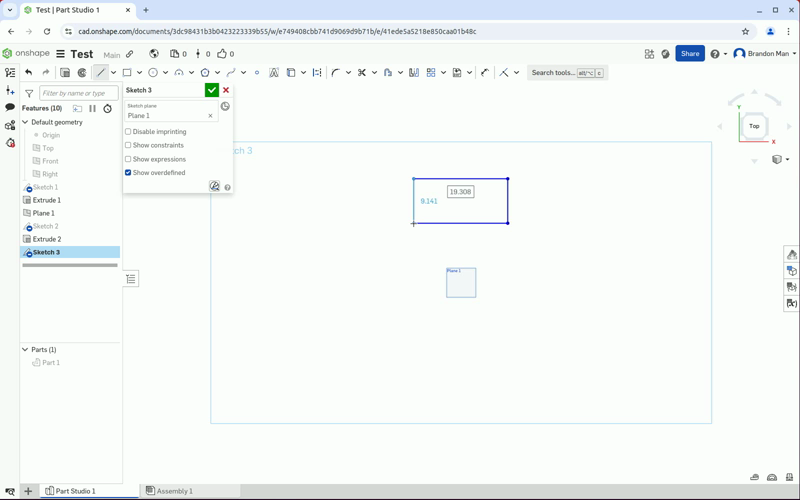
key_up(shift)
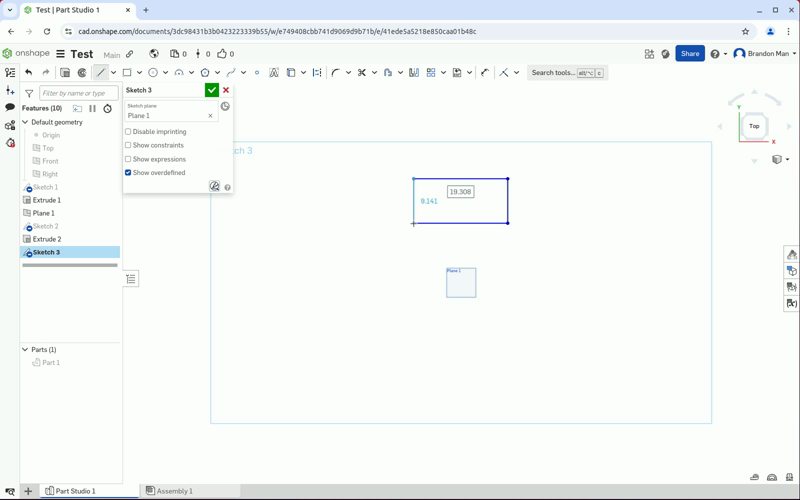
click(413, 223)
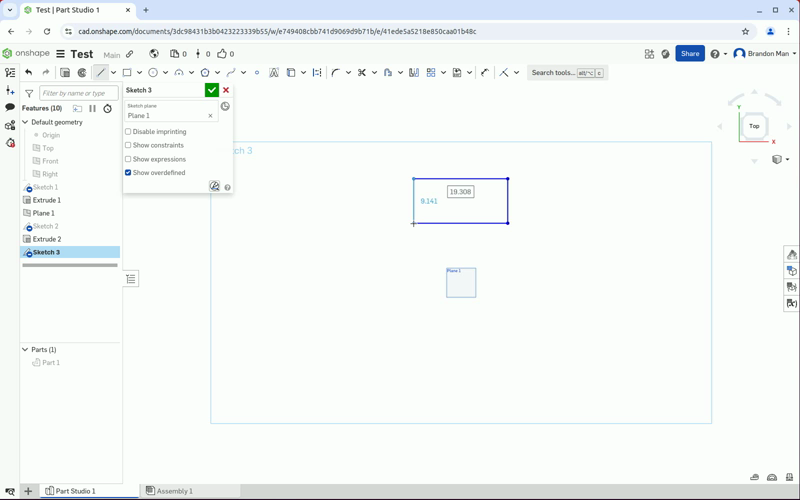
key(esc)
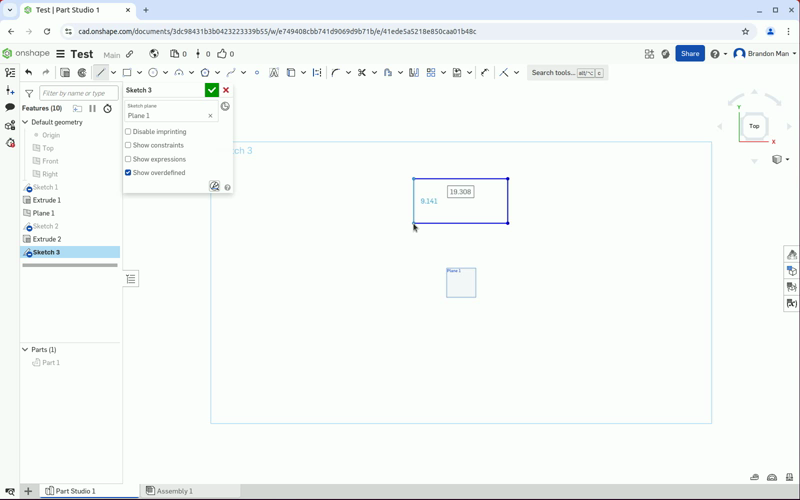
mouse_move(473, 195)
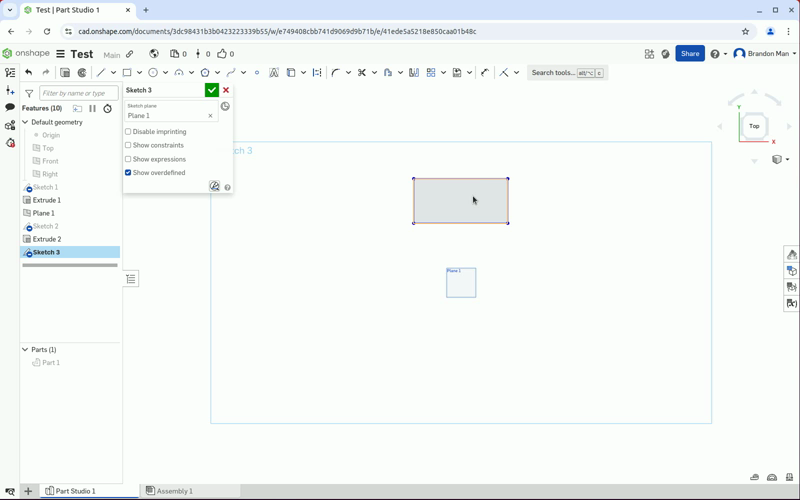
click(473, 195)
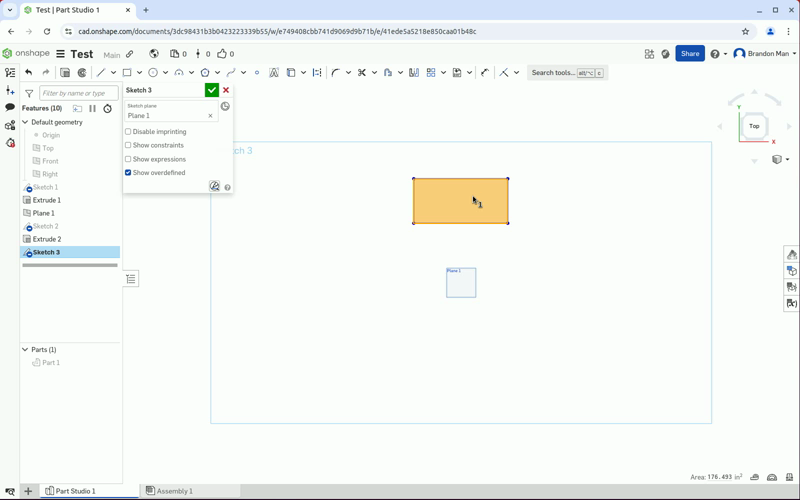
mouse_move(73, 352)
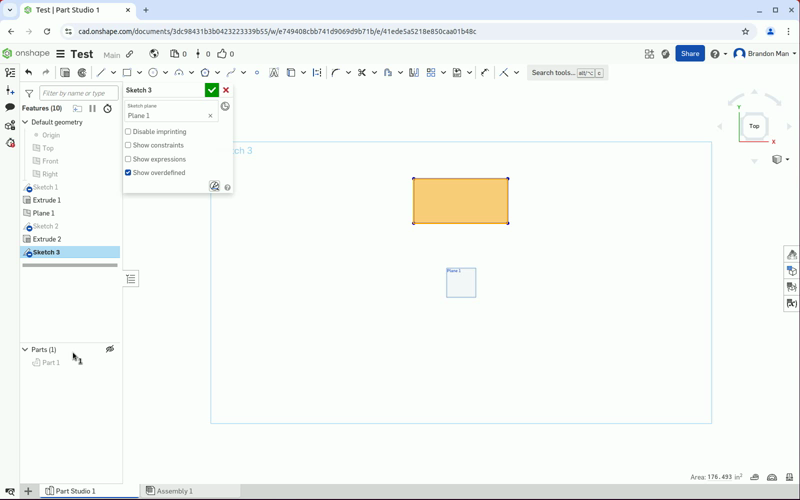
key(shift+y)
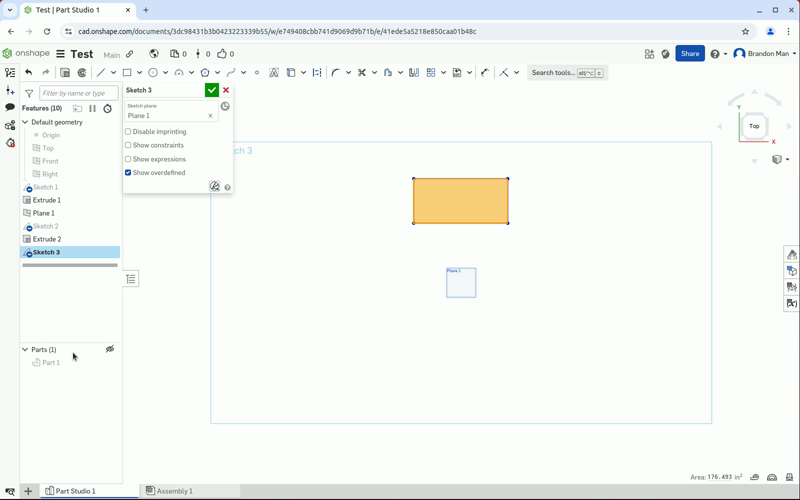
key(shift+e)
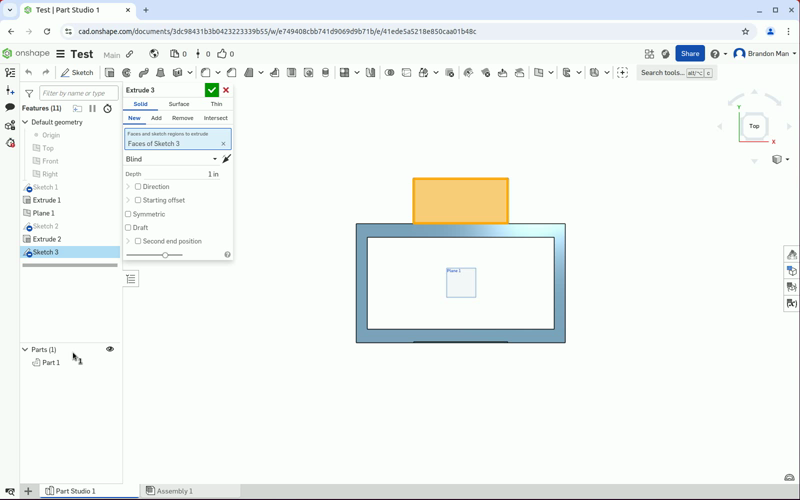
mouse_move(143, 106)
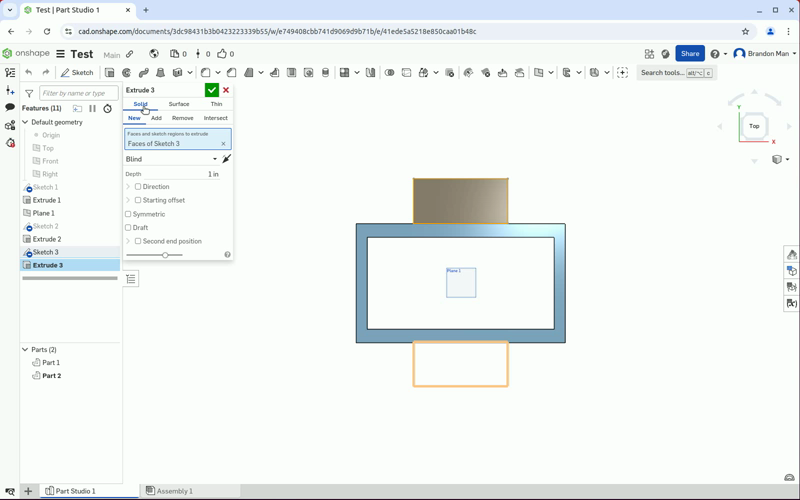
click(143, 106)
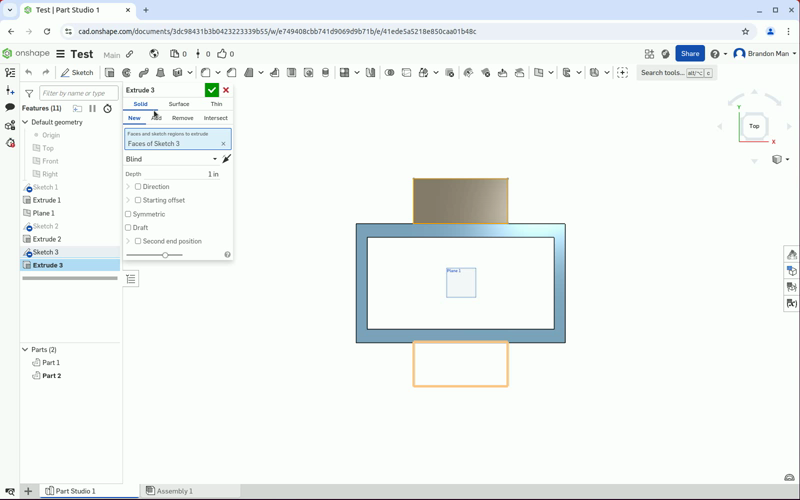
mouse_move(186, 120)
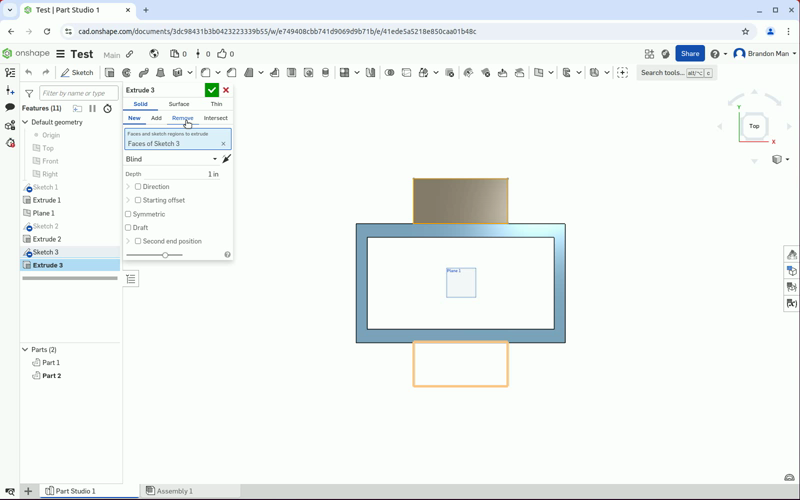
click(186, 120)
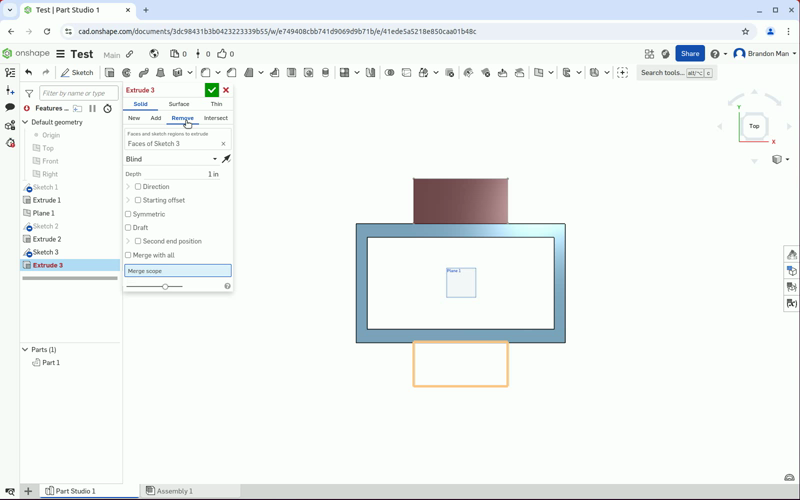
key(tab, 4)
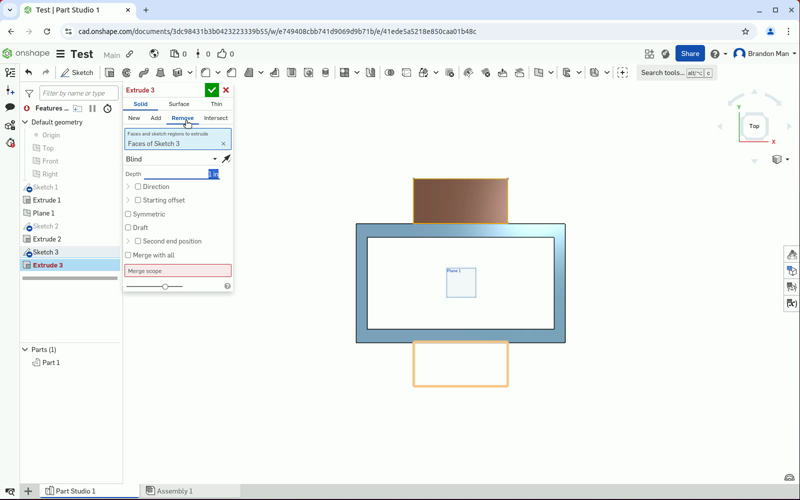
text(9.147)
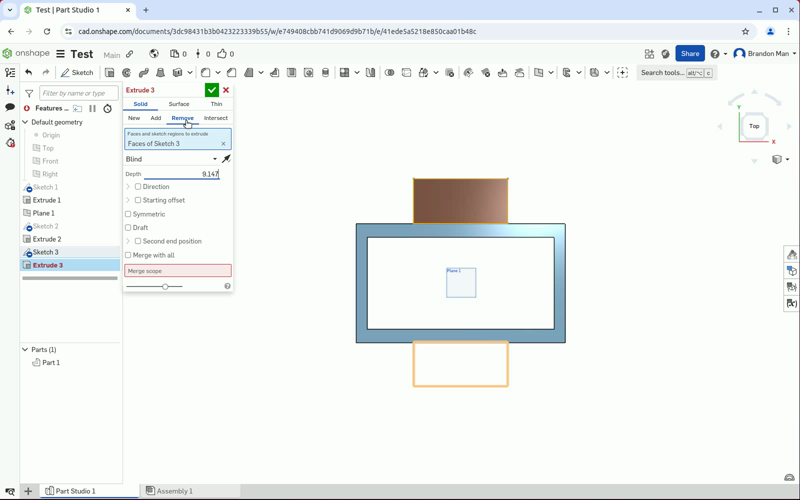
key(tab, 6)
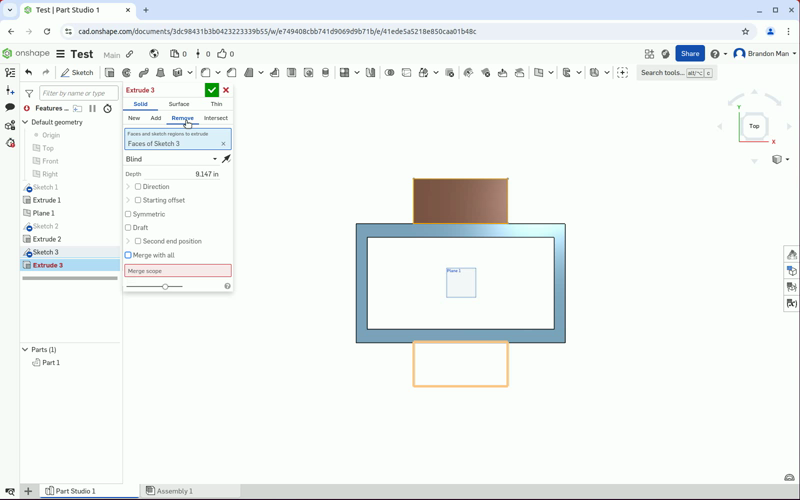
key(space)
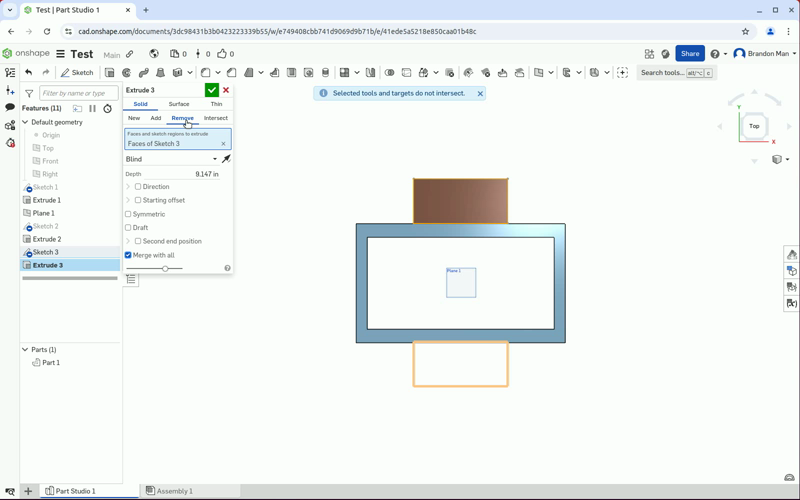
key(enter)
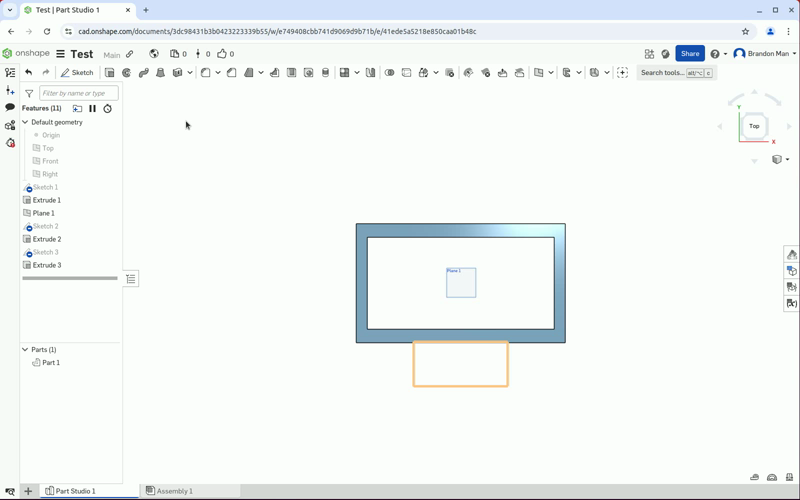
key(shift+h)
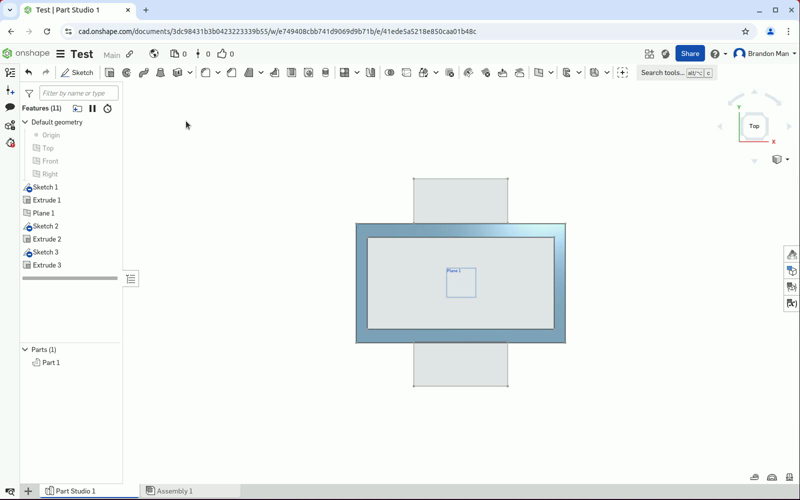
key(shift+h)
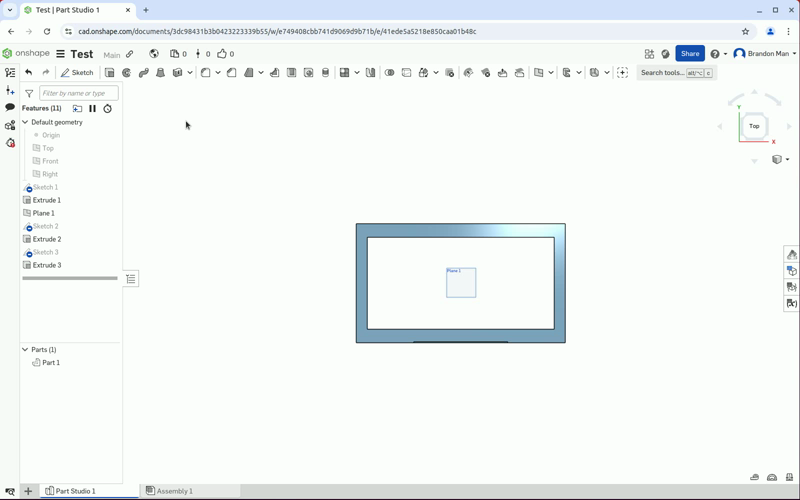
mouse_move(73, 189)
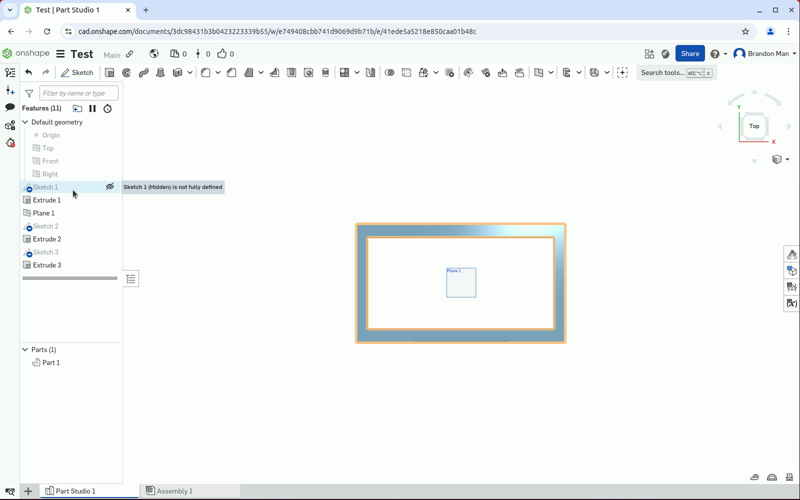
click(73, 189)
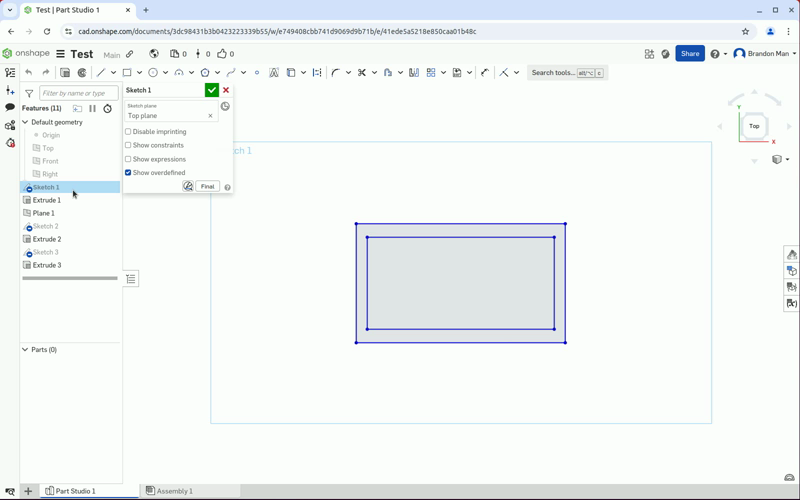
mouse_move(229, 92)
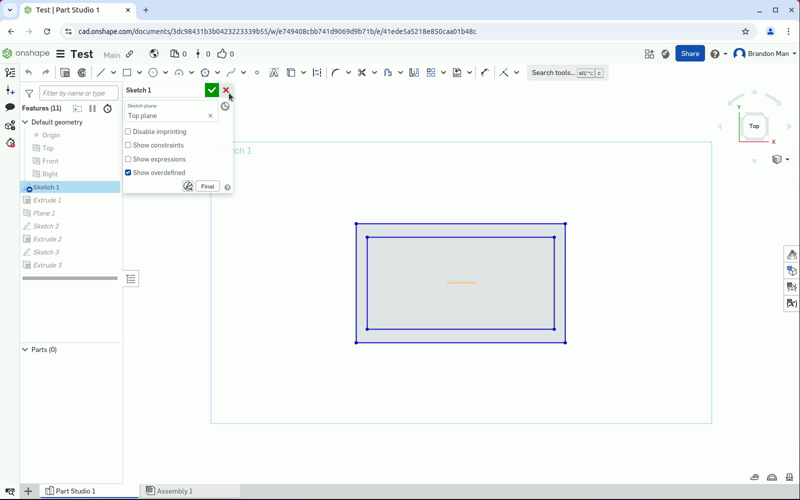
click(229, 92)
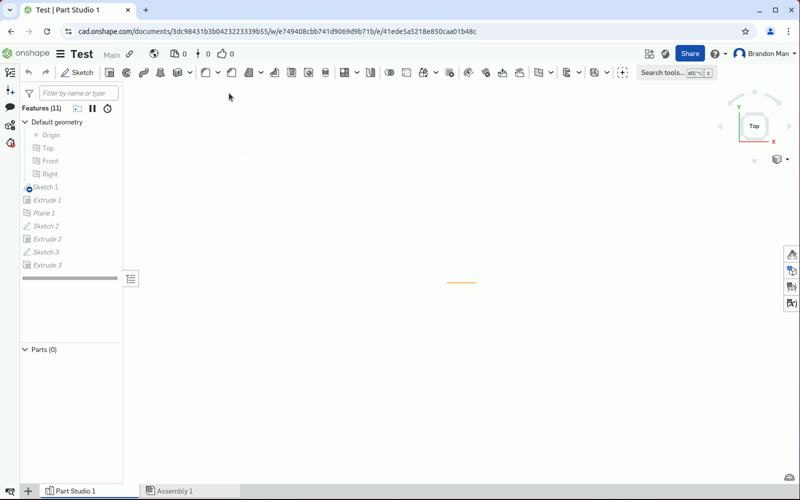
key(shift+s)
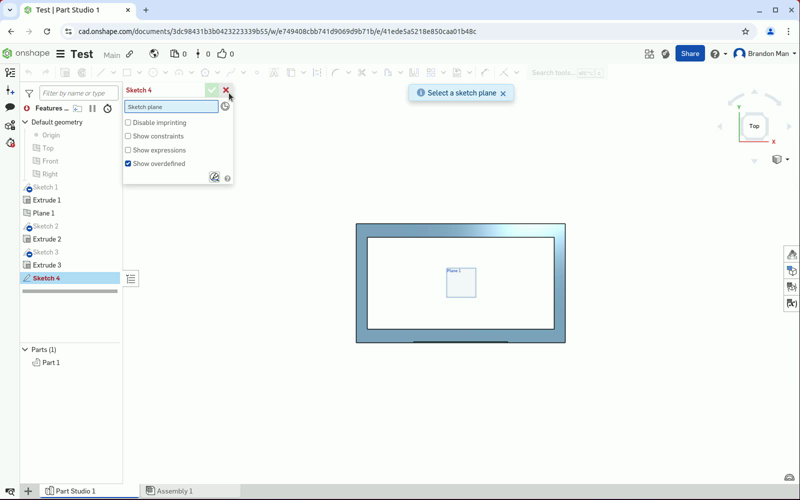
mouse_move(73, 215)
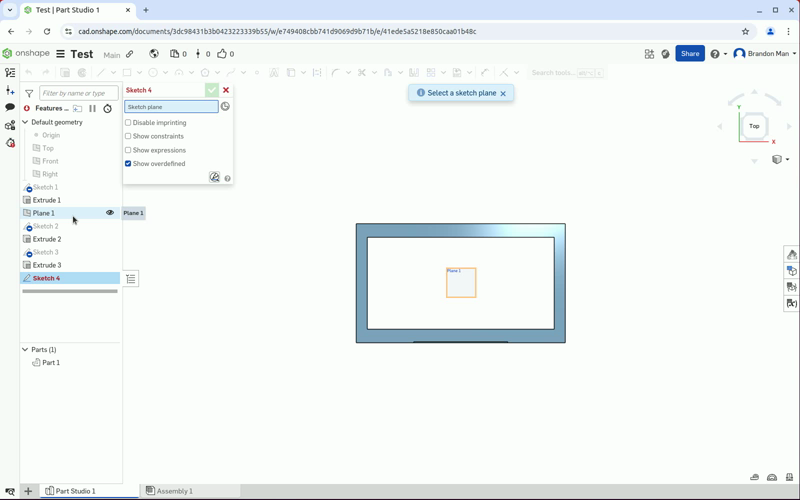
click(73, 215)
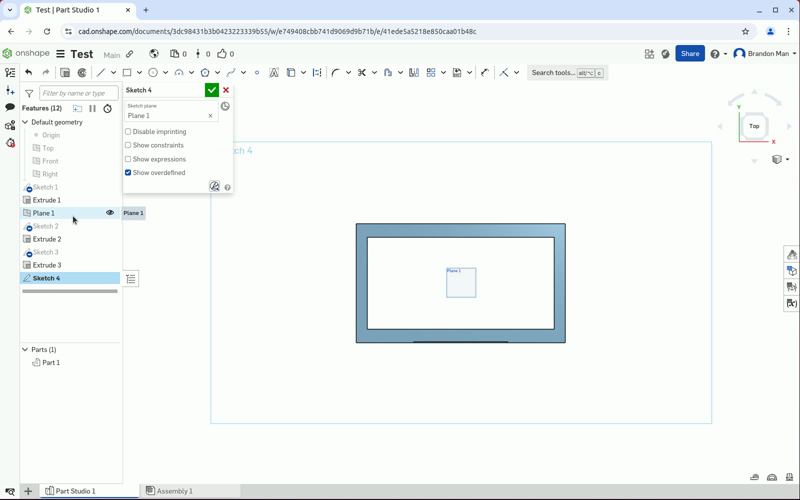
mouse_move(73, 352)
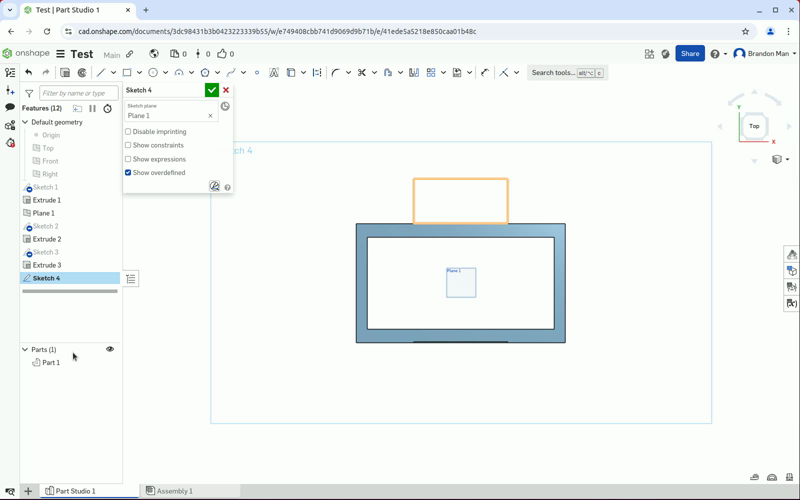
key(y)
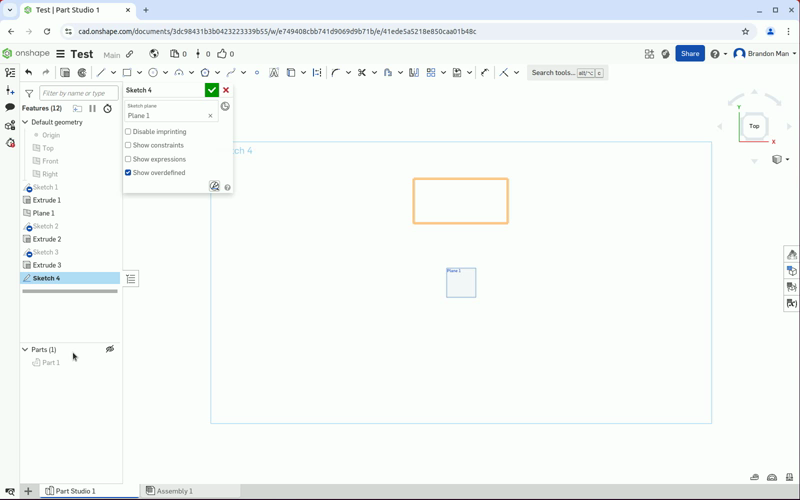
key(l)
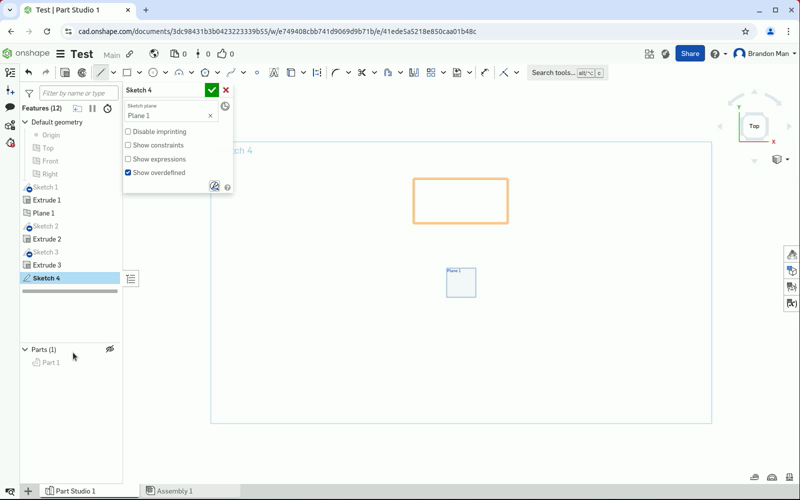
key_down(shift)
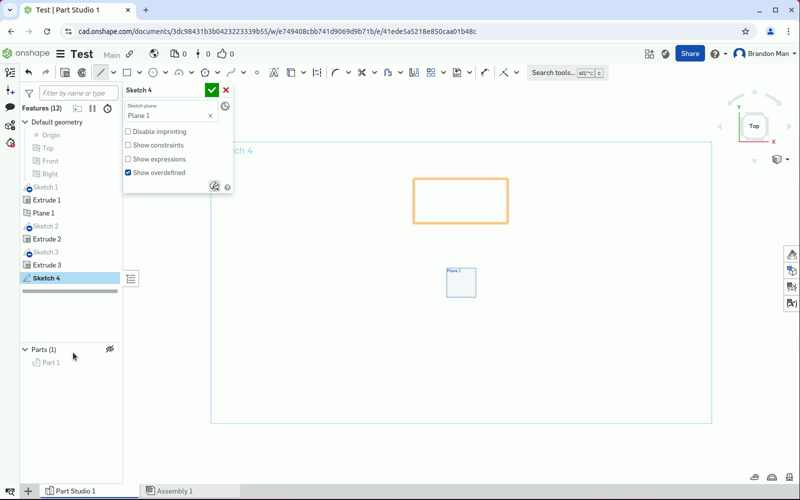
mouse_move(413, 342)
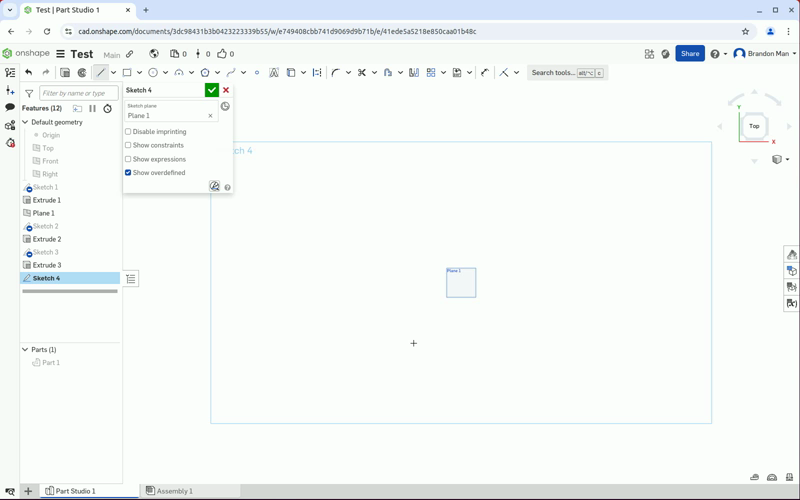
click(413, 342)
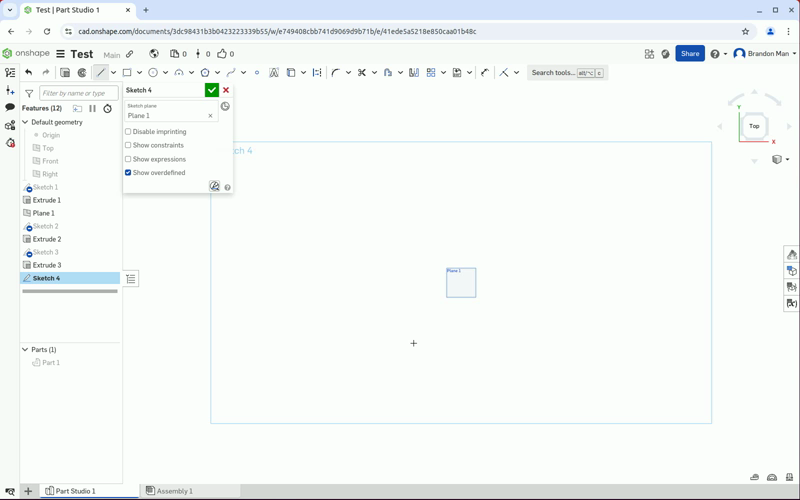
key_up(shift)
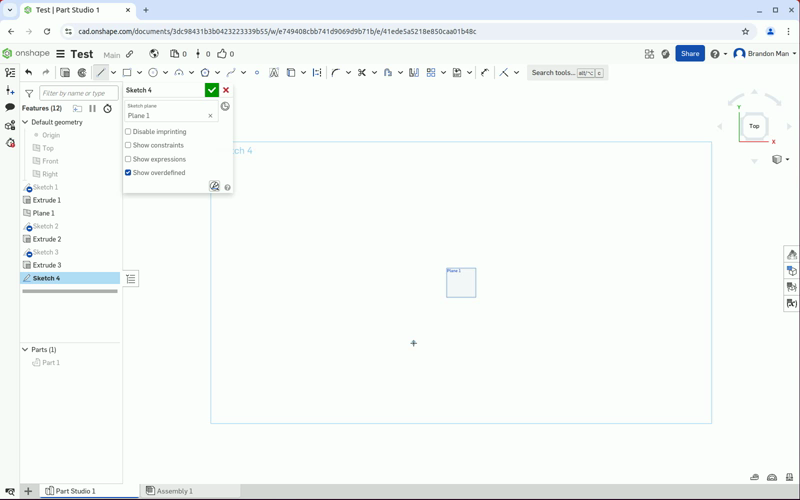
key_down(shift)
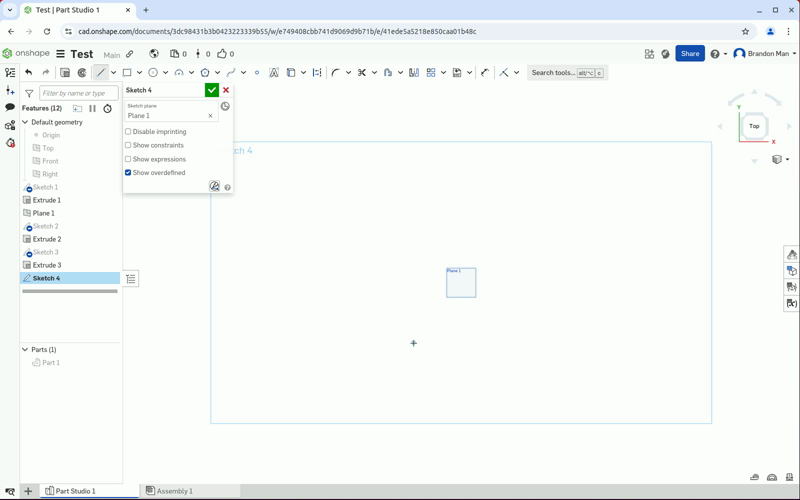
mouse_move(507, 342)
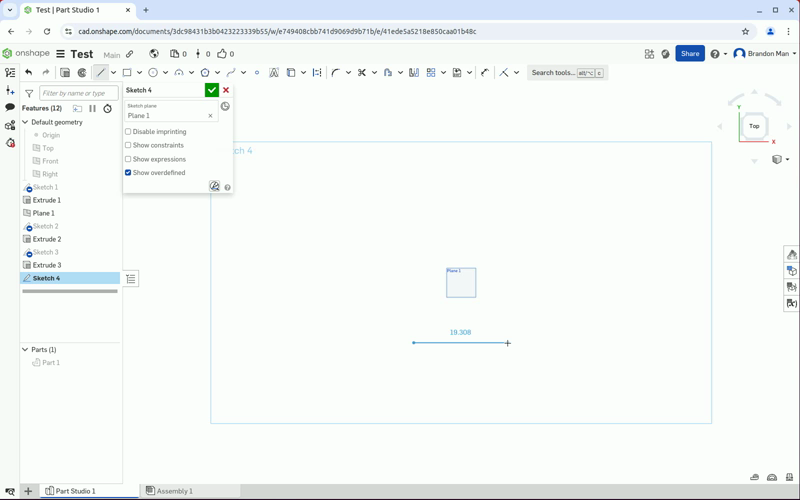
click(507, 342)
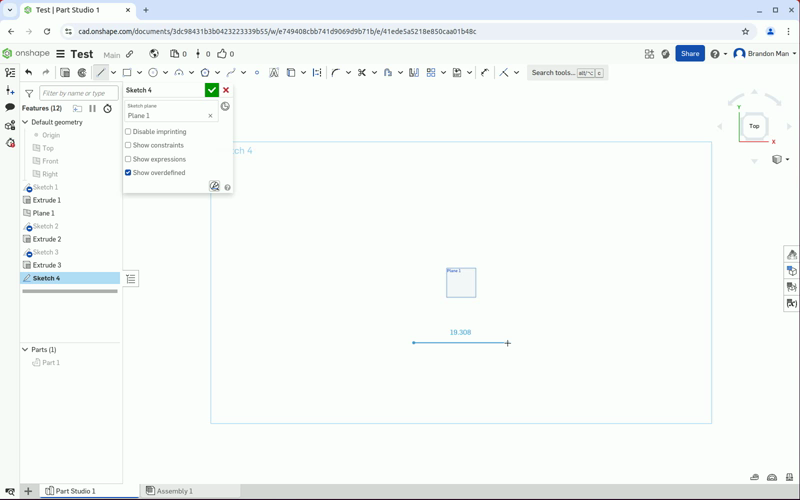
key_up(shift)
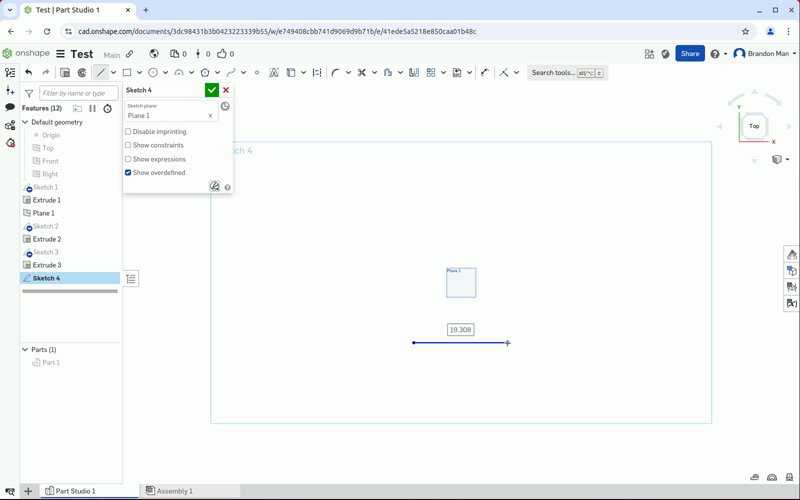
key_down(shift)
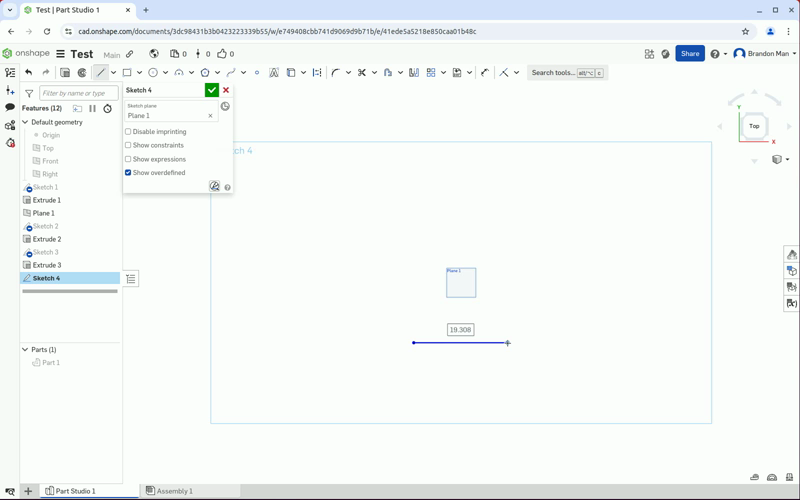
mouse_move(537, 342)
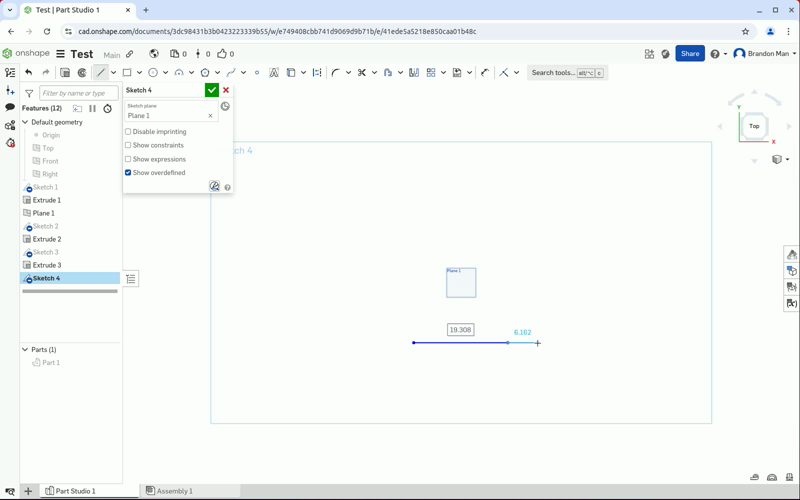
mouse_move(507, 329)
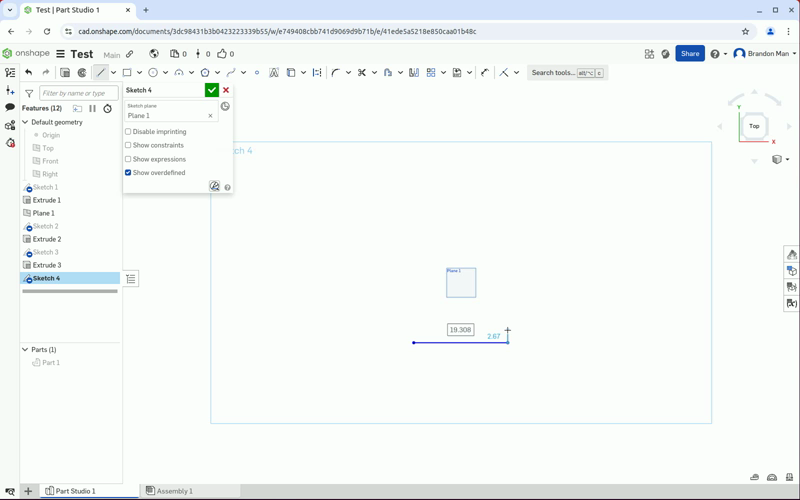
click(507, 329)
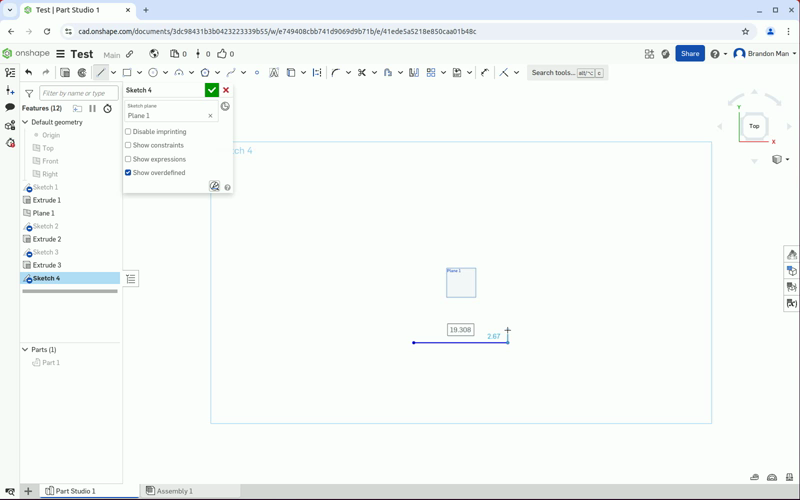
key_up(shift)
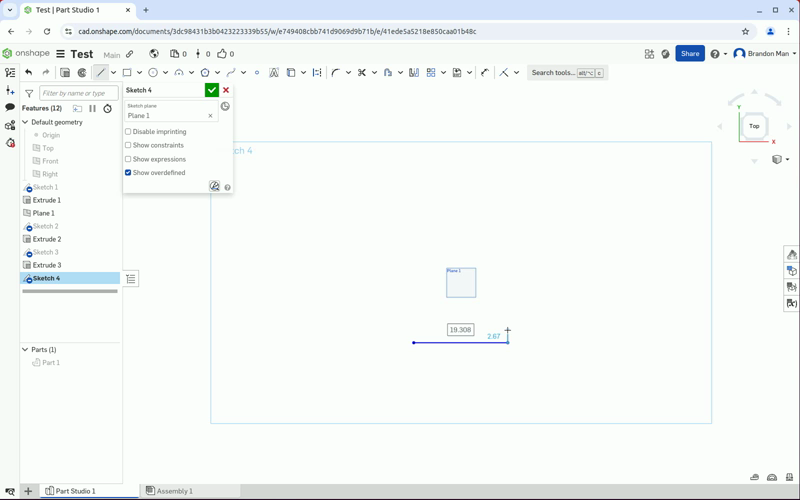
key_down(shift)
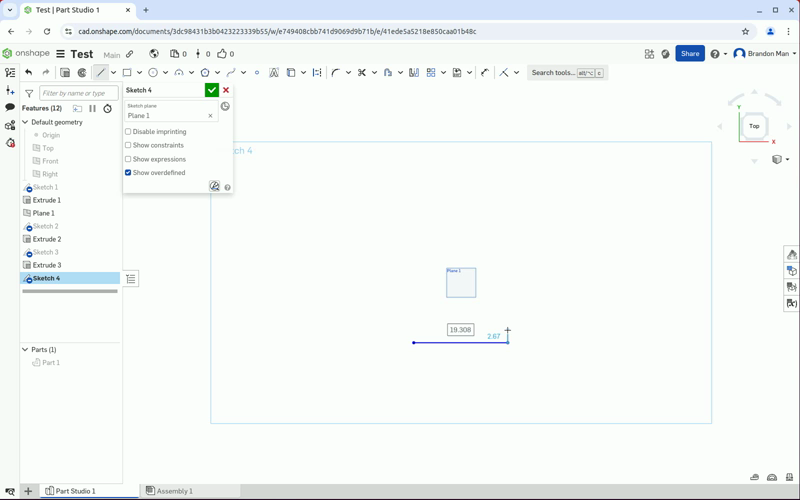
mouse_move(413, 329)
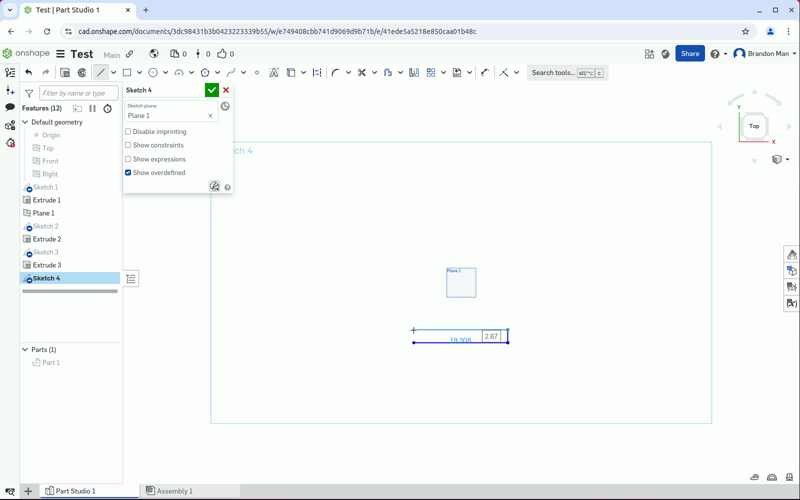
click(413, 329)
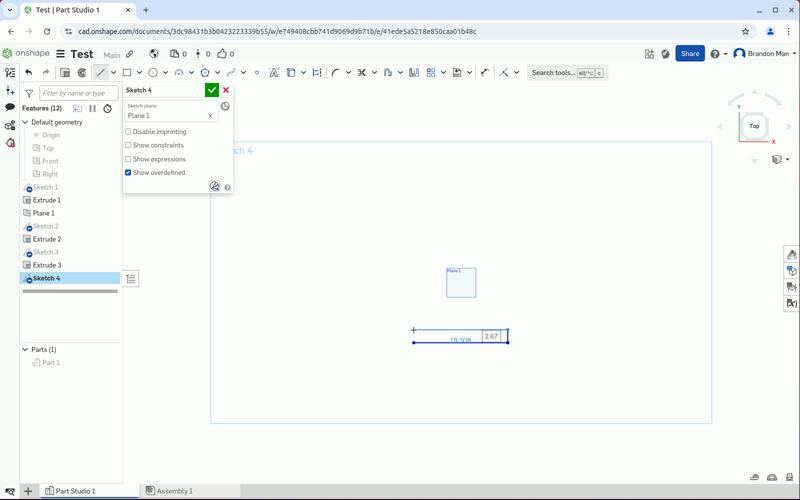
key_up(shift)
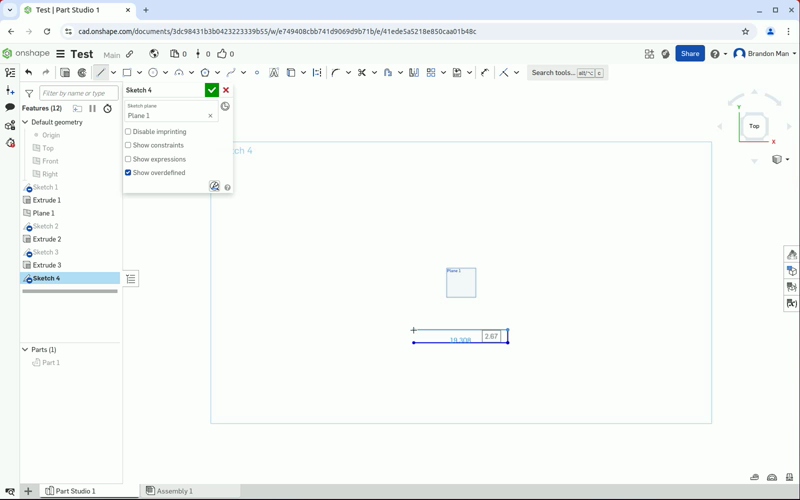
mouse_move(444, 329)
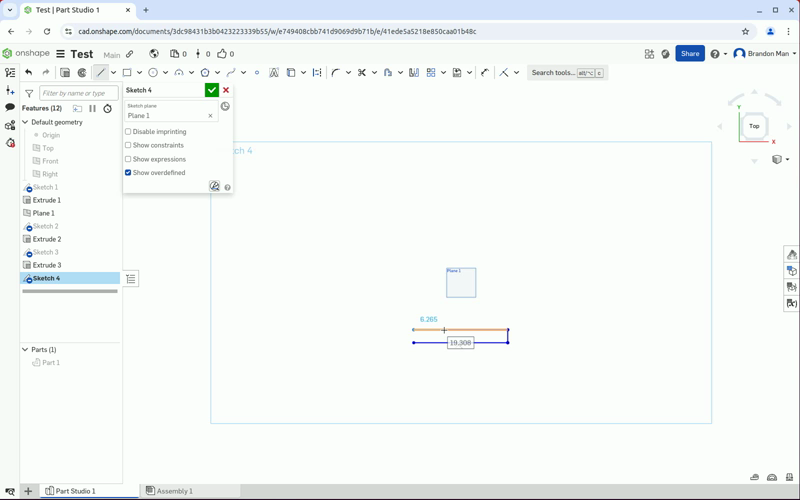
key_down(shift)
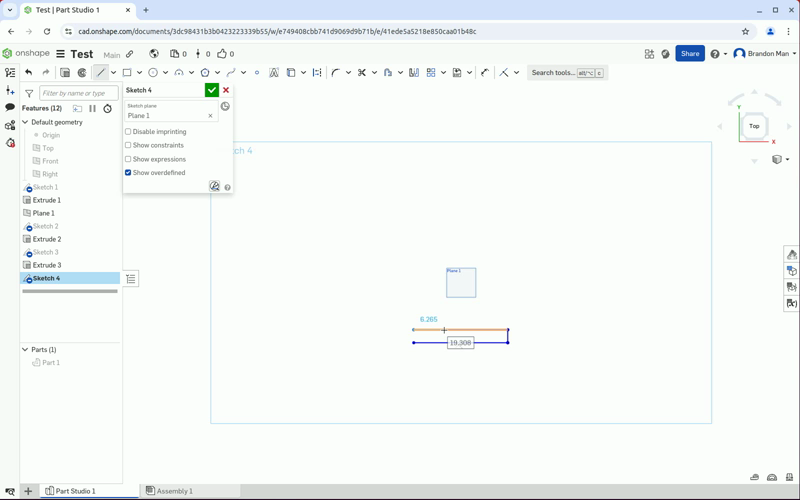
mouse_move(413, 342)
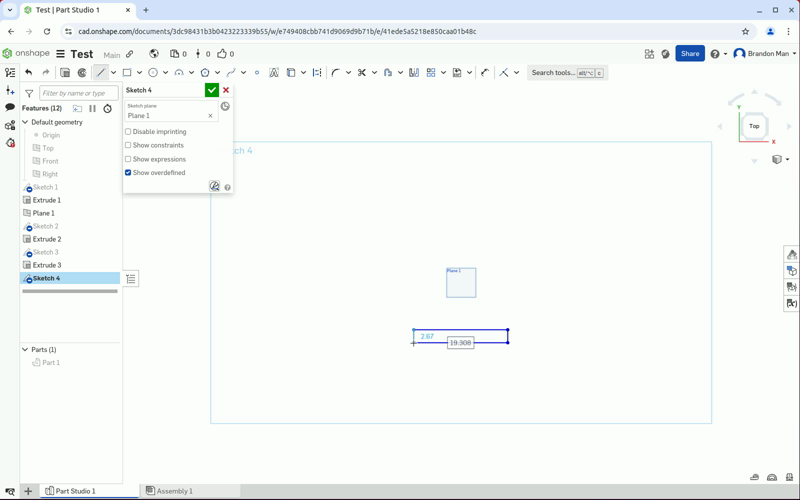
key_up(shift)
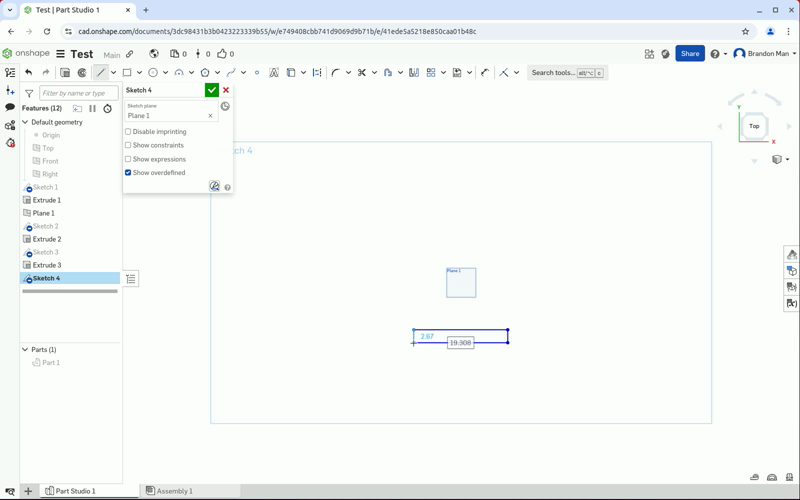
click(413, 342)
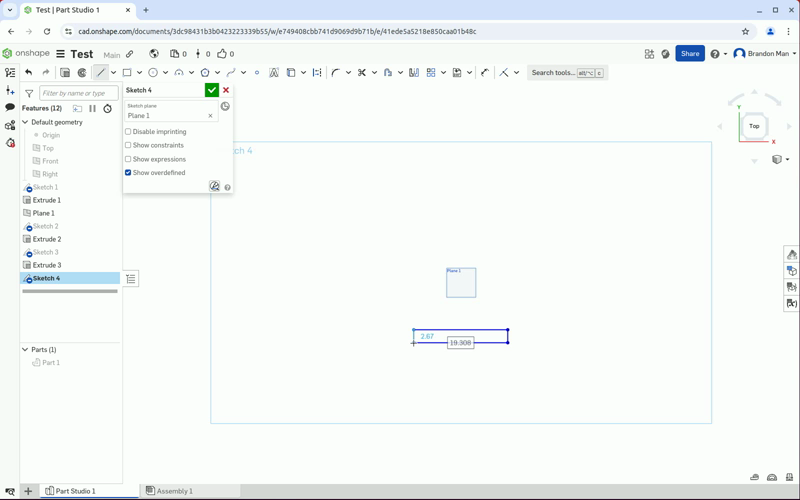
key(esc)
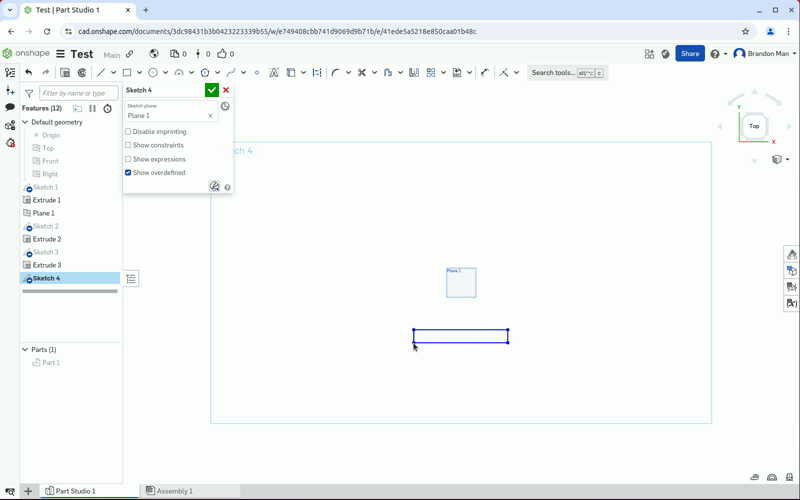
mouse_move(421, 339)
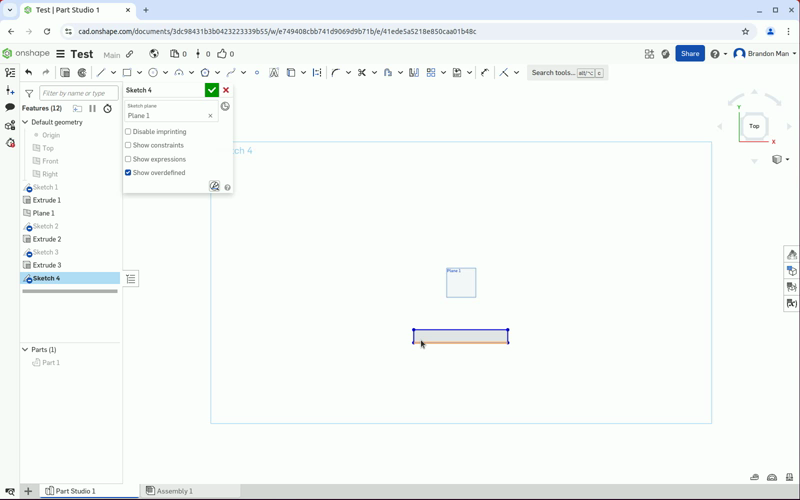
scroll(6)
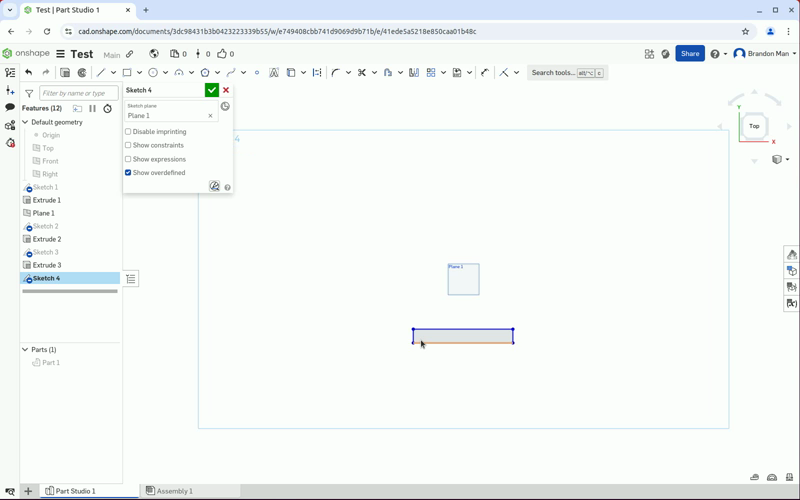
scroll(6)
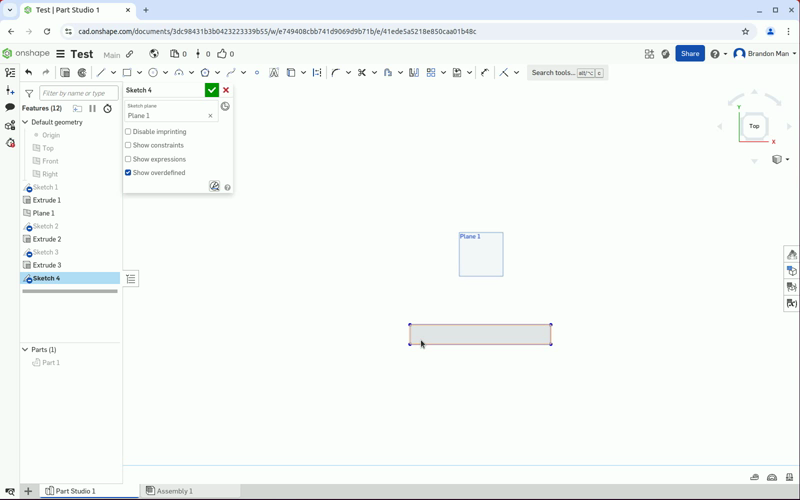
scroll(6)
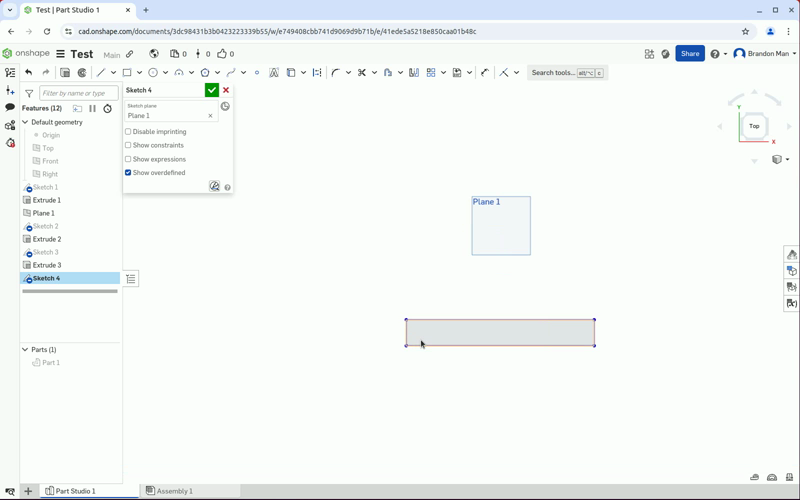
scroll(6)
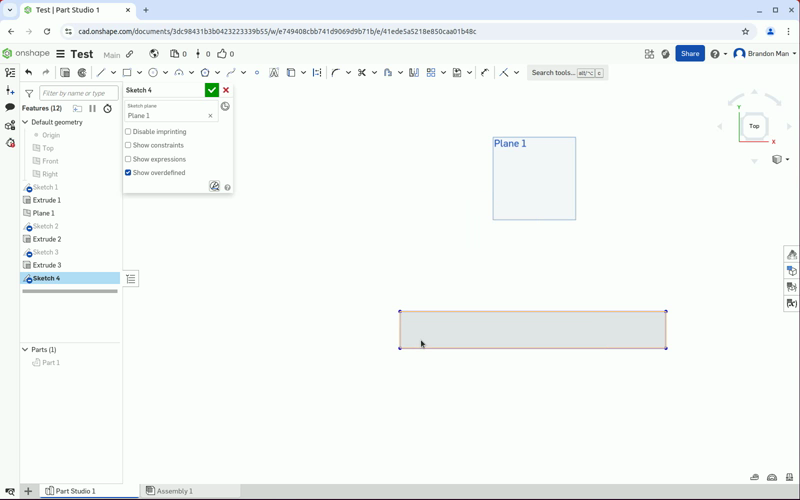
scroll(6)
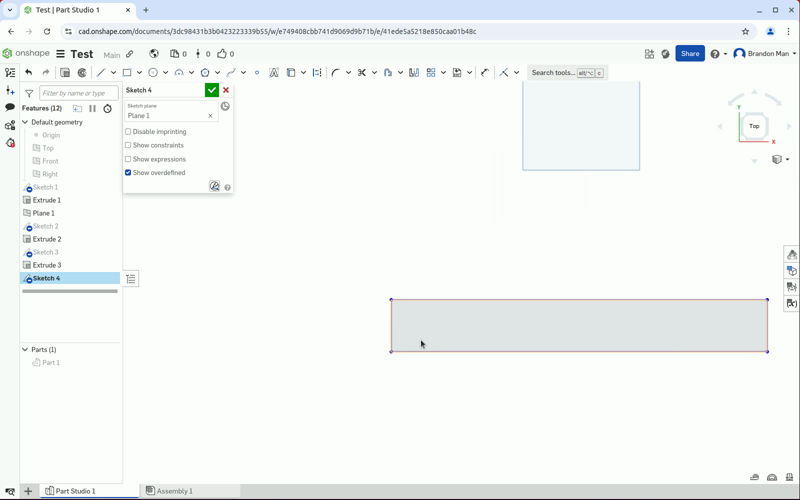
scroll(6)
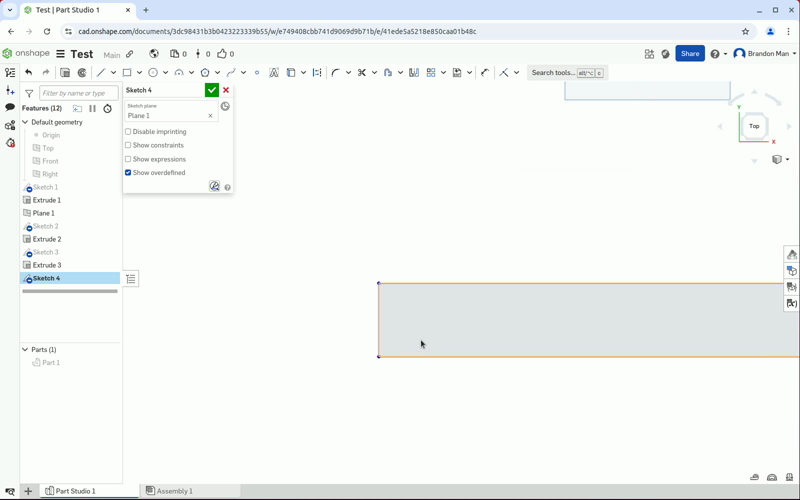
scroll(6)
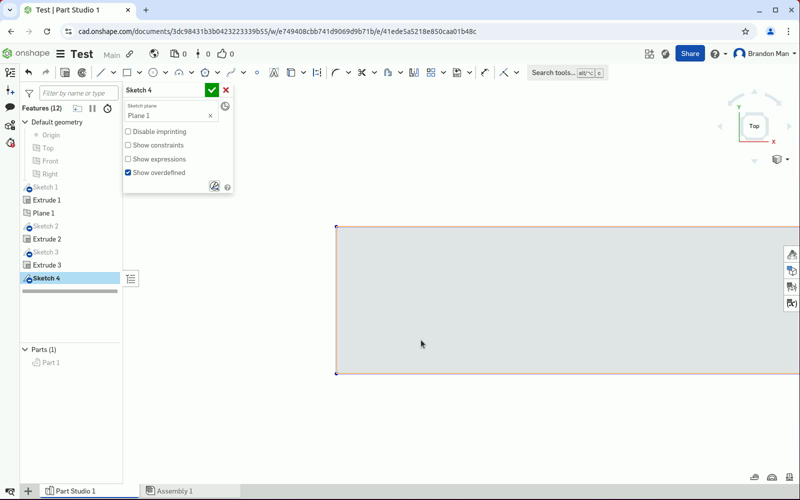
click(421, 339)
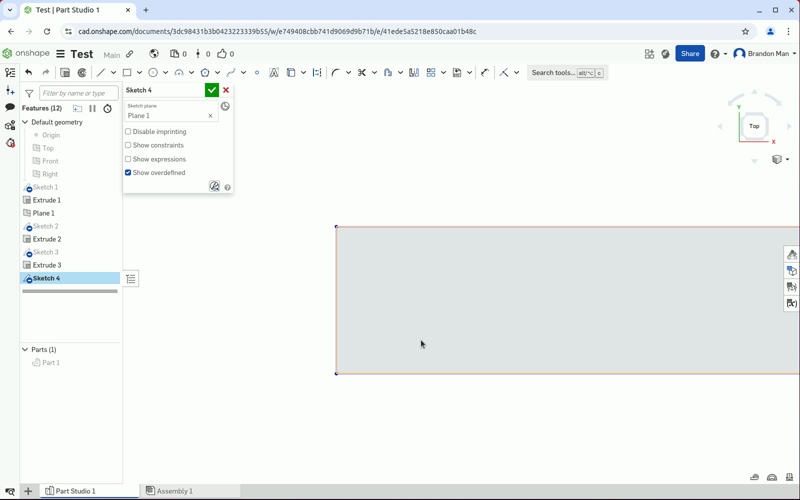
scroll(-6)
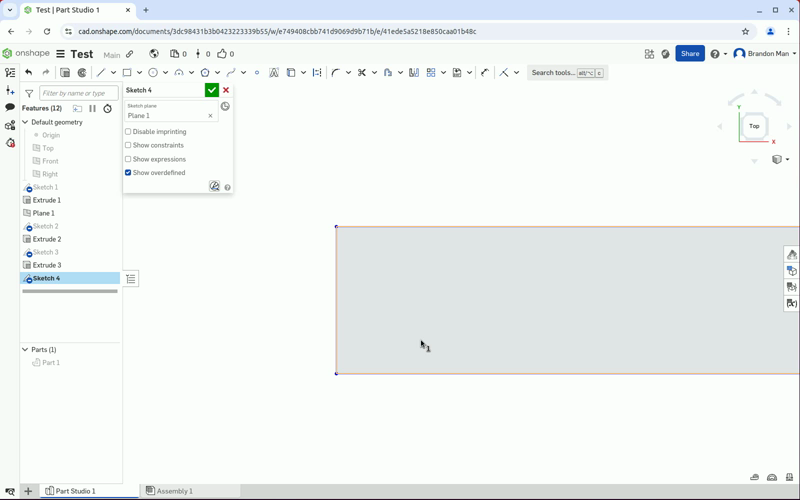
scroll(-6)
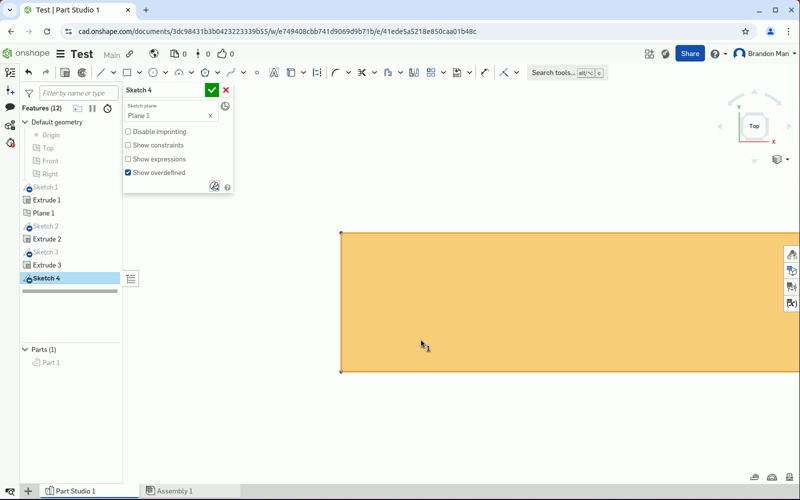
scroll(-6)
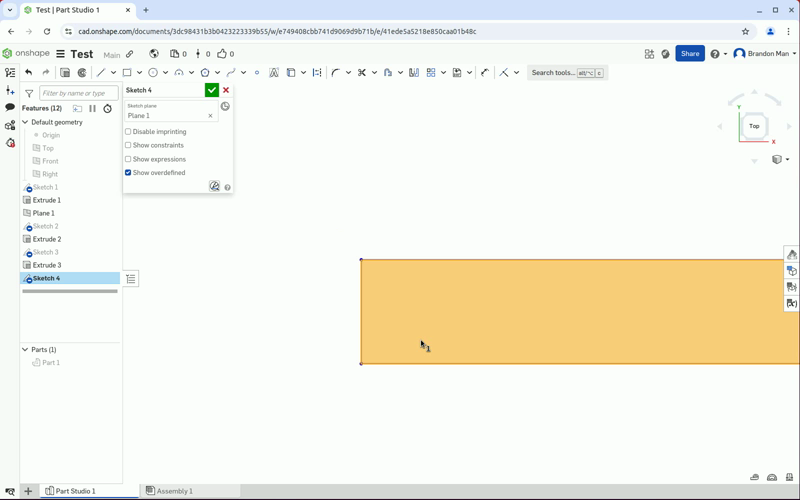
scroll(-6)
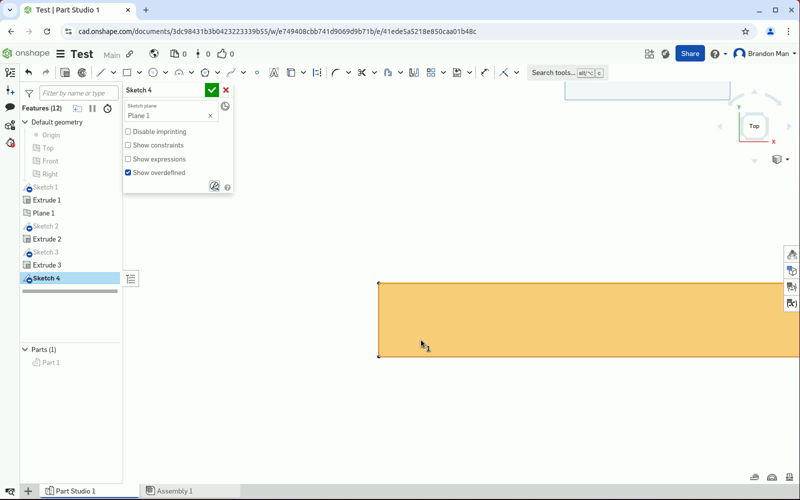
scroll(-6)
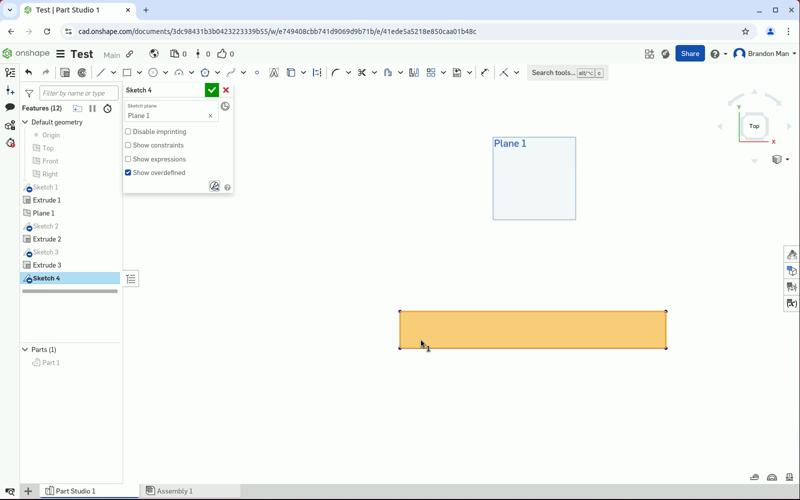
scroll(-6)
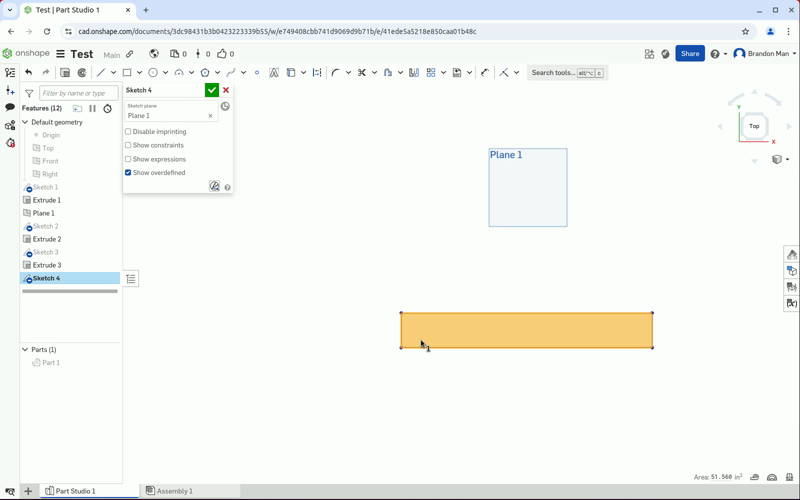
scroll(-6)
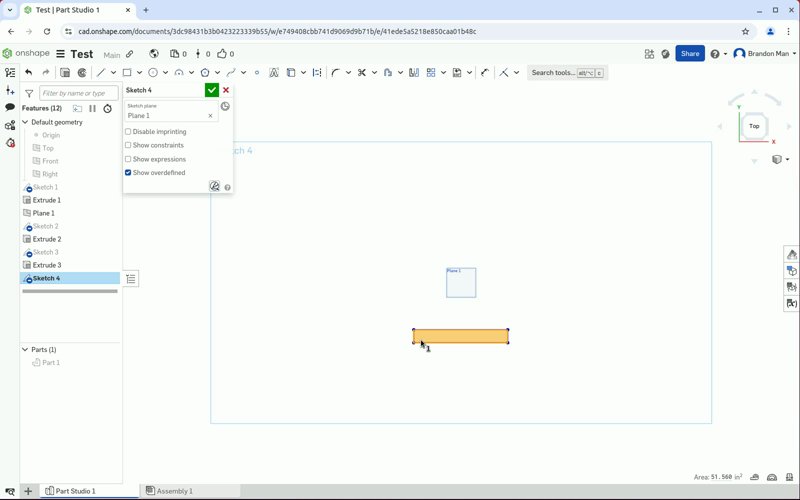
mouse_move(73, 352)
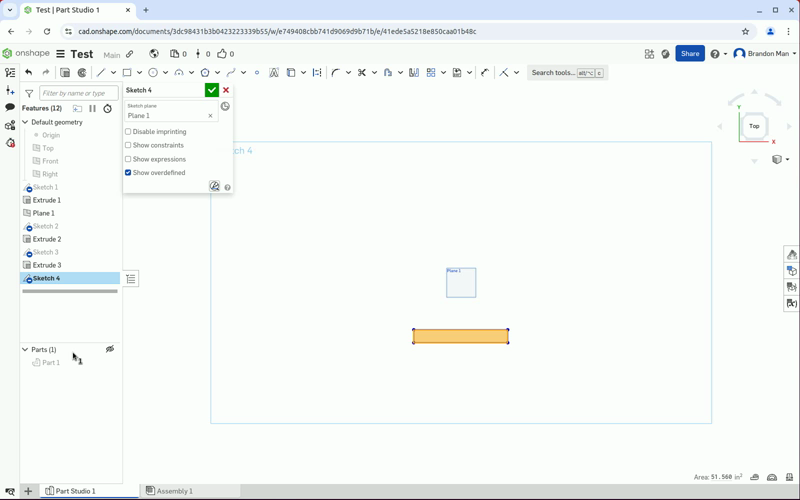
key(shift+y)
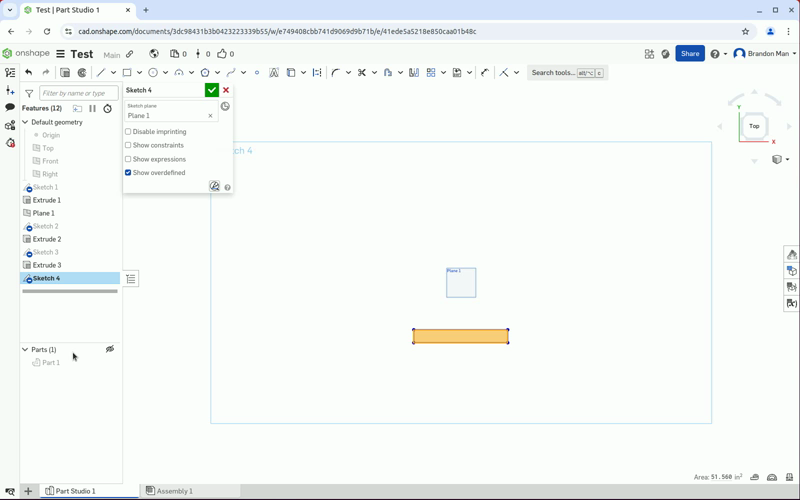
key(shift+e)
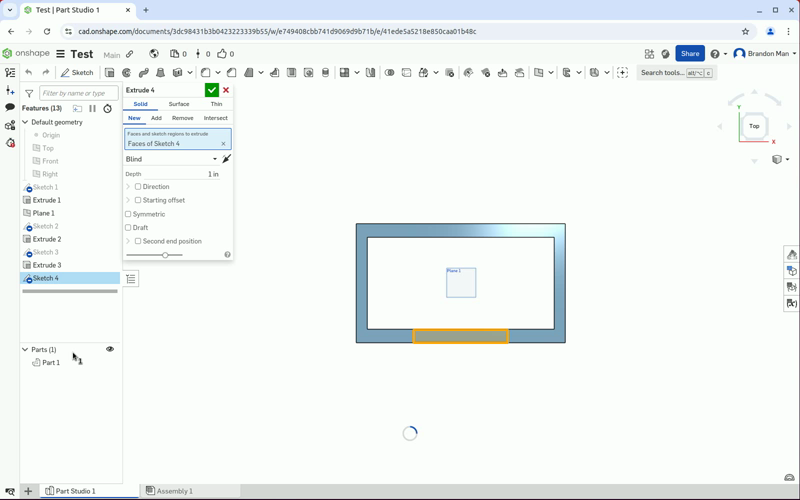
mouse_move(143, 106)
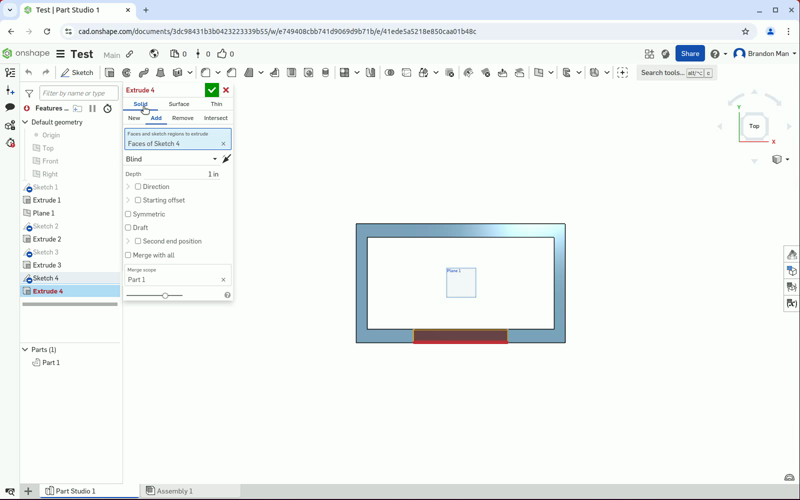
click(143, 106)
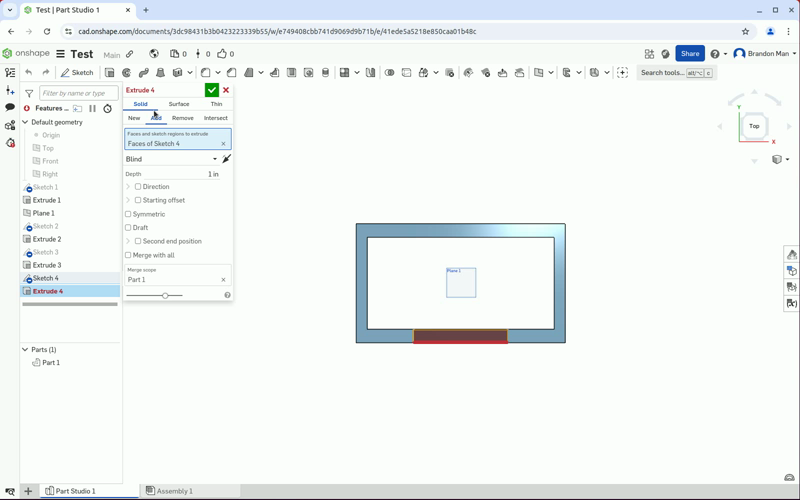
mouse_move(186, 120)
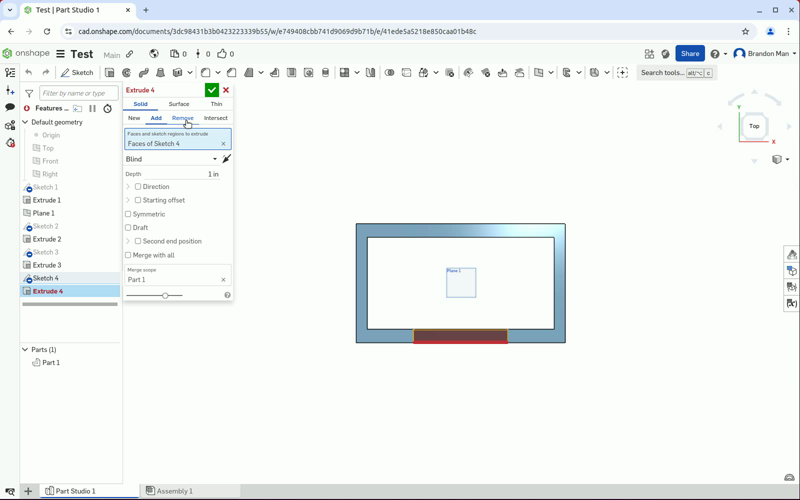
click(186, 120)
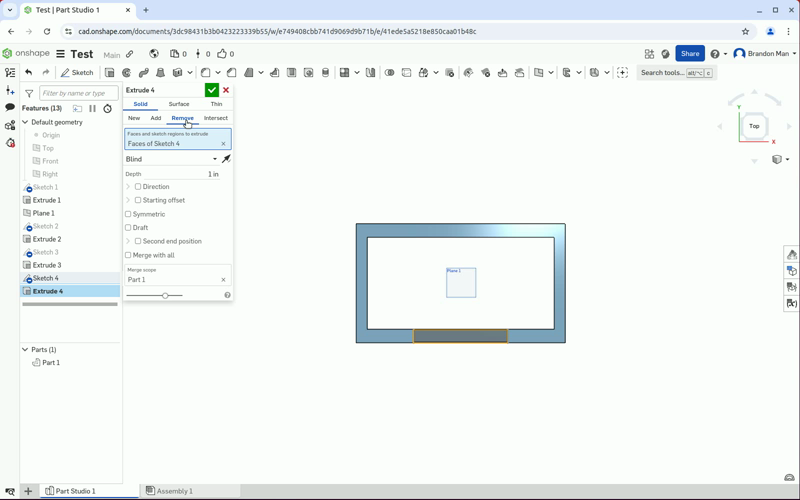
key(tab, 4)
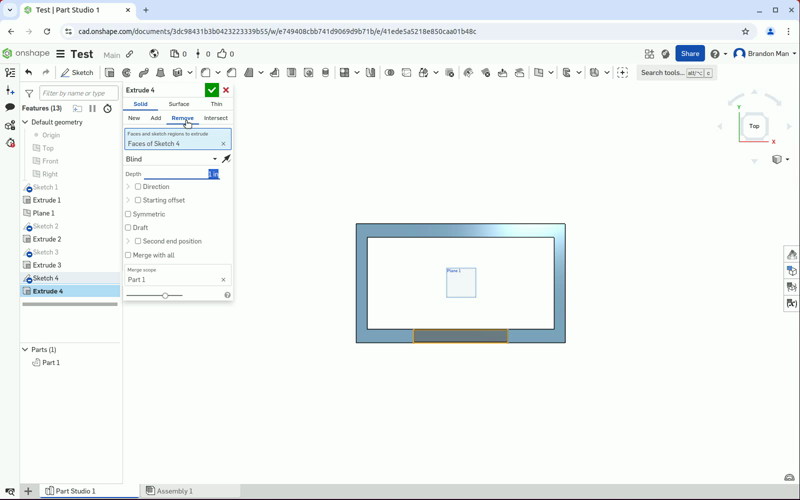
text(9.147)
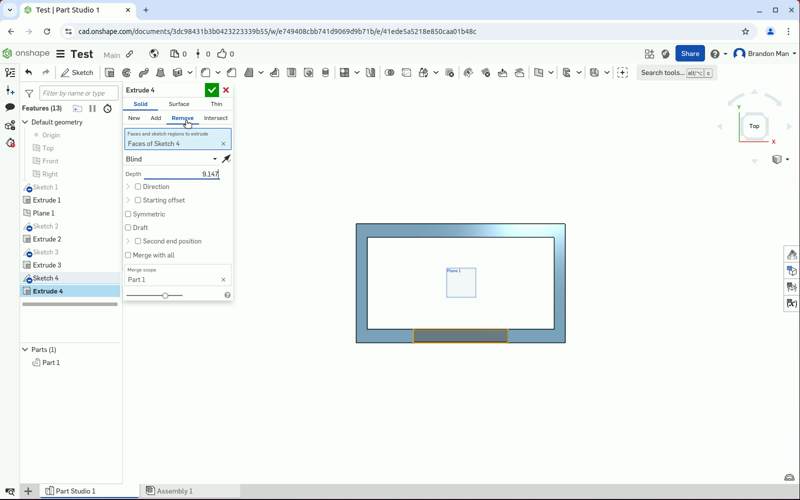
key(tab, 6)
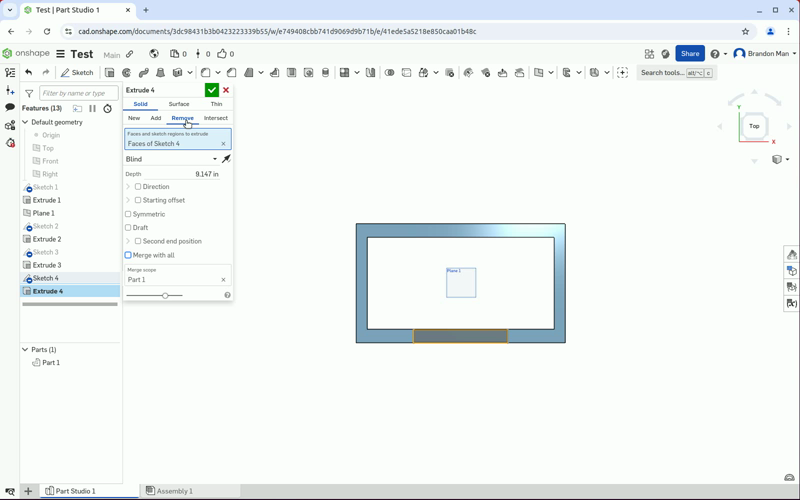
key(space)
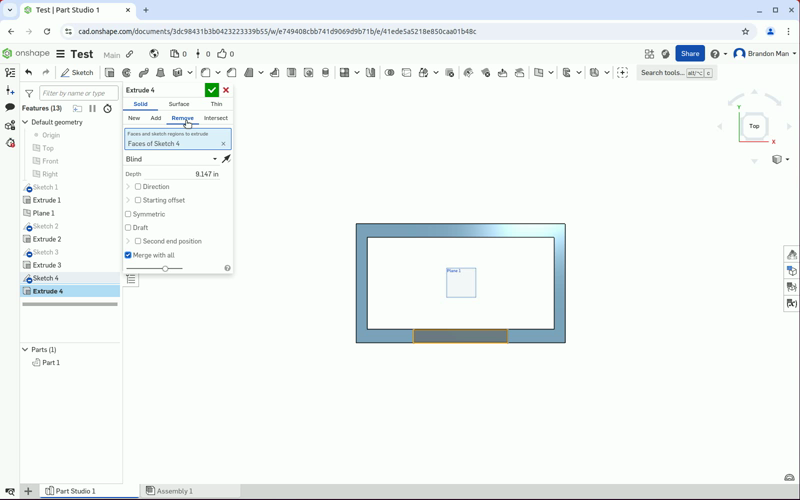
key(enter)
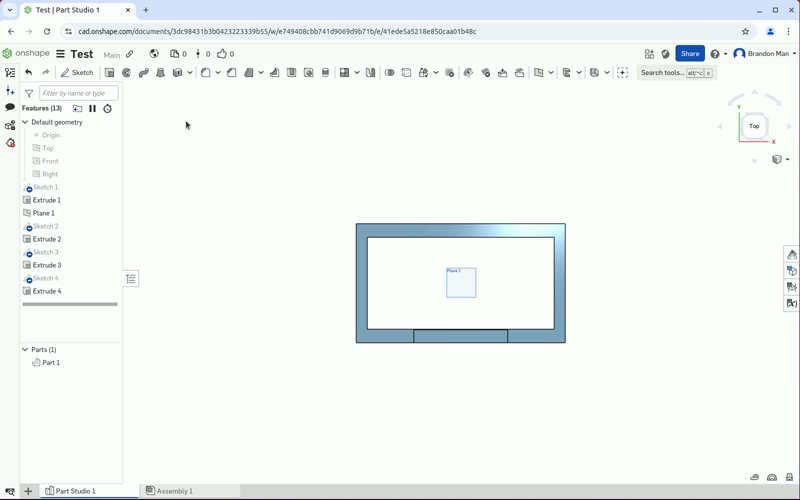
key(shift+h)
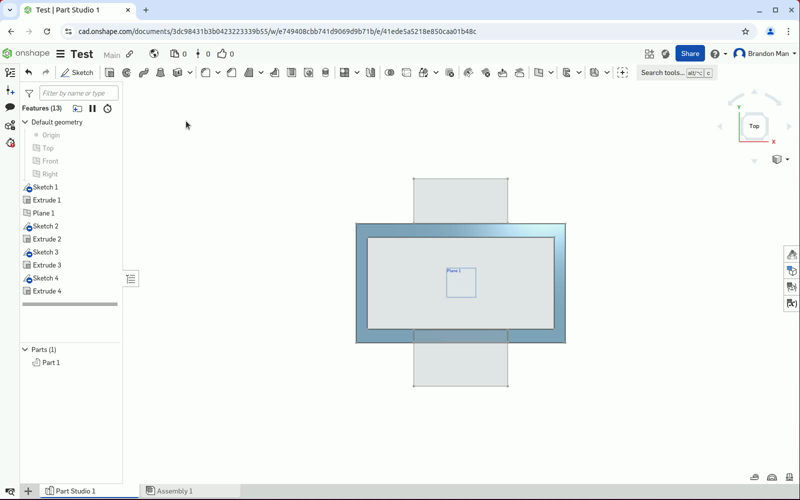
key(shift+h)
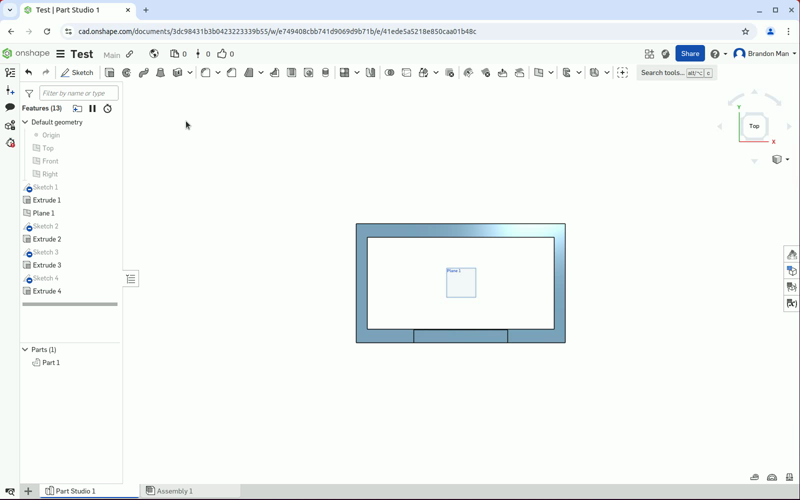
mouse_move(73, 189)
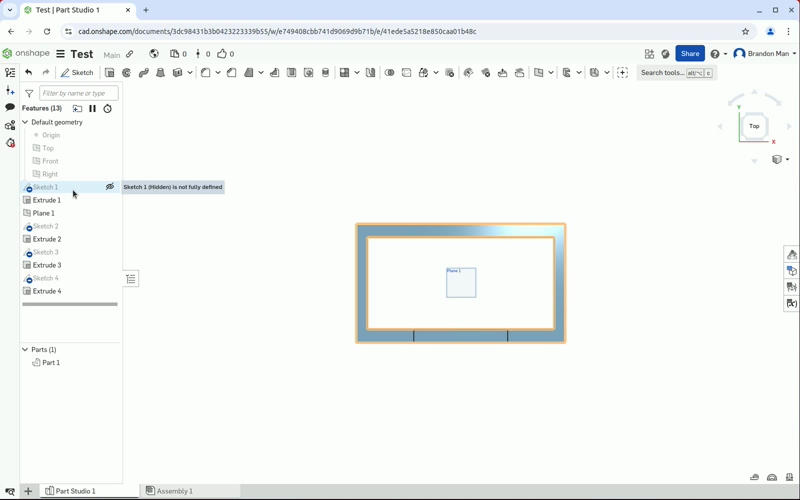
click(73, 189)
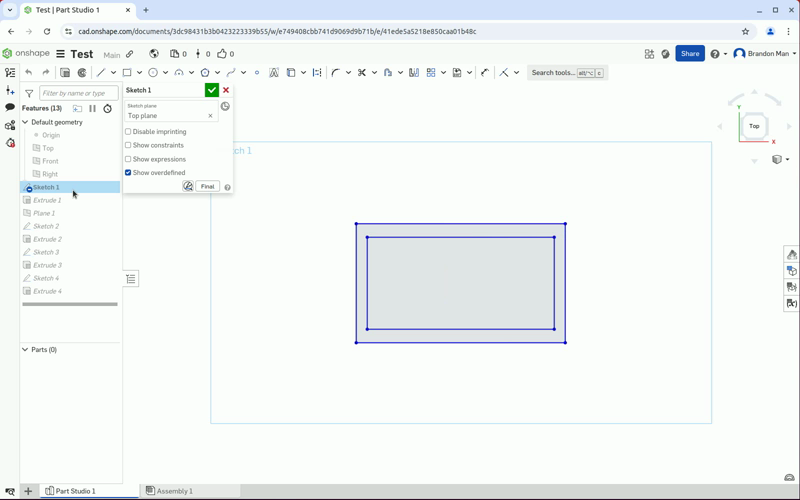
mouse_move(229, 92)
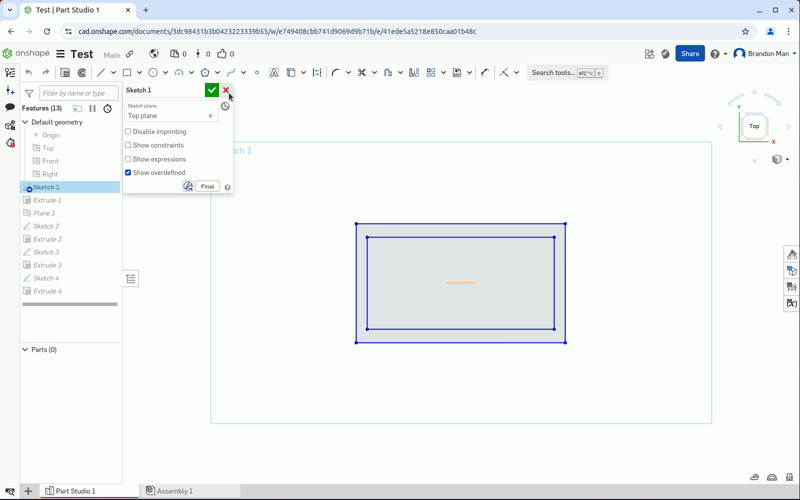
click(229, 92)
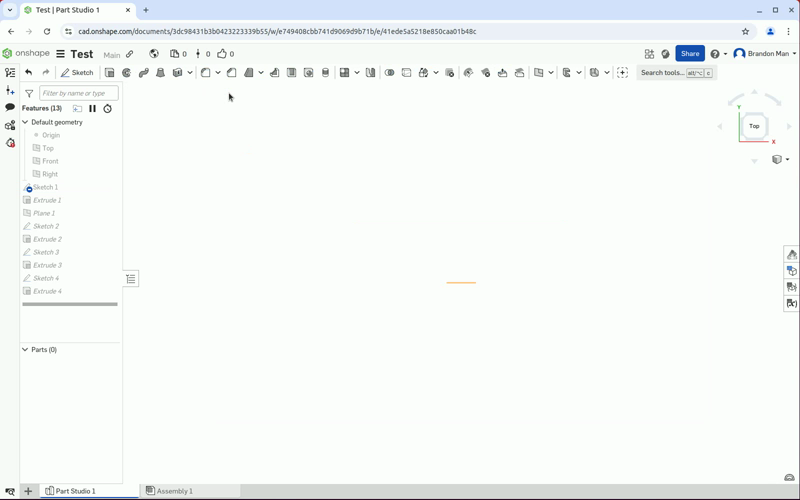
key(shift+s)
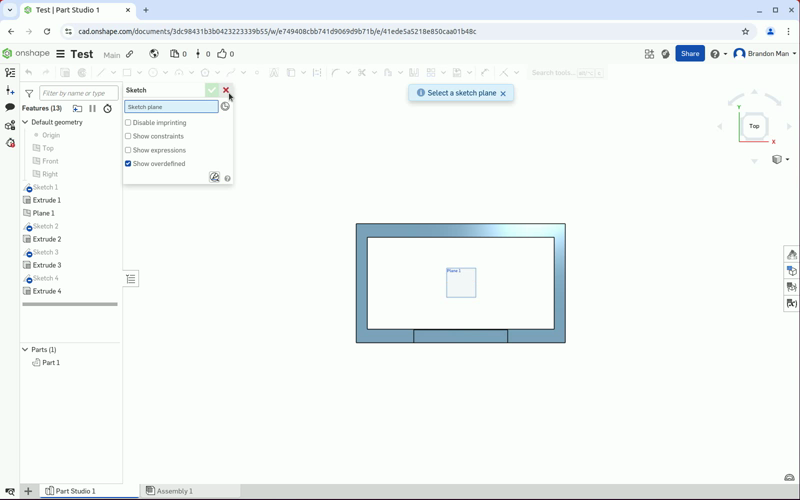
mouse_move(73, 215)
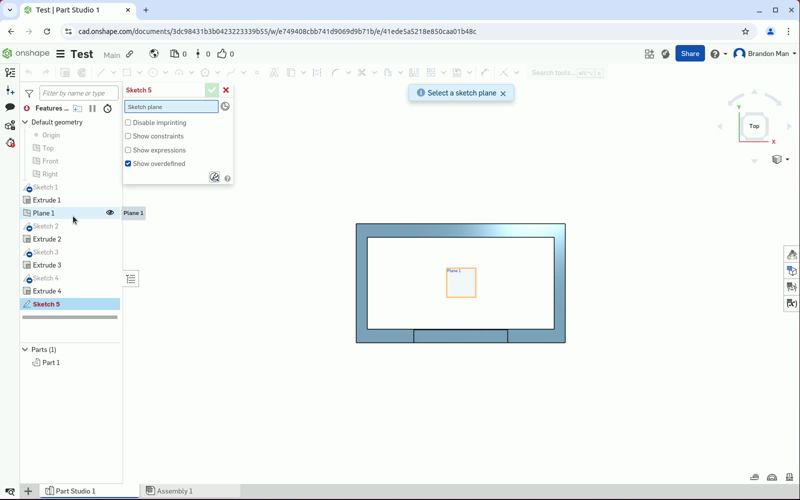
click(73, 215)
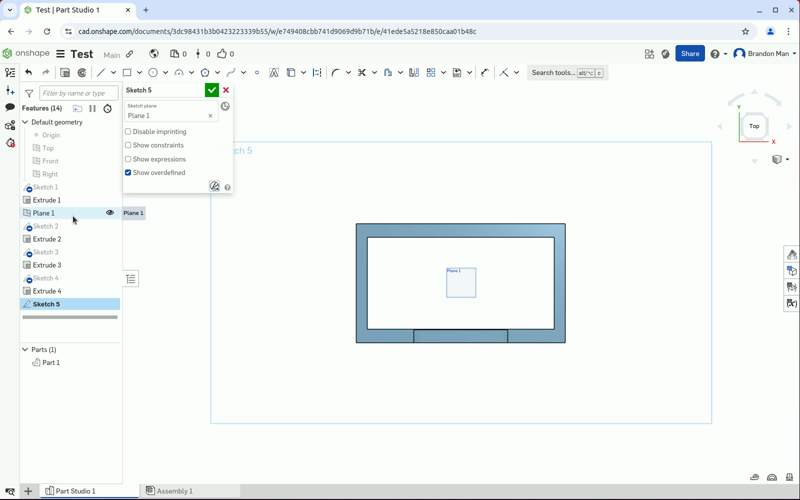
mouse_move(73, 352)
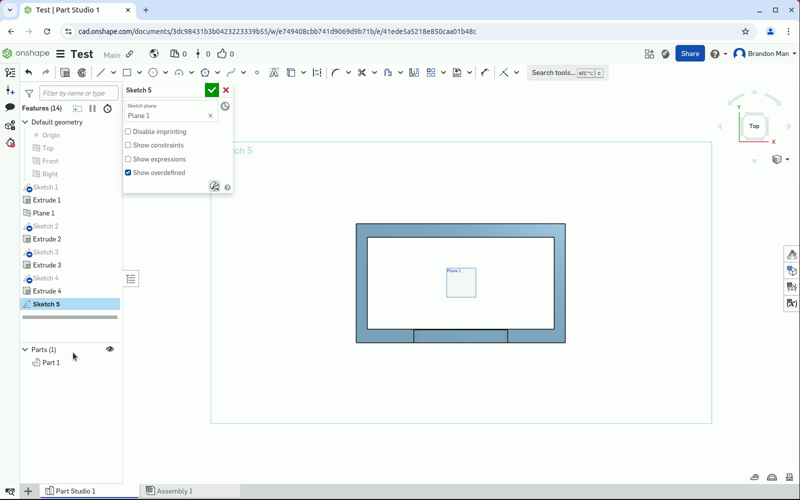
key(y)
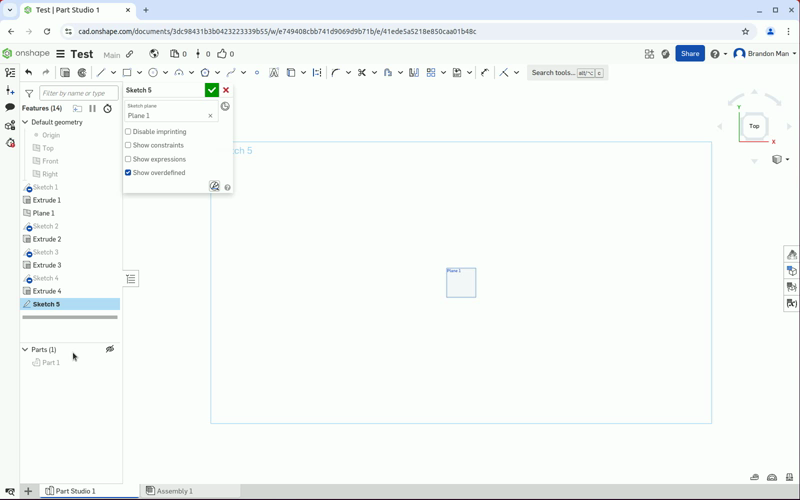
key(l)
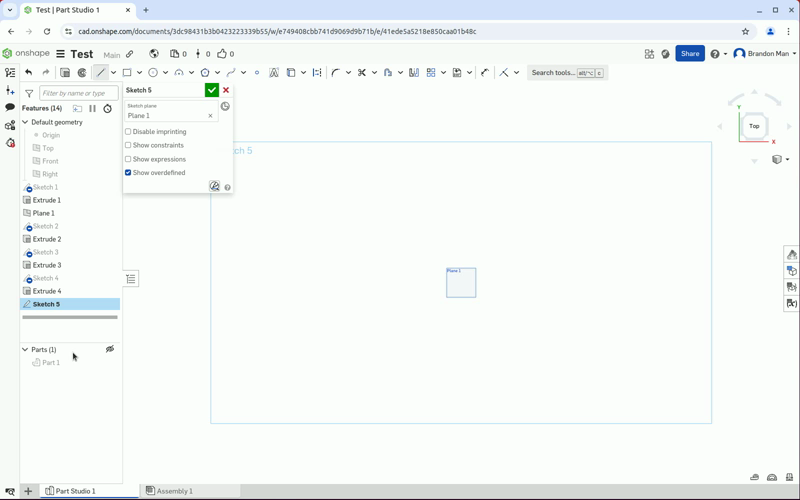
key_down(shift)
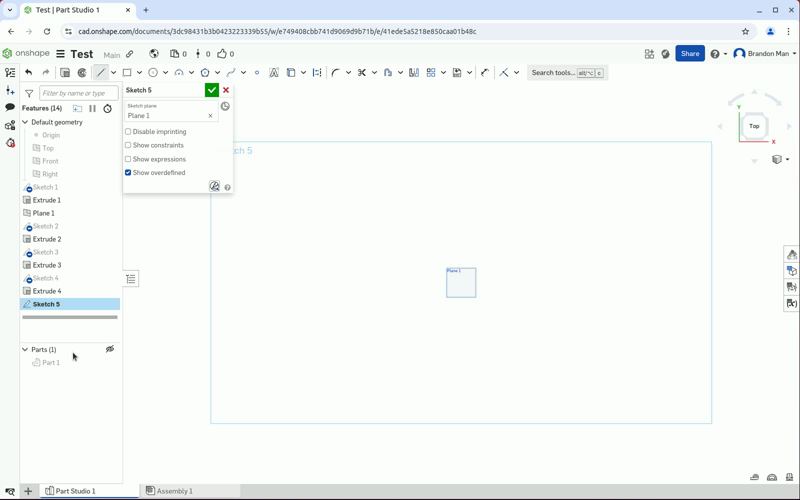
mouse_move(413, 329)
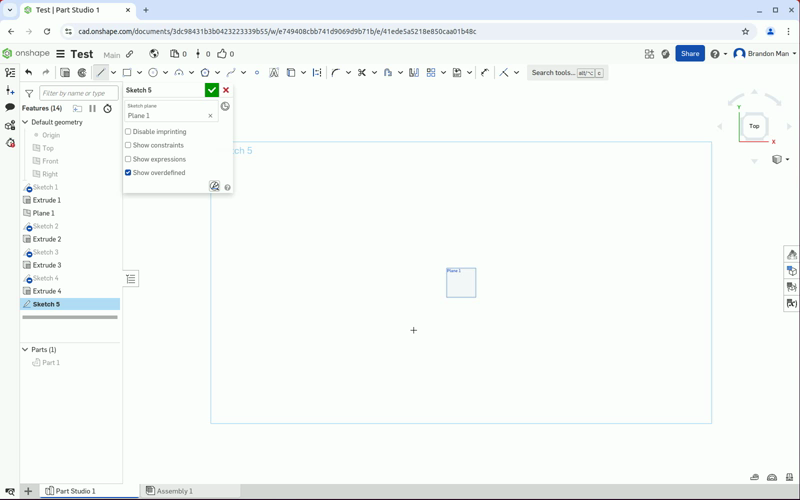
click(413, 329)
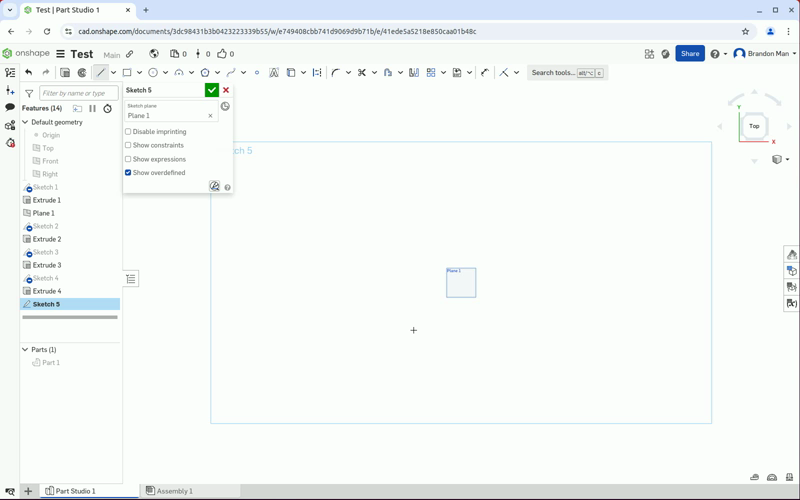
key_up(shift)
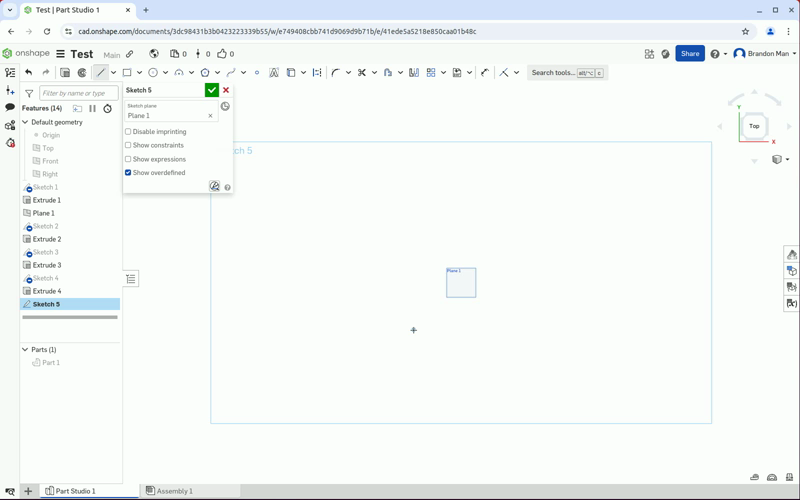
key_down(shift)
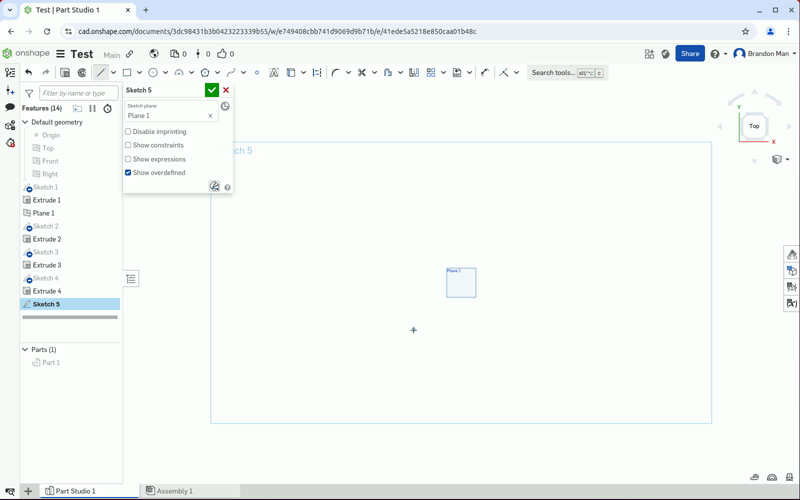
mouse_move(507, 329)
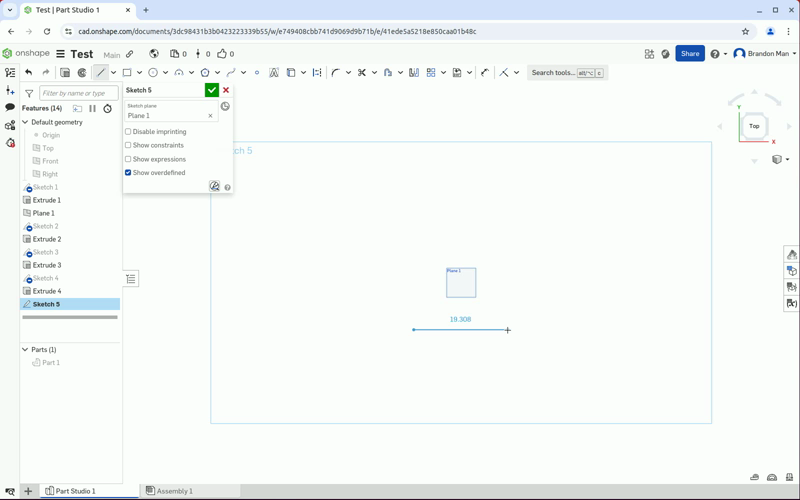
click(507, 329)
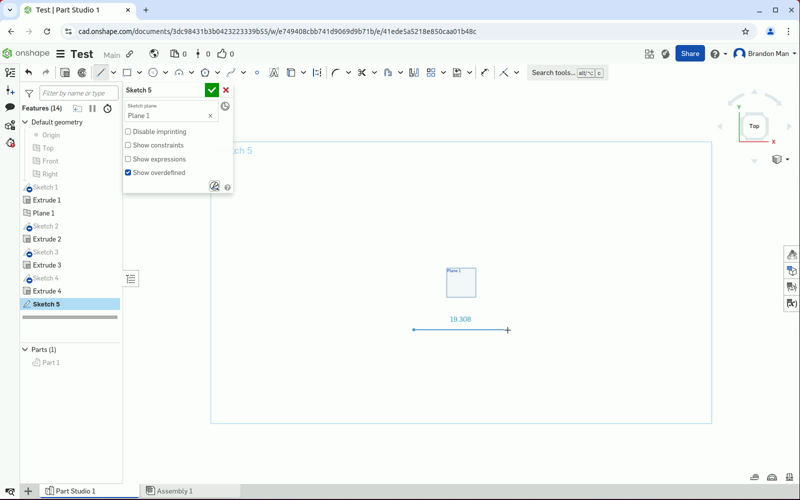
key_up(shift)
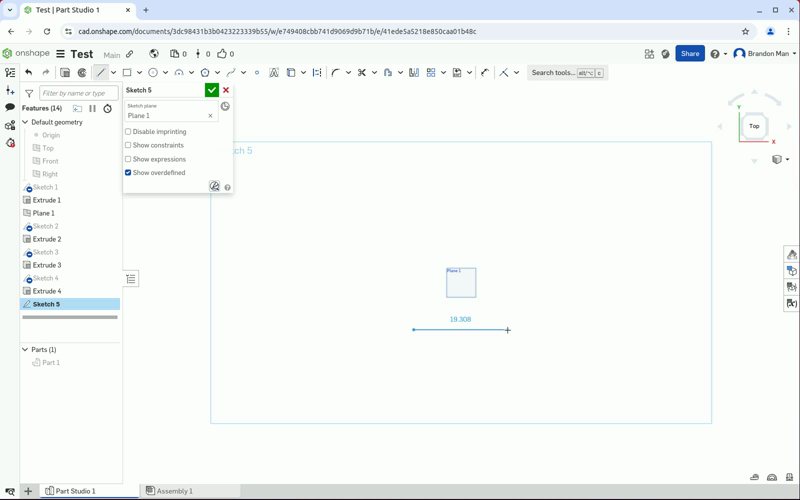
key_down(shift)
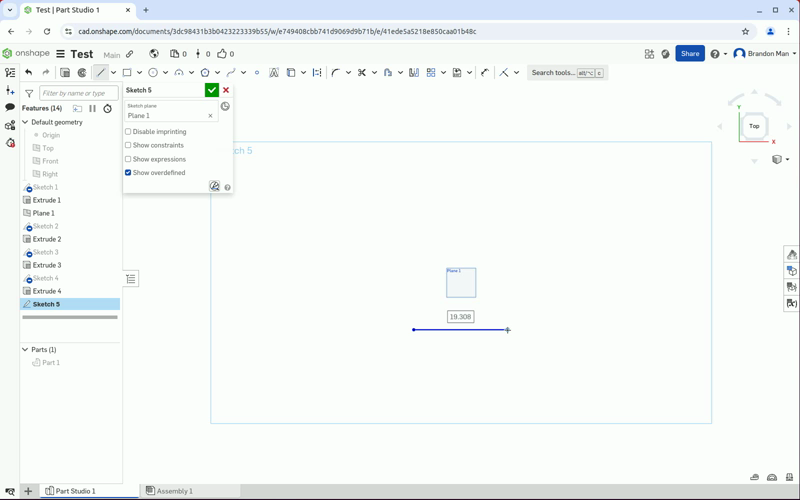
mouse_move(507, 235)
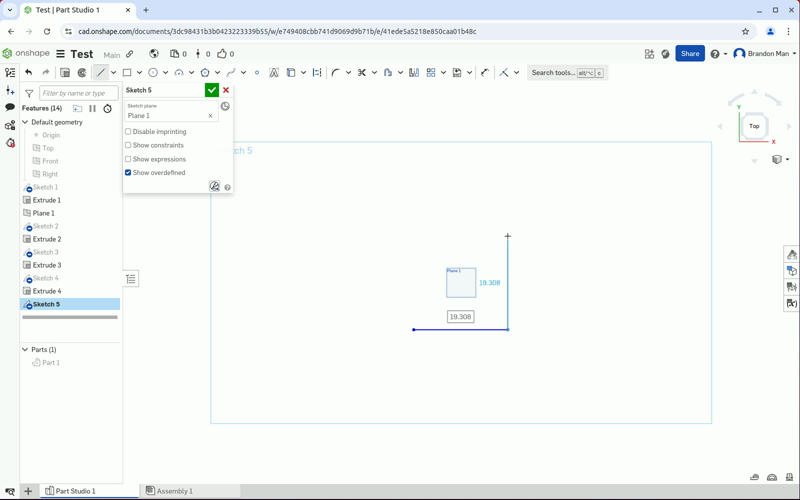
click(507, 235)
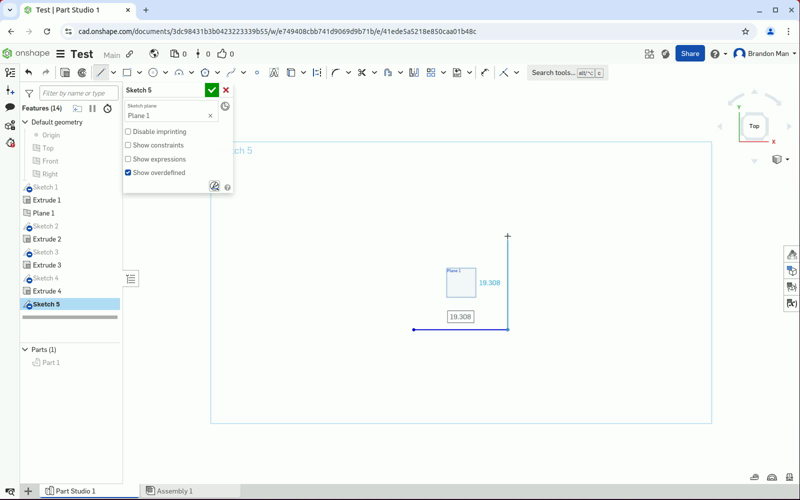
key_up(shift)
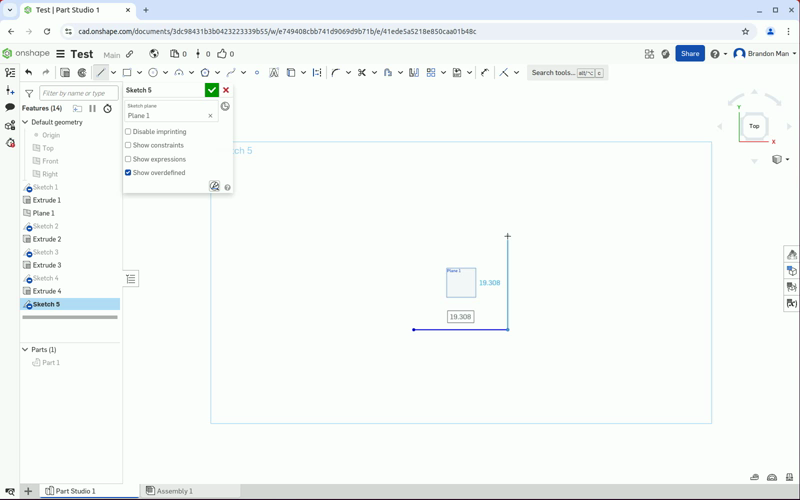
key_down(shift)
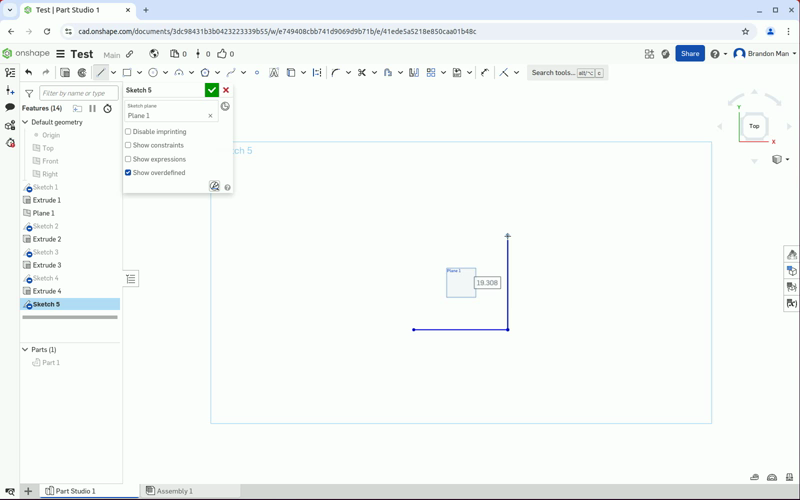
mouse_move(413, 235)
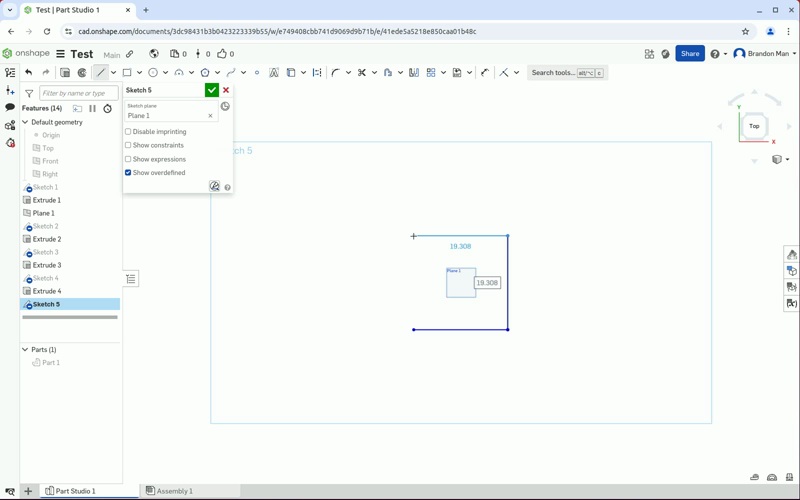
click(413, 235)
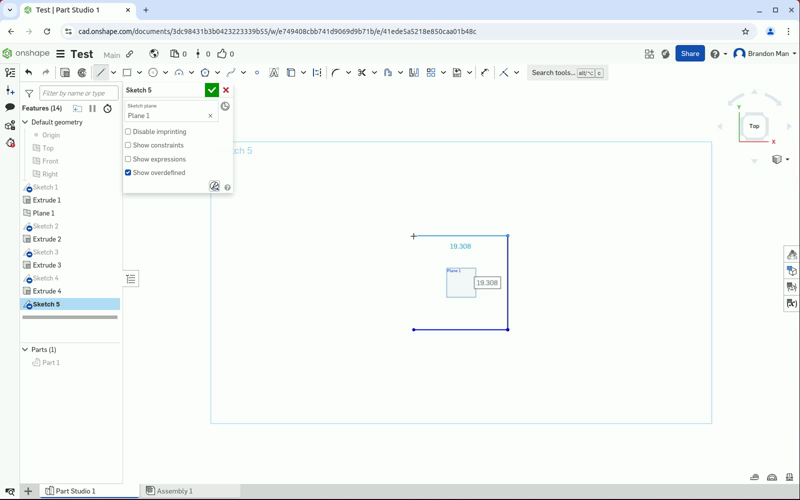
key_up(shift)
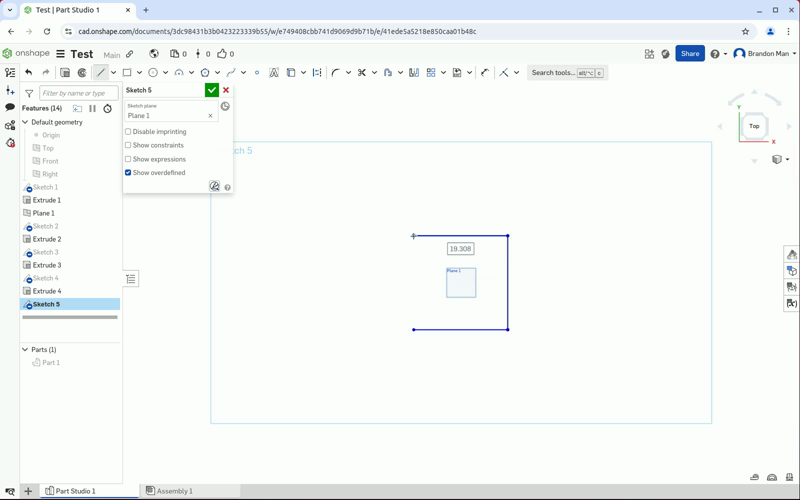
key_down(shift)
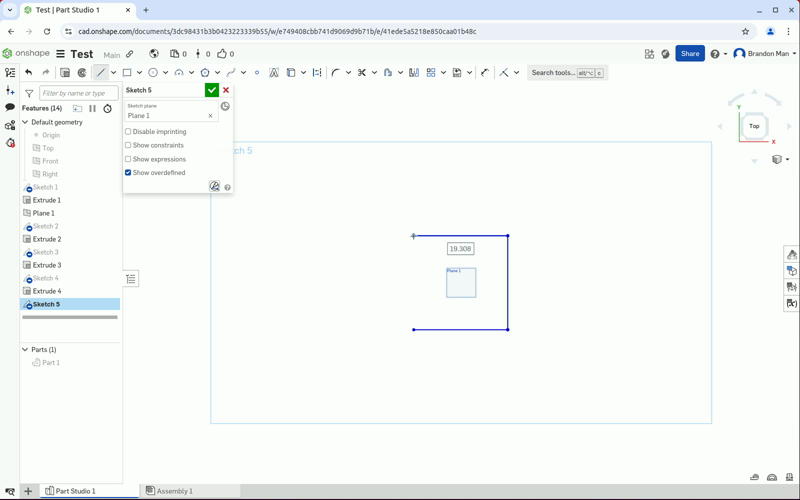
mouse_move(413, 329)
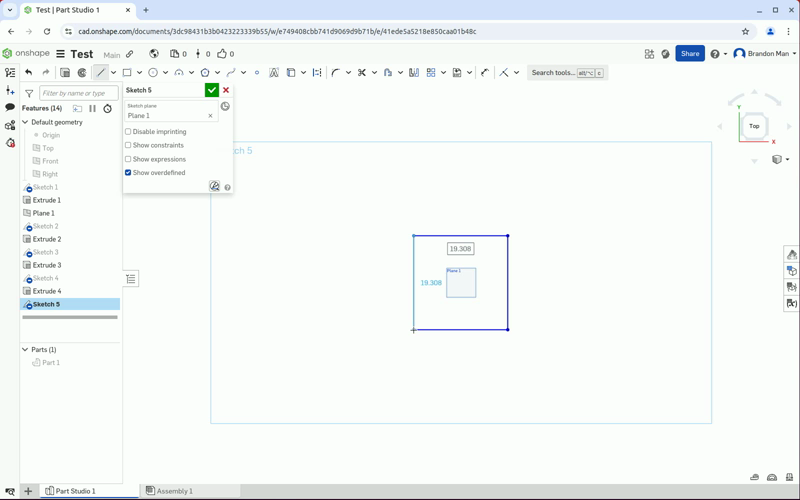
key_up(shift)
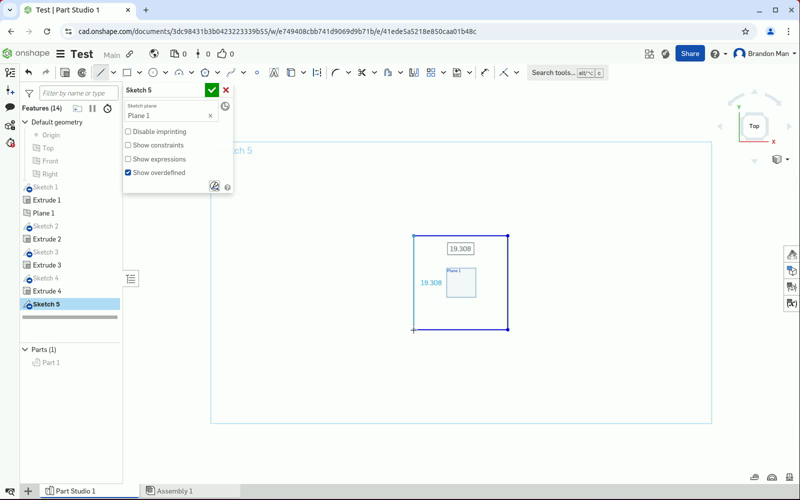
click(413, 329)
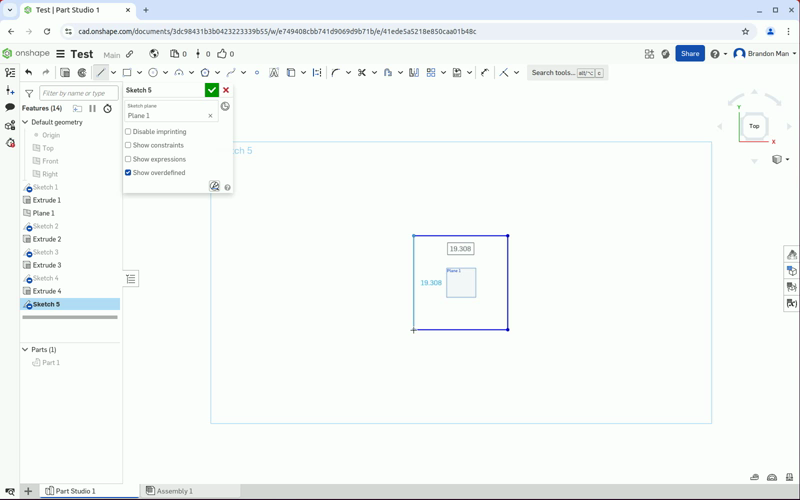
key(esc)
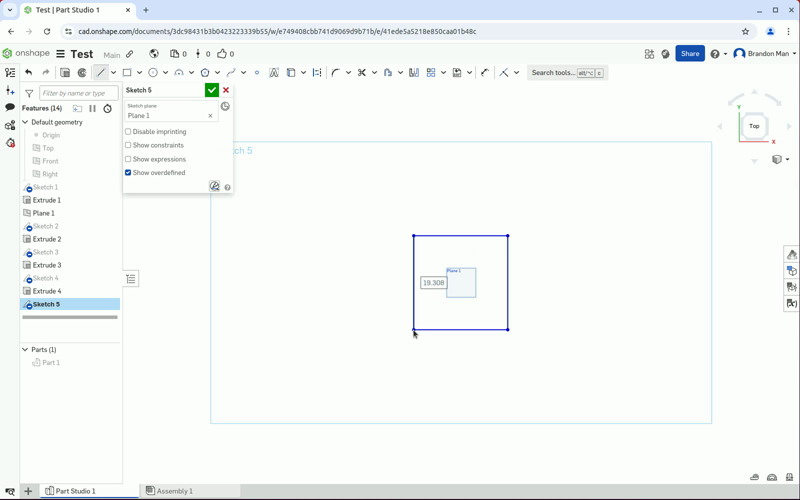
mouse_move(446, 275)
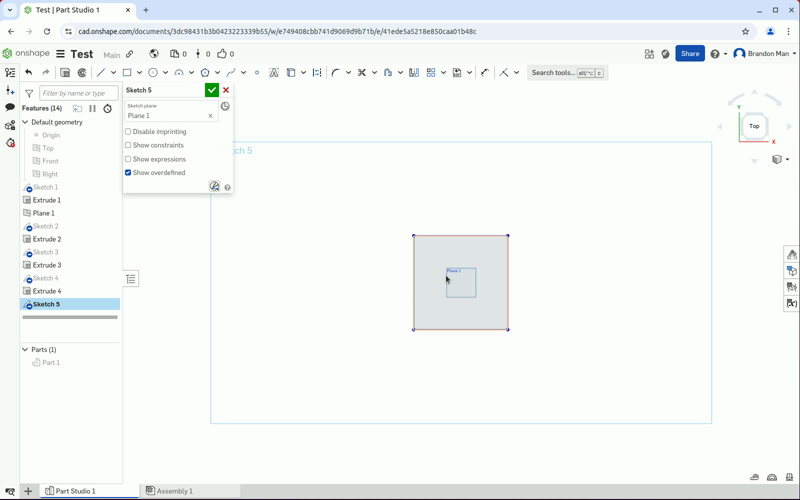
click(446, 275)
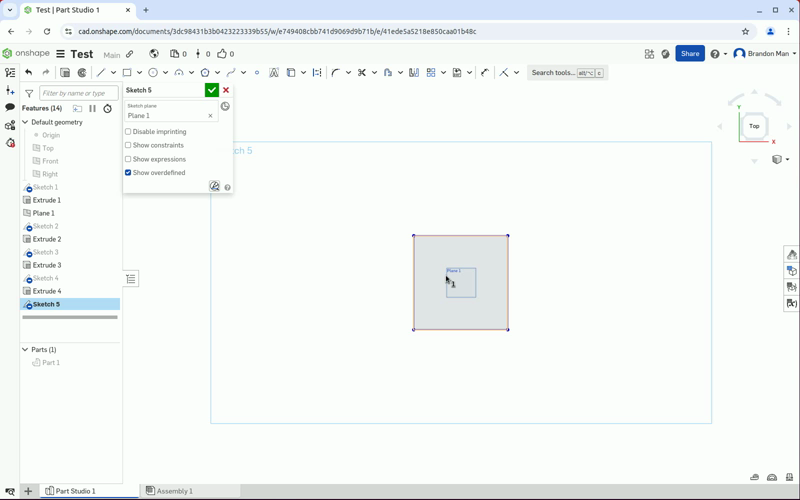
mouse_move(73, 352)
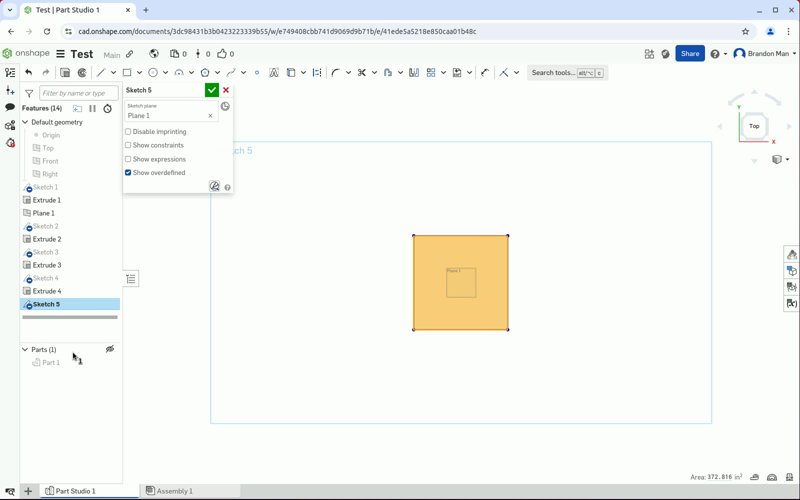
key(shift+y)
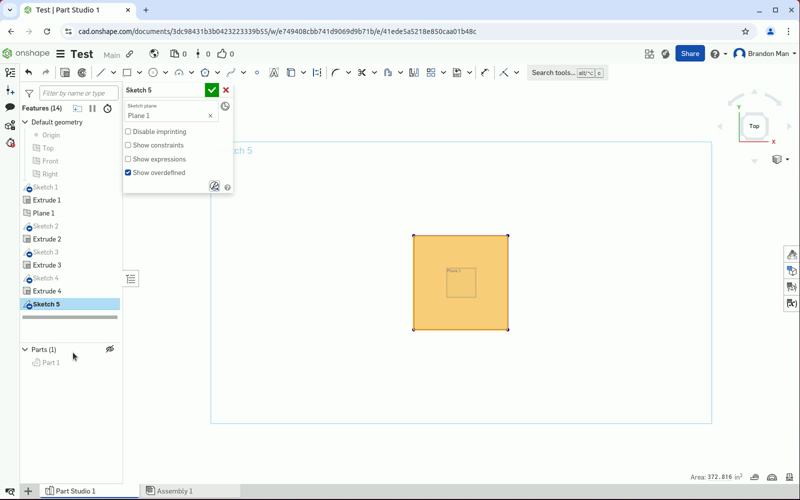
key(shift+e)
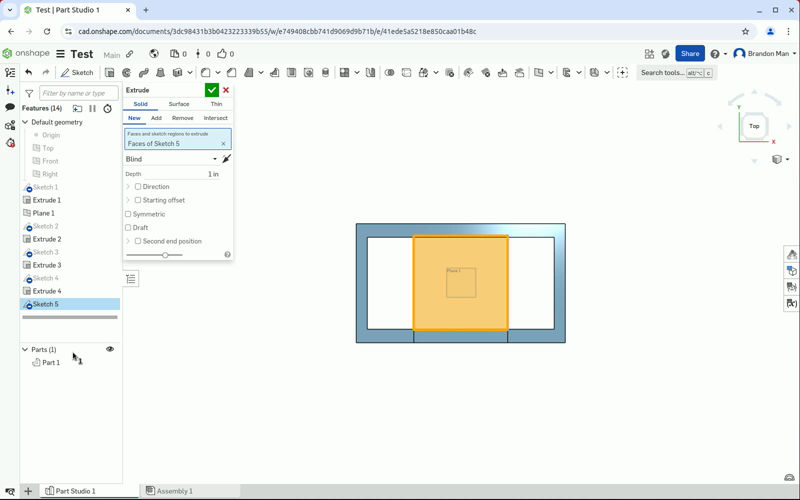
mouse_move(143, 106)
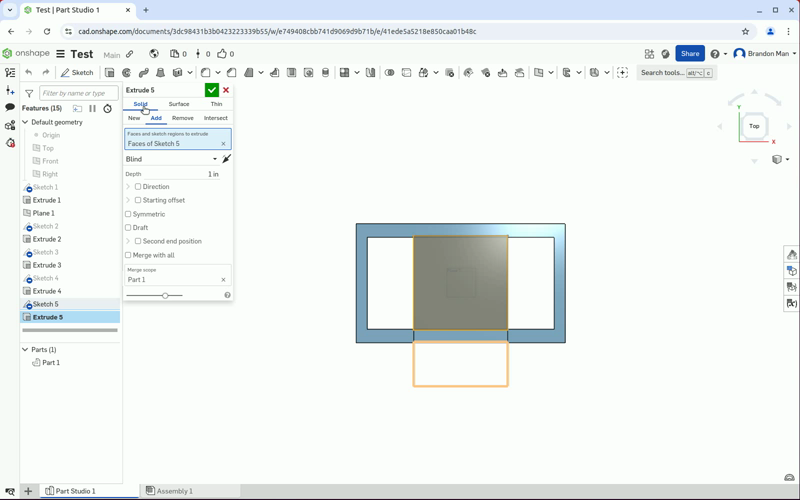
click(143, 106)
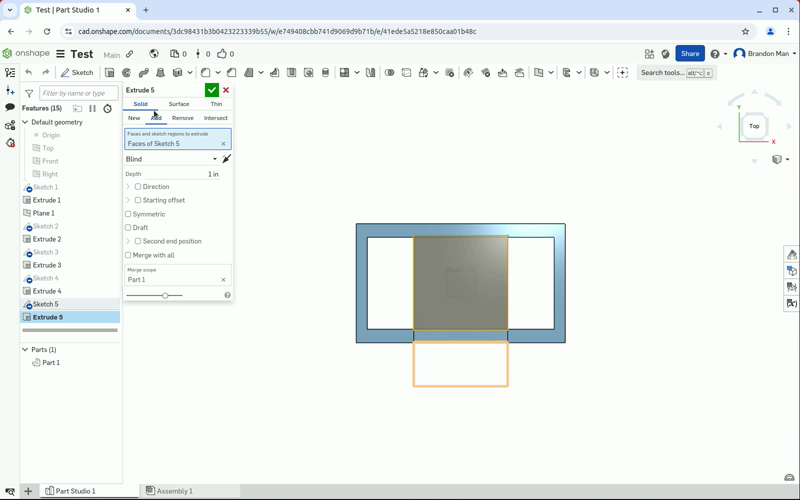
mouse_move(186, 120)
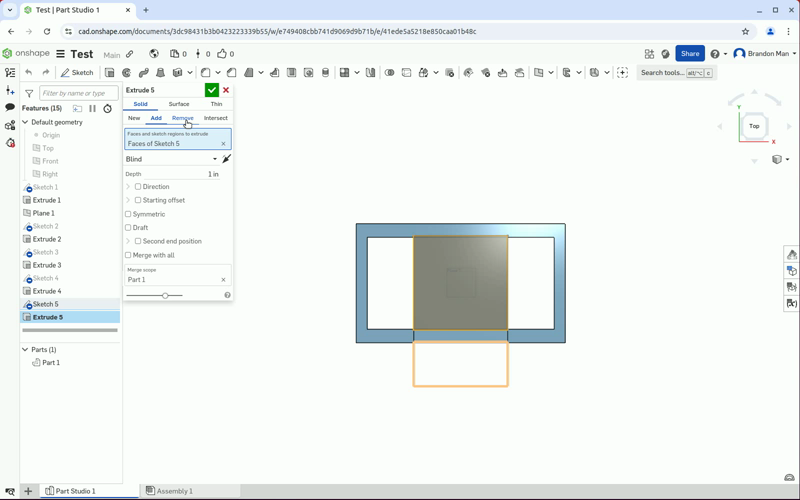
click(186, 120)
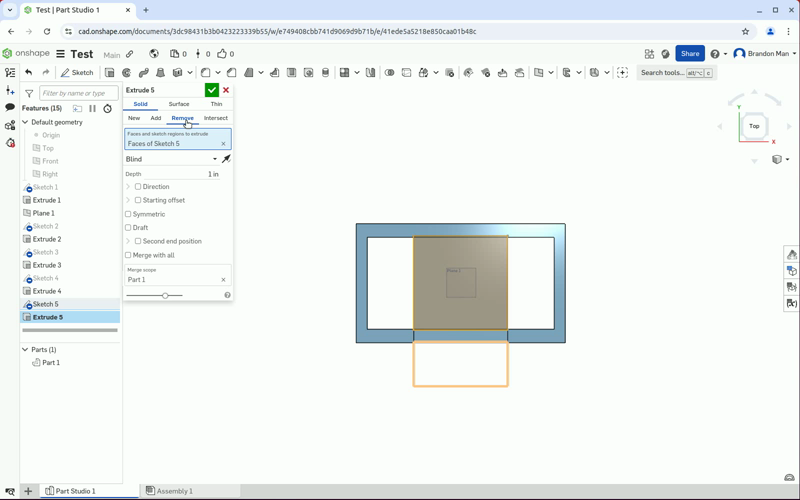
key(tab, 4)
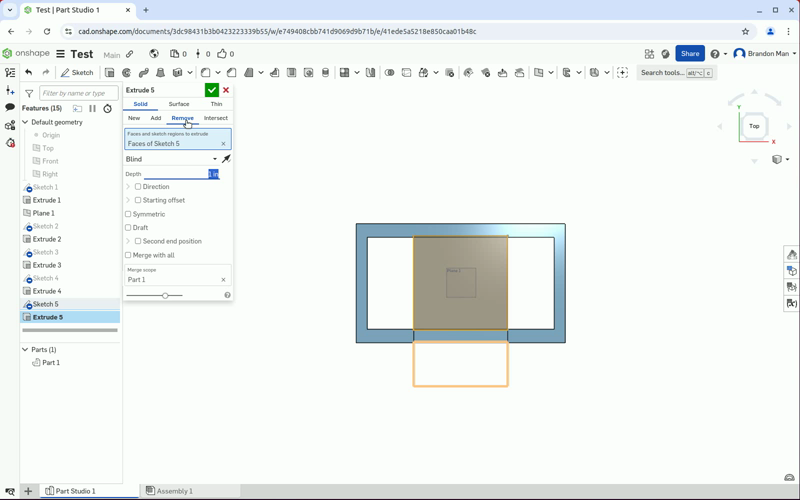
text(9.147)
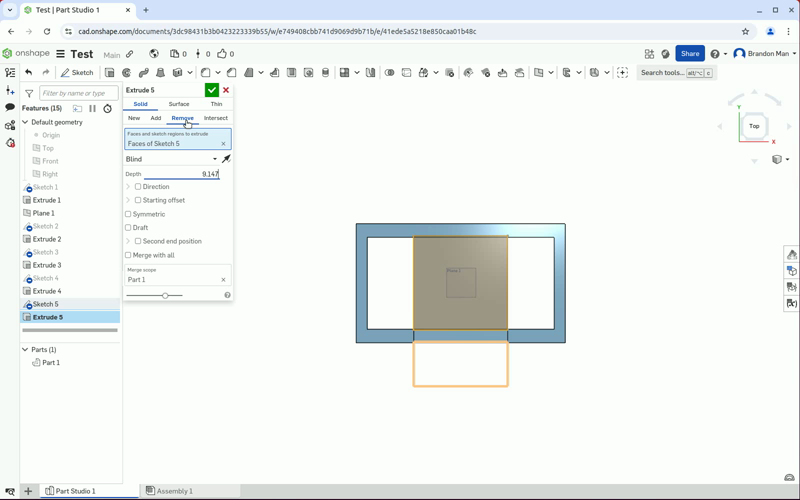
key(tab, 6)
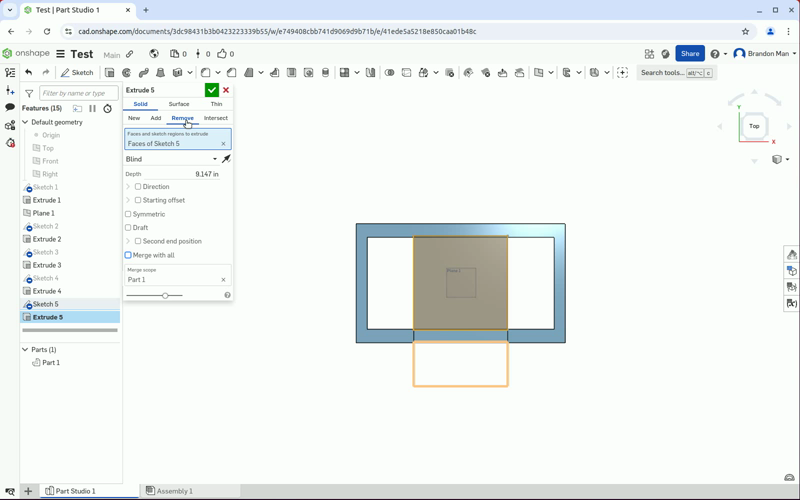
key(space)
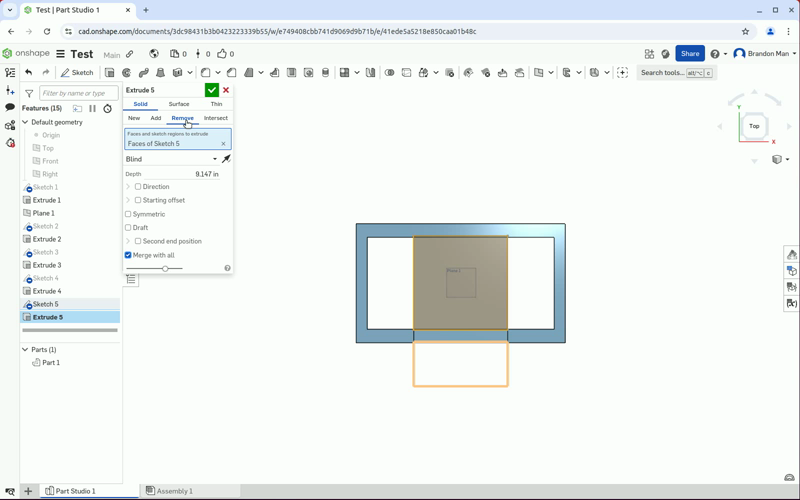
key(enter)
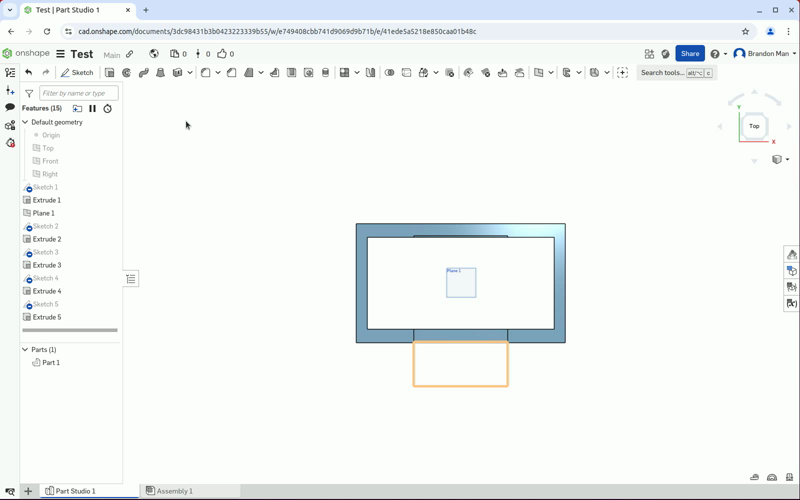
key(shift+h)
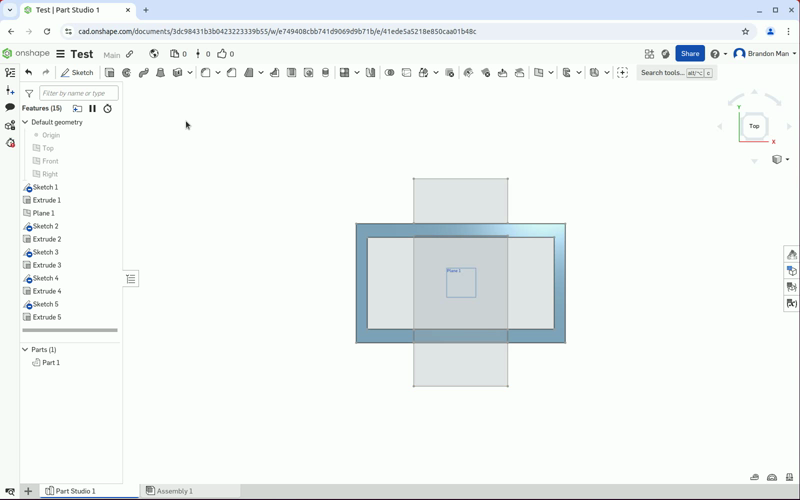
key(shift+h)
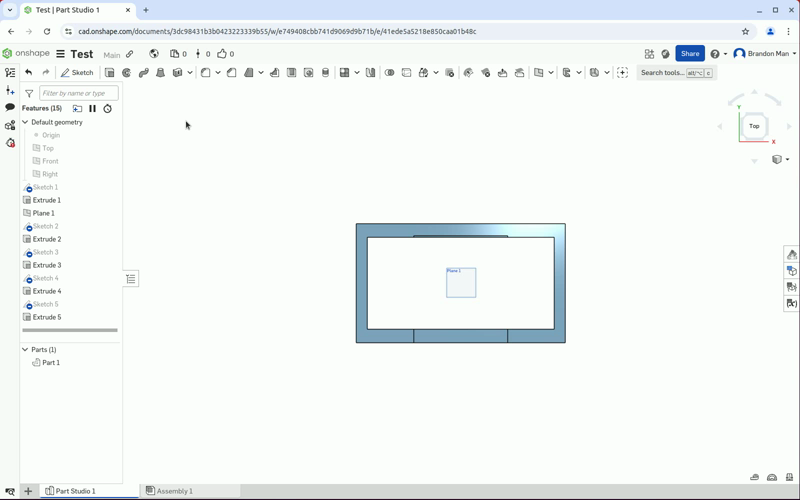
mouse_move(73, 189)
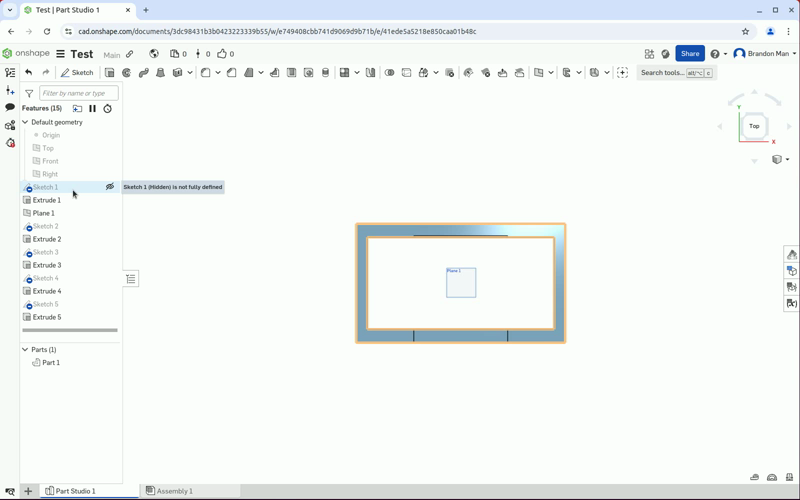
click(73, 189)
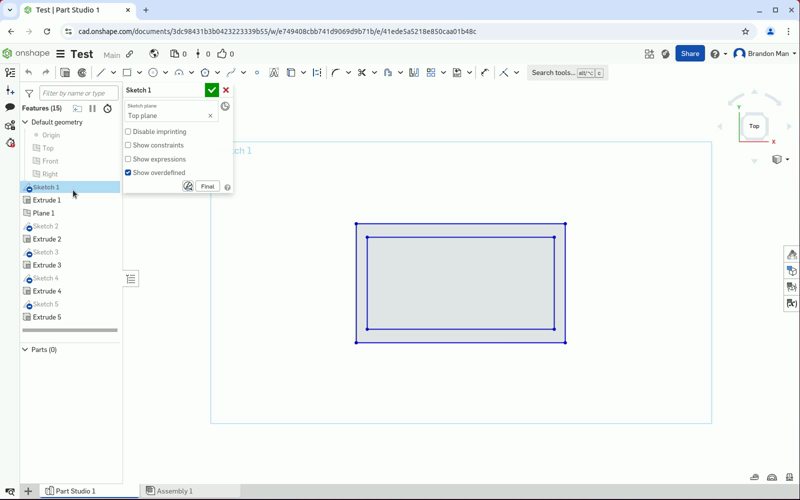
mouse_move(229, 92)
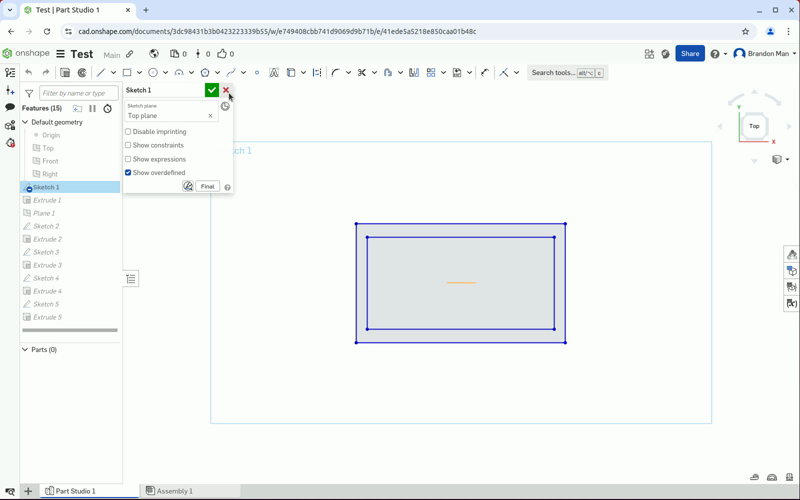
click(229, 92)
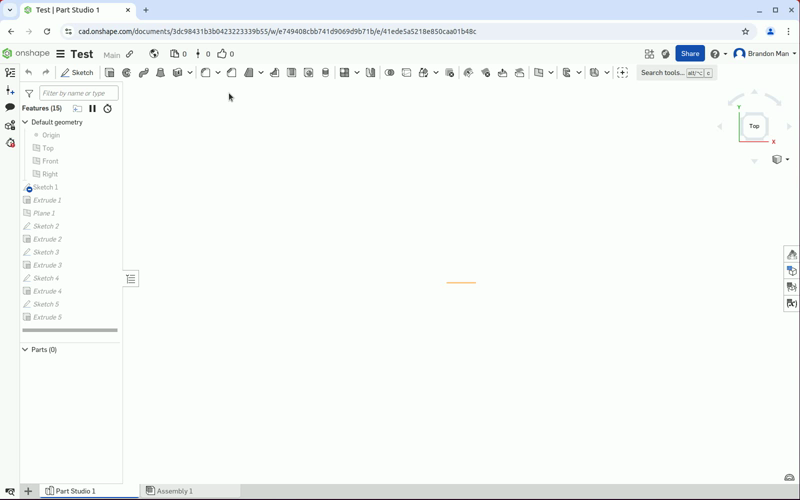
key(shift+s)
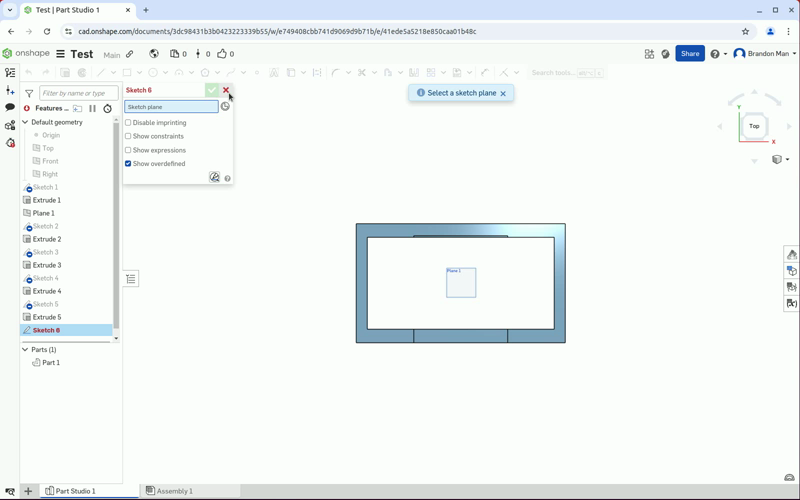
mouse_move(69, 215)
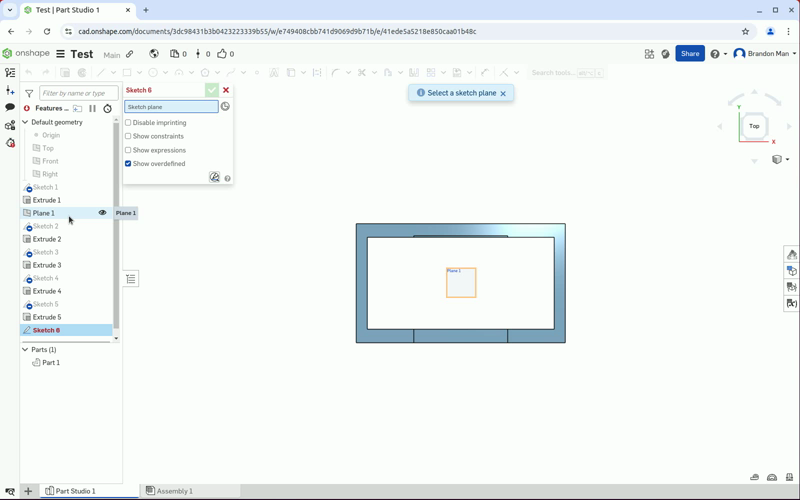
click(69, 215)
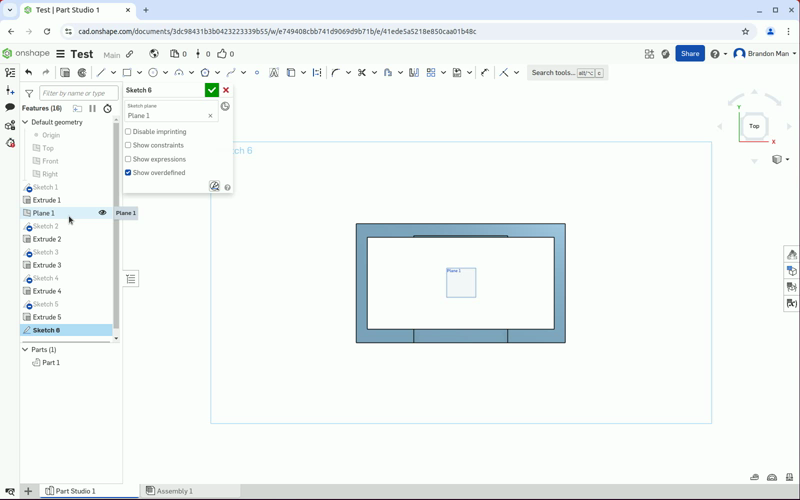
mouse_move(73, 352)
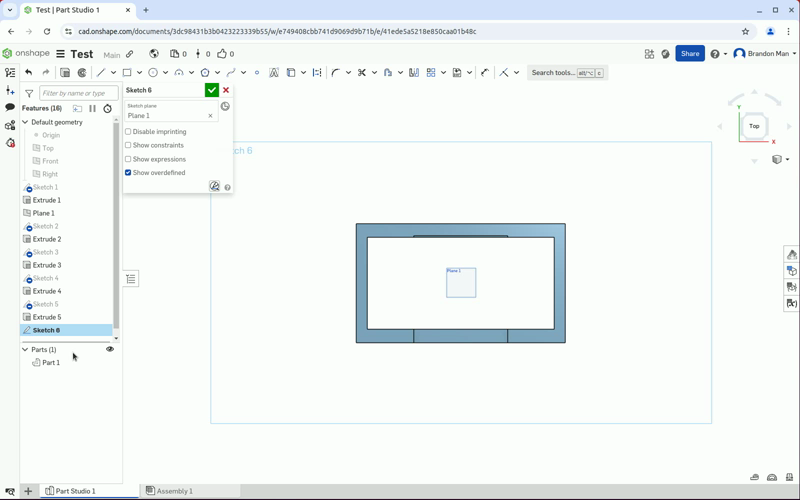
key(y)
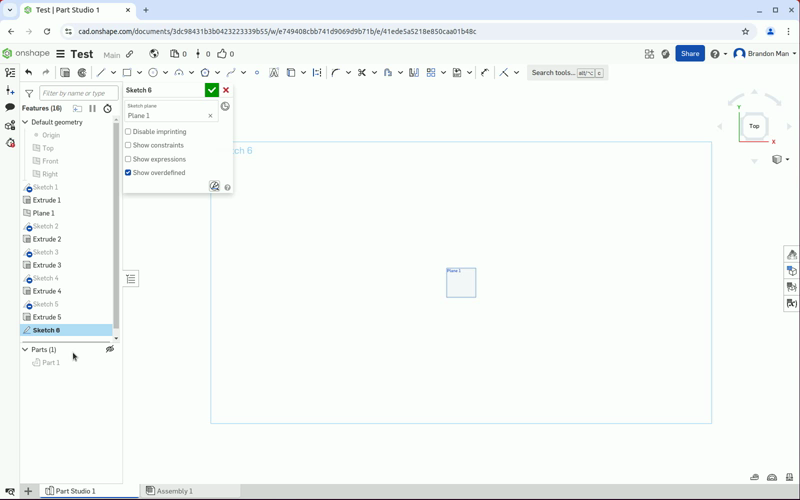
key(l)
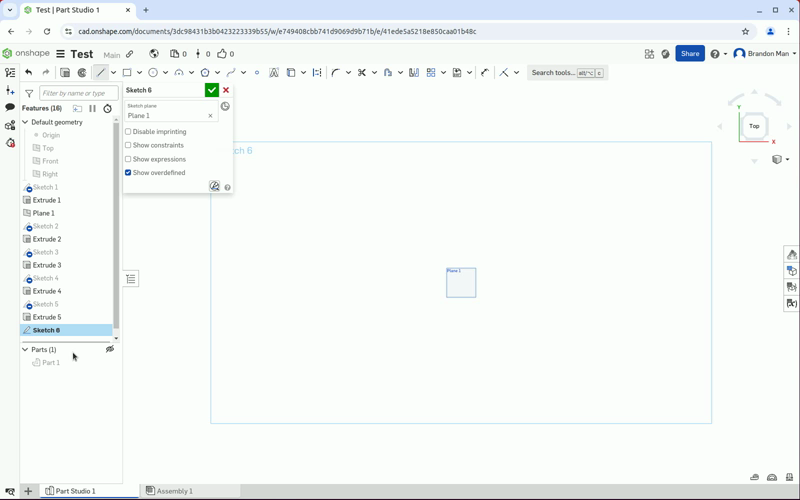
key_down(shift)
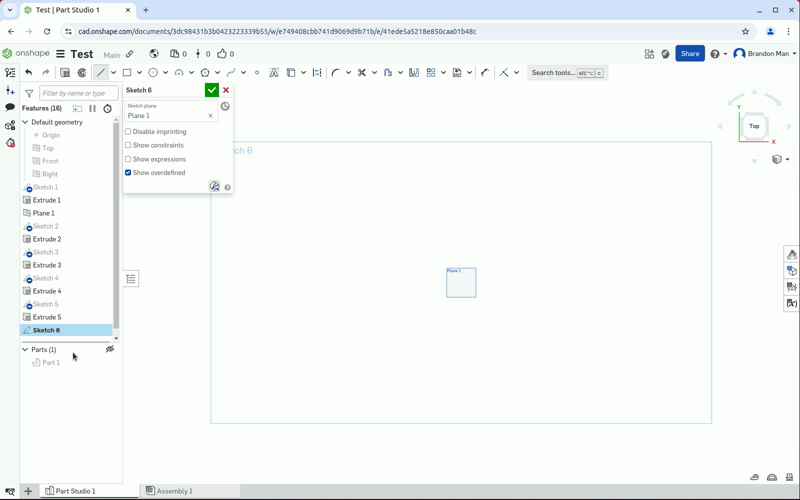
mouse_move(413, 236)
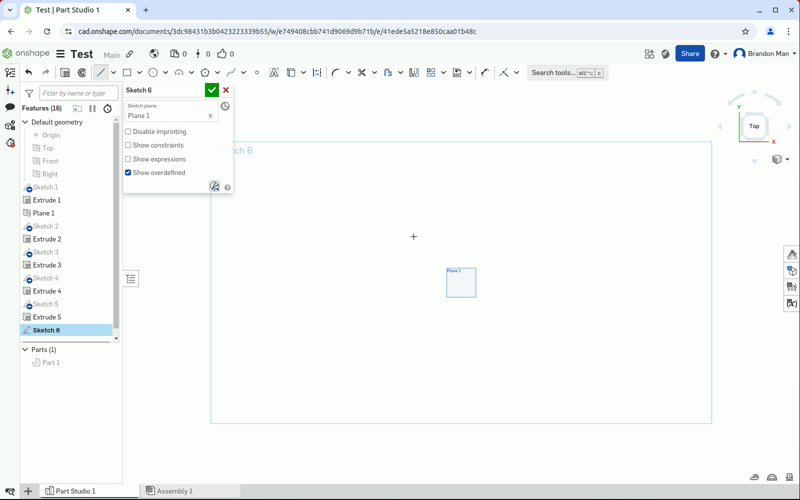
click(413, 236)
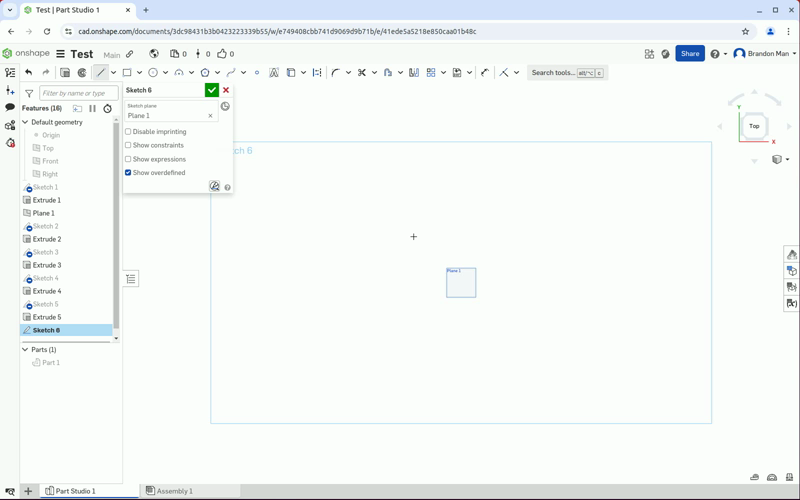
key_up(shift)
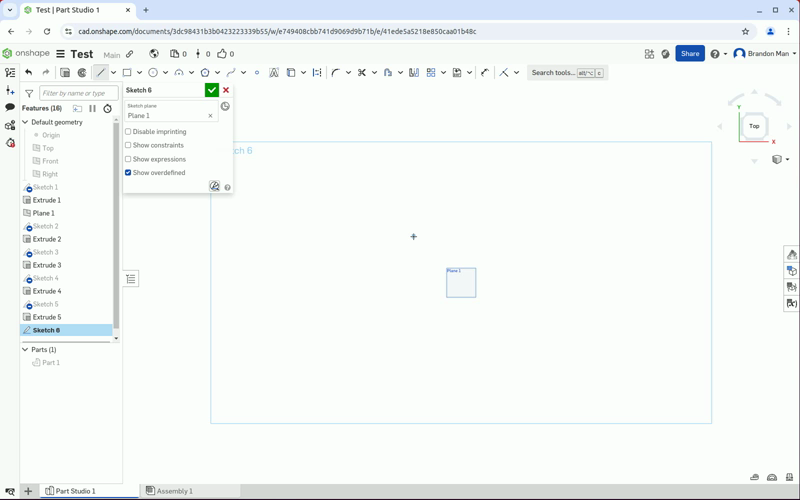
key_down(shift)
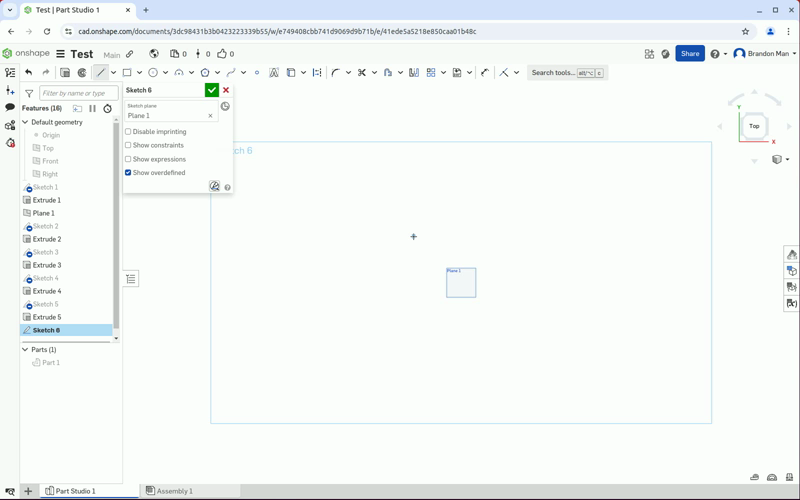
mouse_move(507, 236)
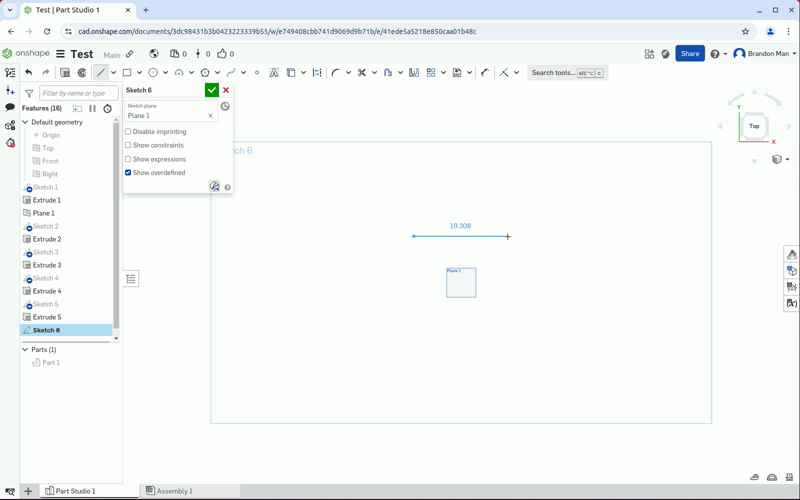
click(507, 236)
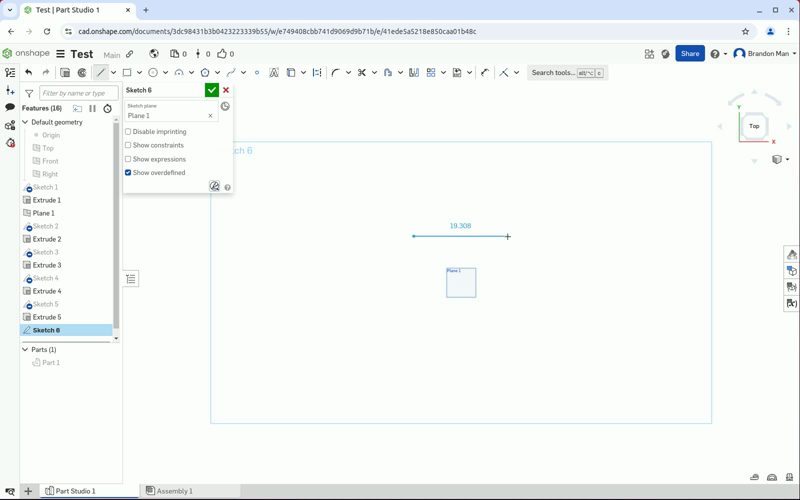
key_up(shift)
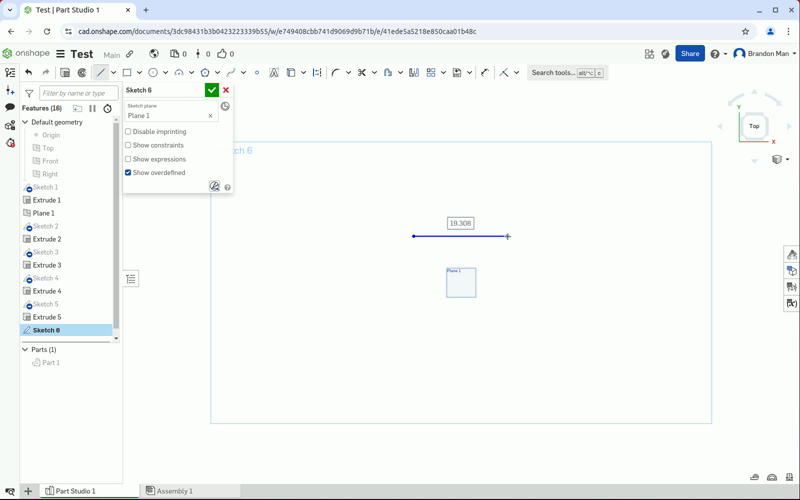
key_down(shift)
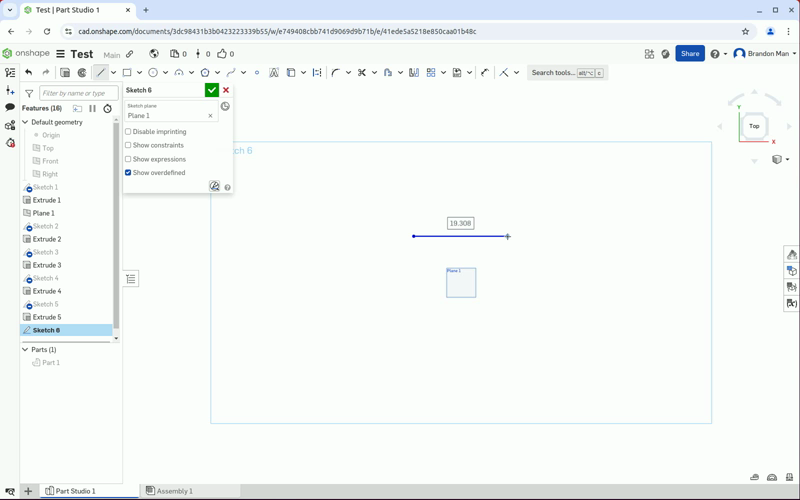
mouse_move(537, 236)
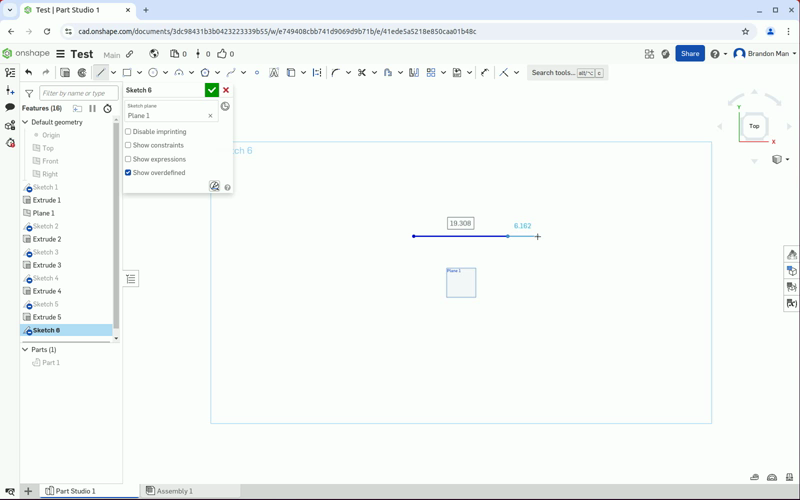
mouse_move(507, 223)
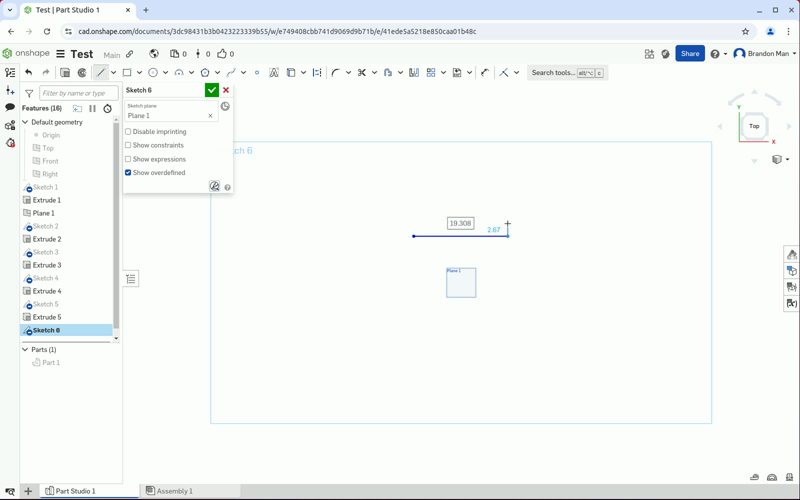
click(507, 223)
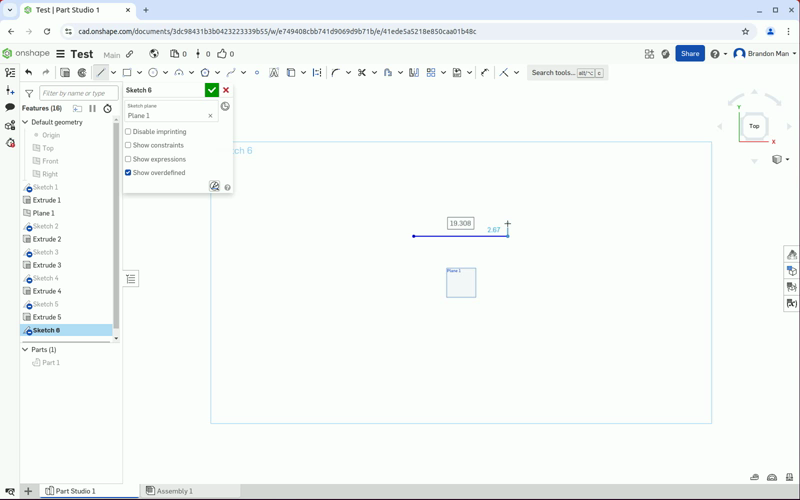
key_up(shift)
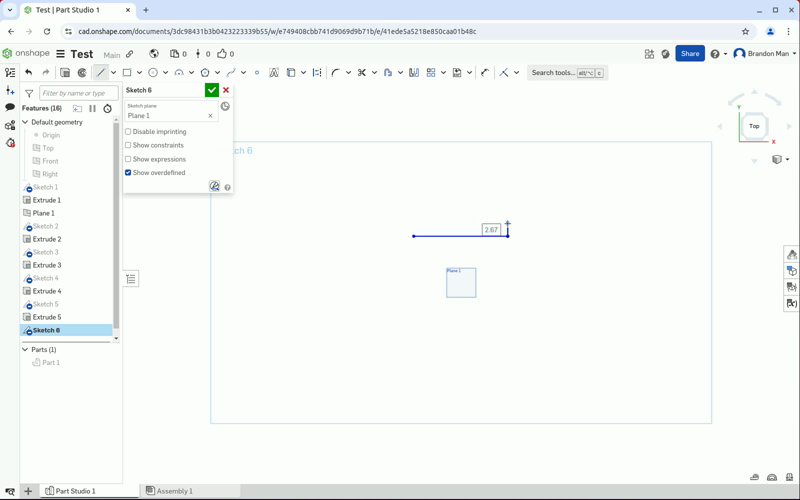
key_down(shift)
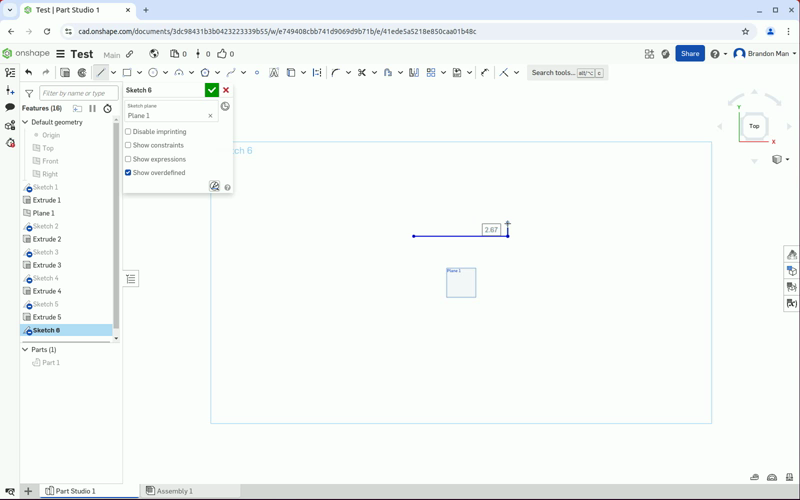
mouse_move(413, 223)
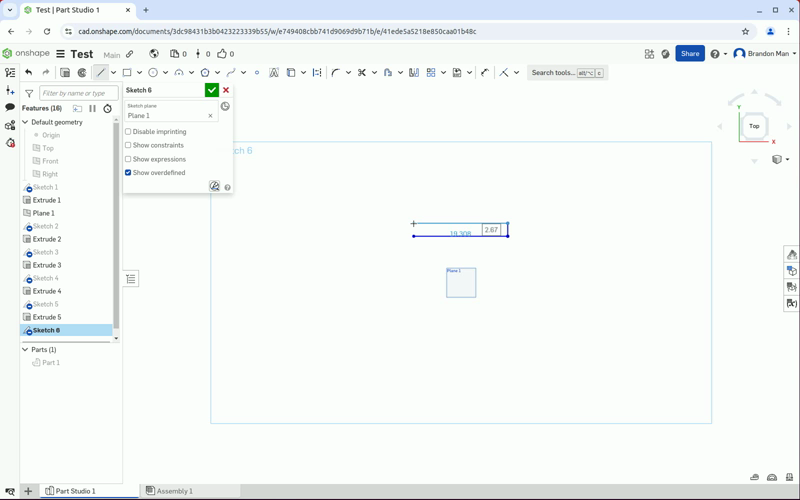
click(413, 223)
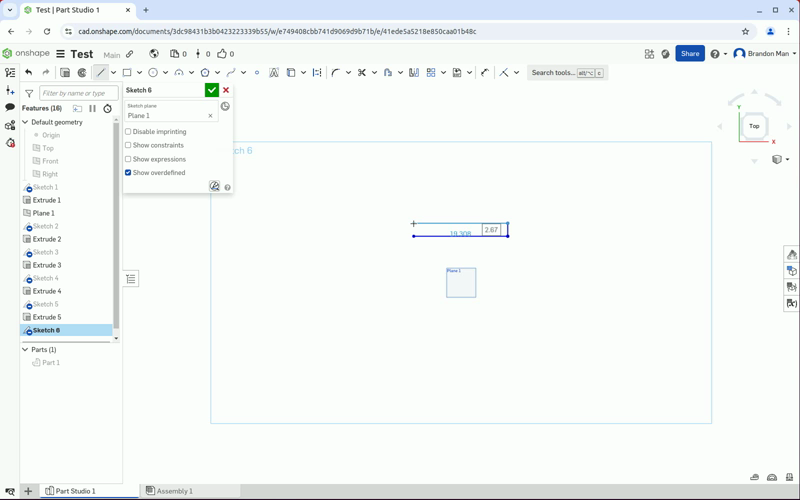
key_up(shift)
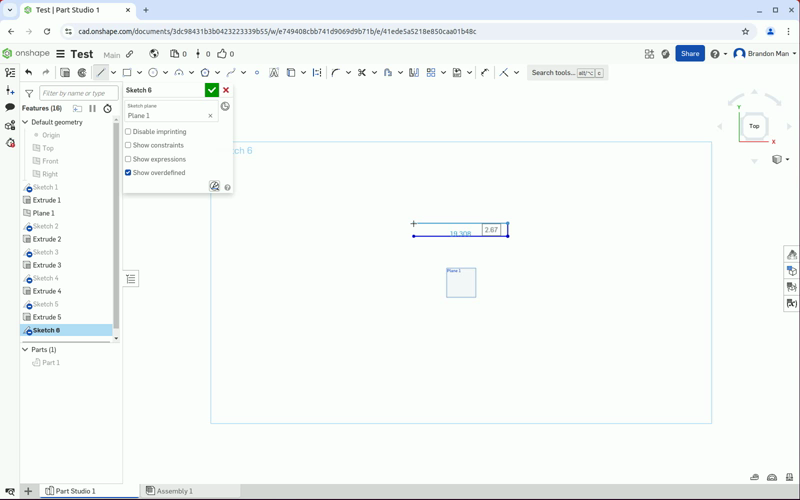
mouse_move(444, 223)
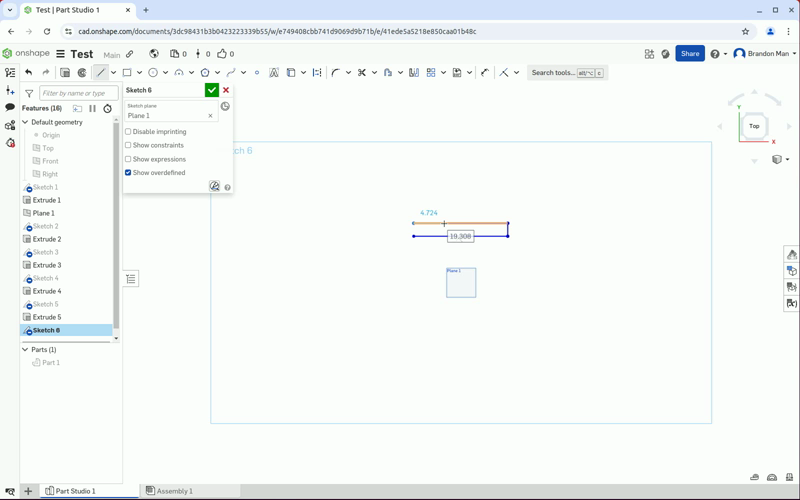
key_down(shift)
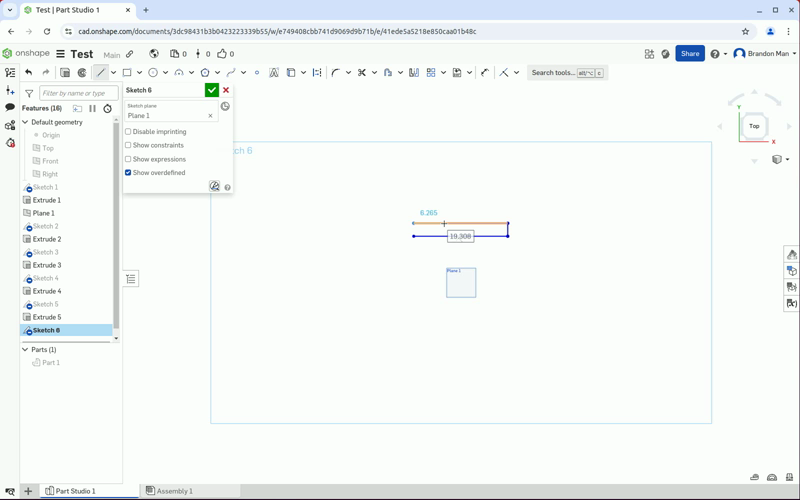
mouse_move(413, 236)
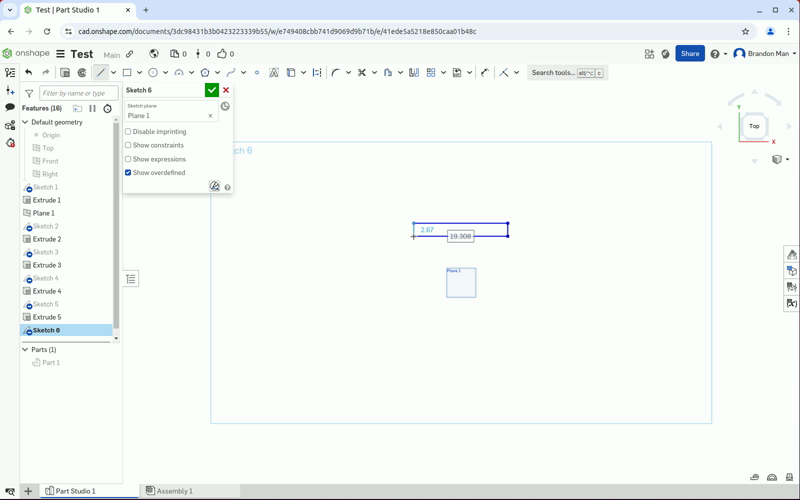
key_up(shift)
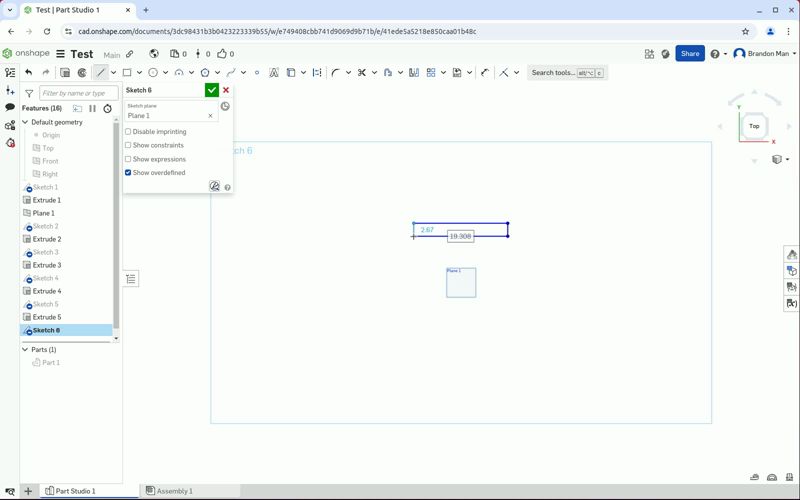
click(413, 236)
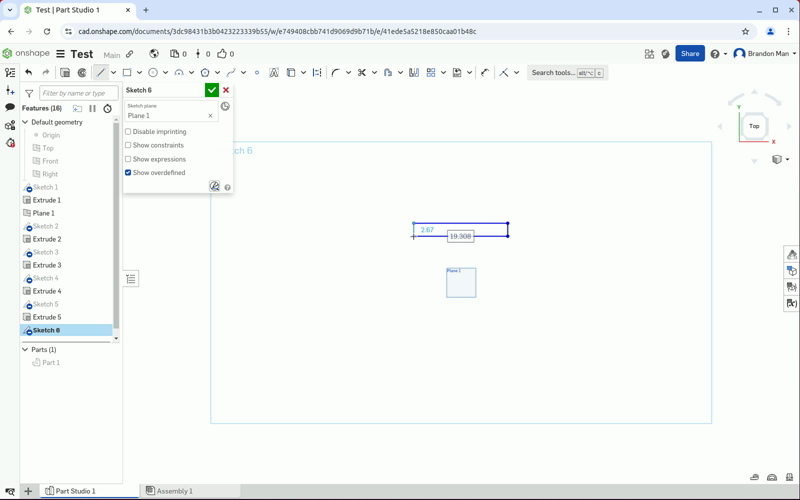
key(esc)
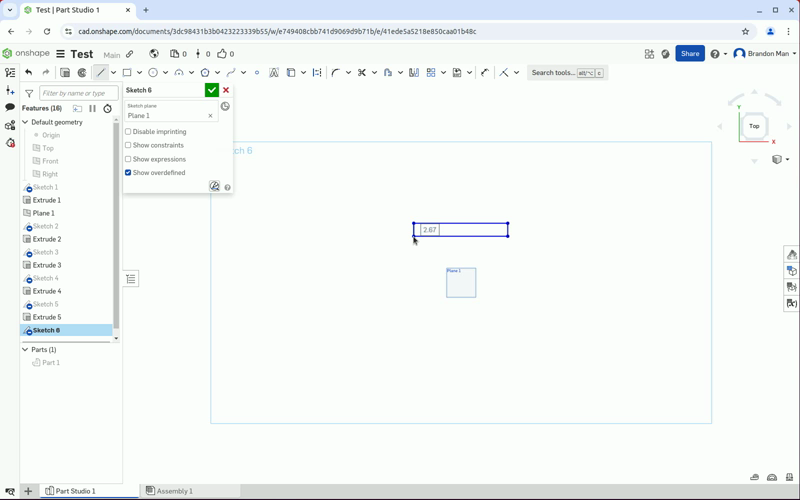
mouse_move(421, 225)
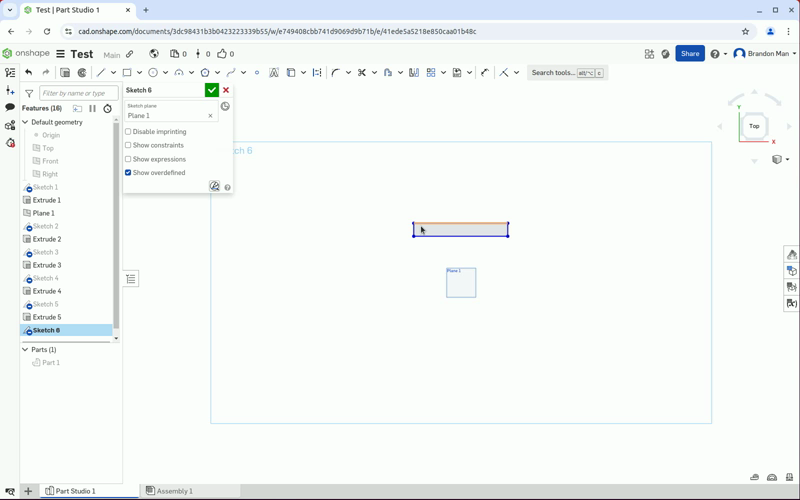
scroll(6)
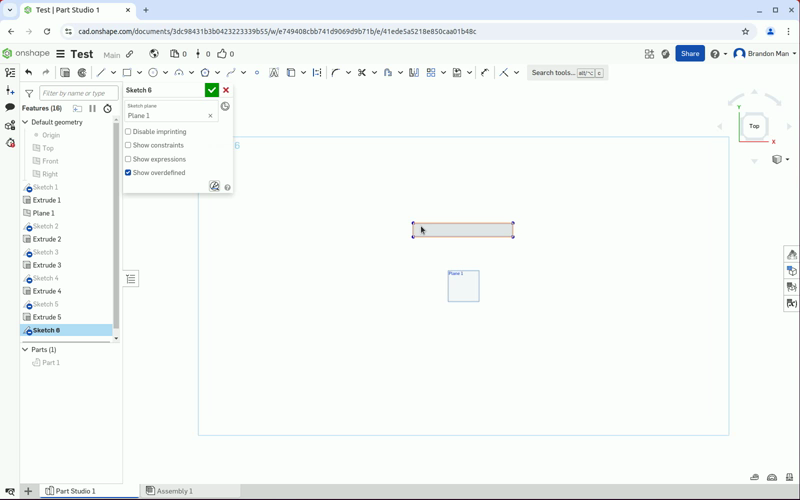
scroll(6)
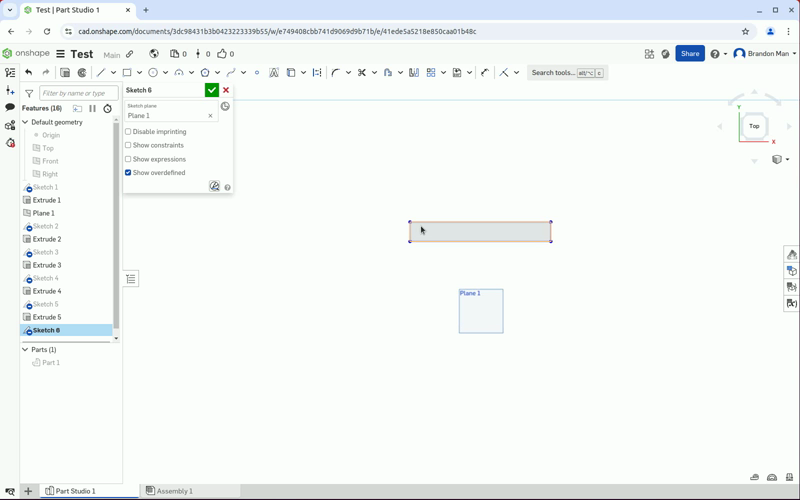
scroll(6)
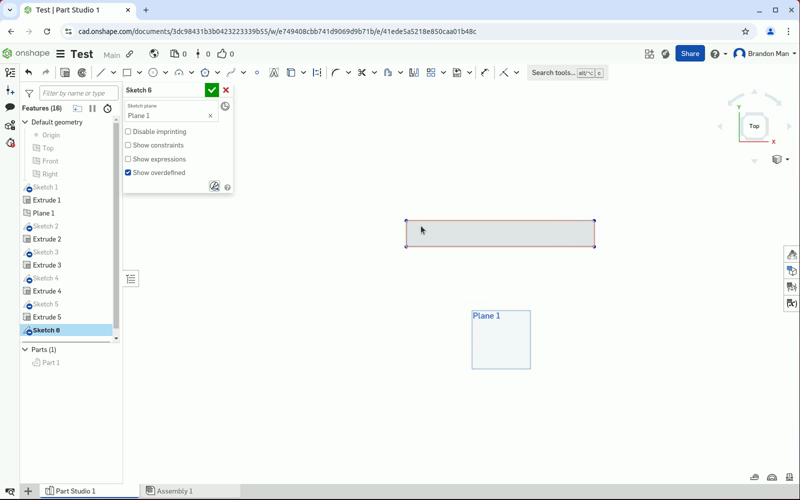
scroll(6)
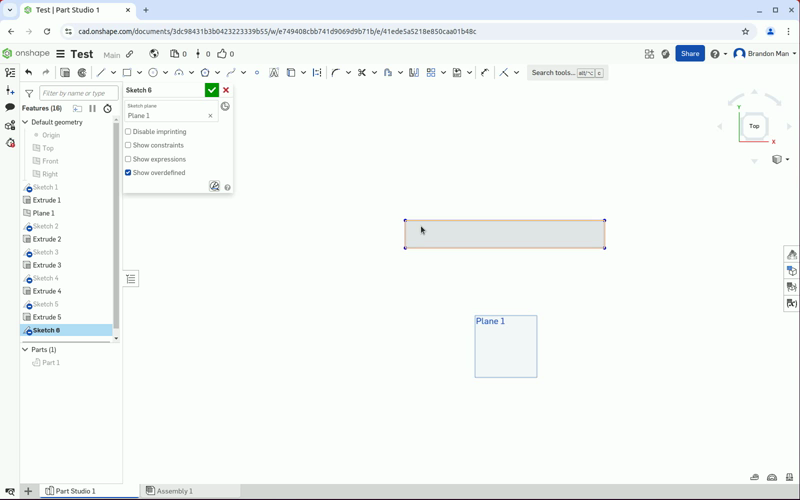
scroll(6)
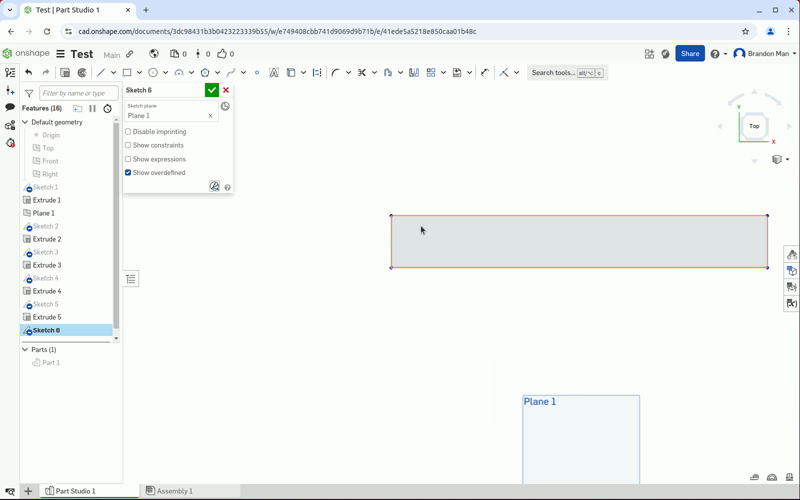
scroll(6)
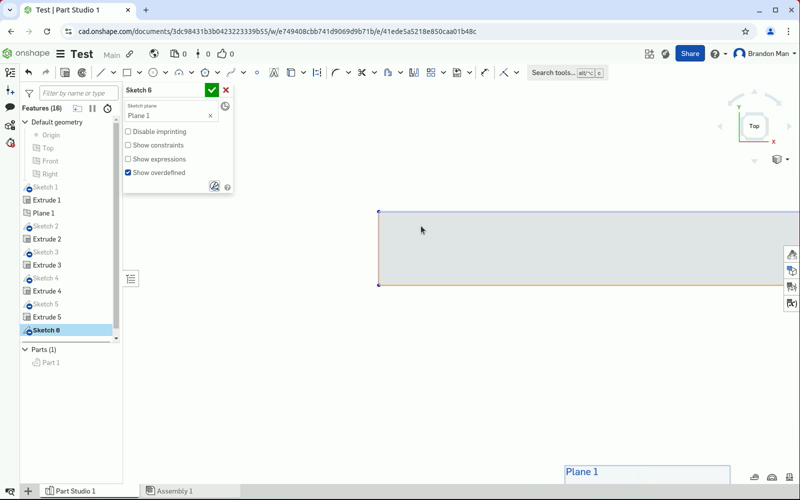
scroll(6)
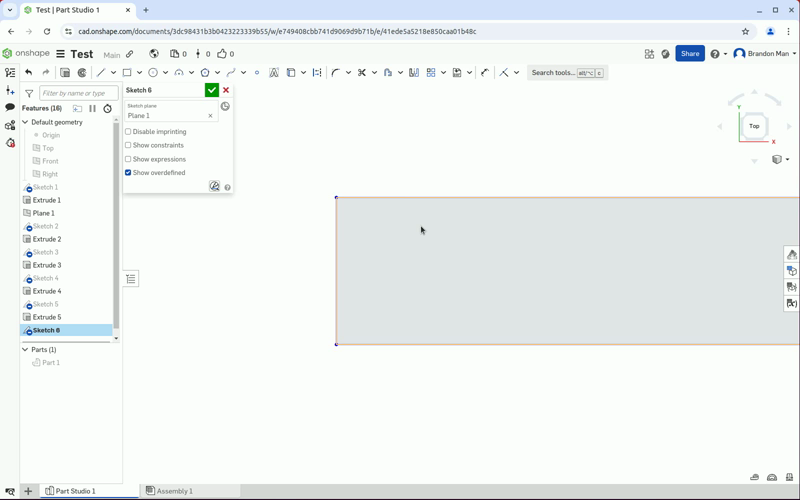
click(421, 225)
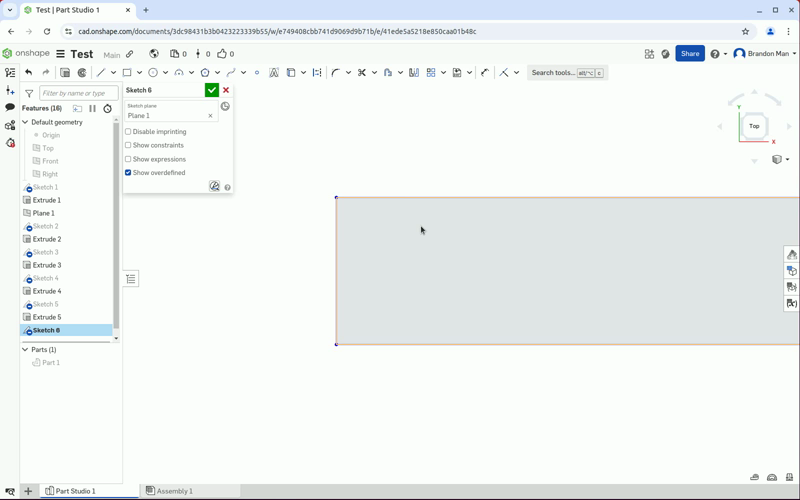
scroll(-6)
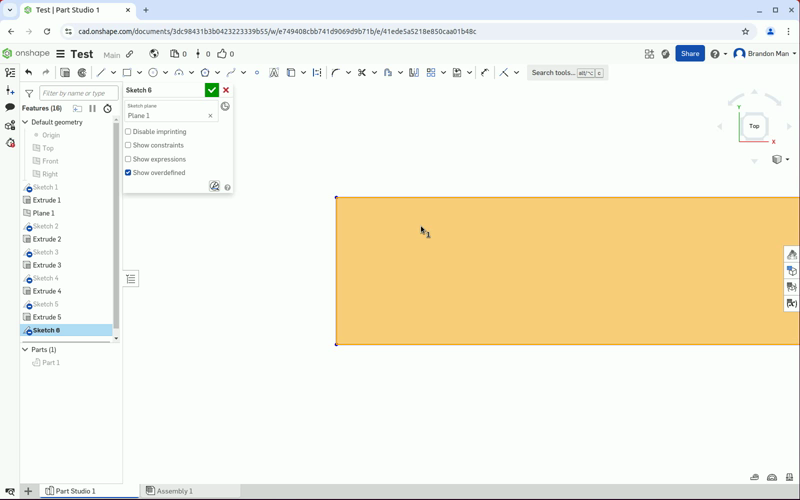
scroll(-6)
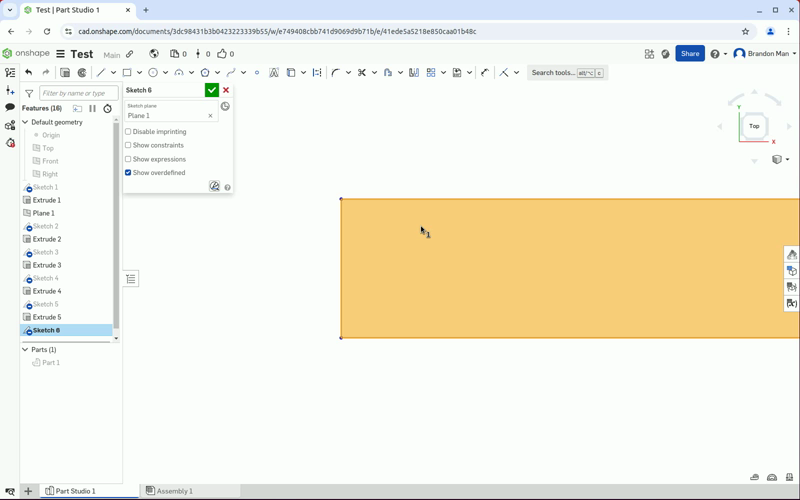
scroll(-6)
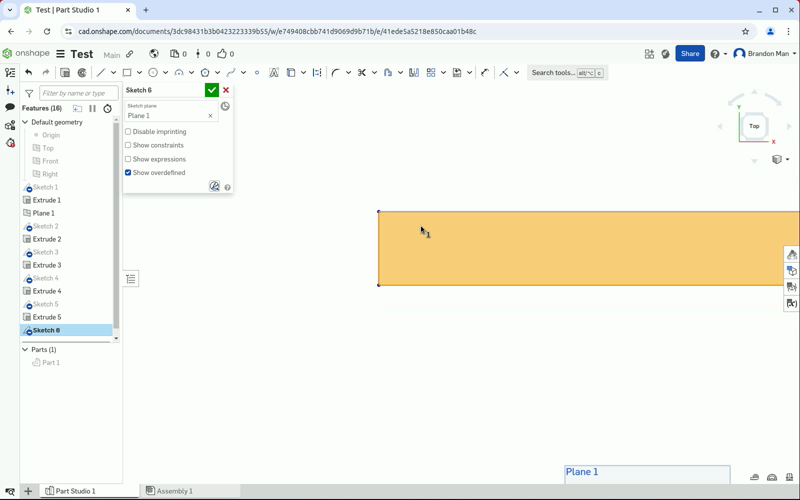
scroll(-6)
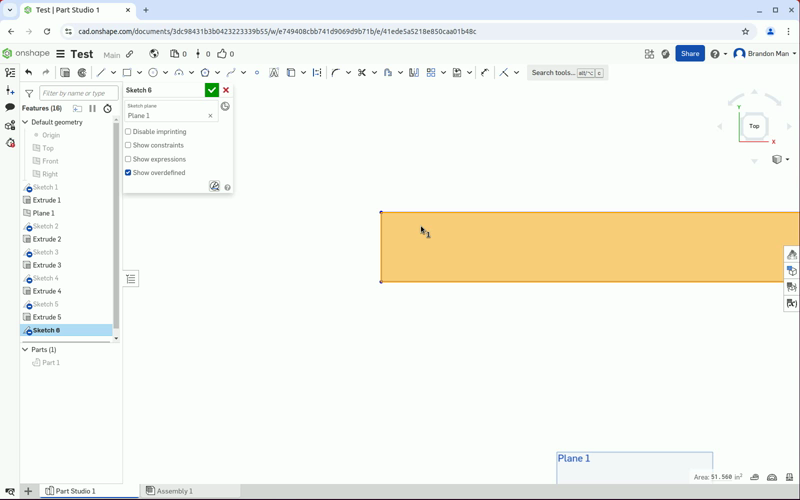
scroll(-6)
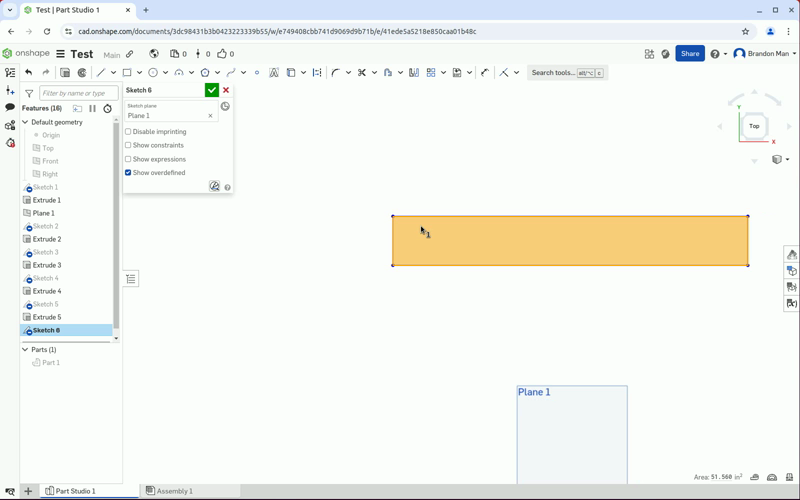
scroll(-6)
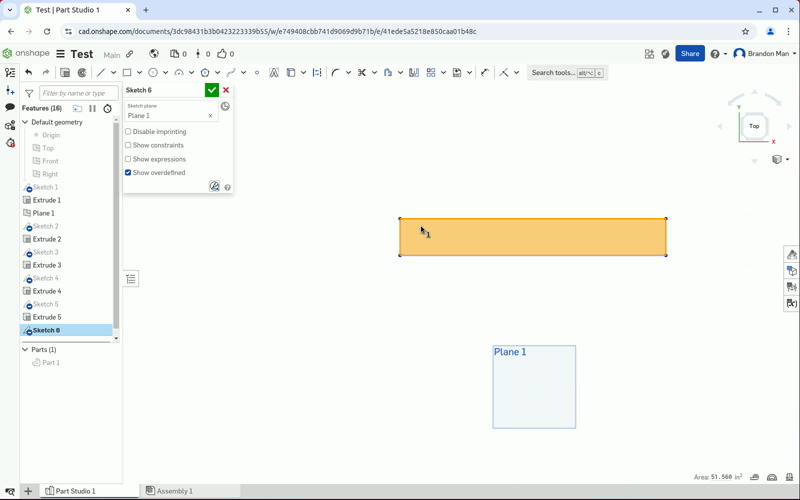
scroll(-6)
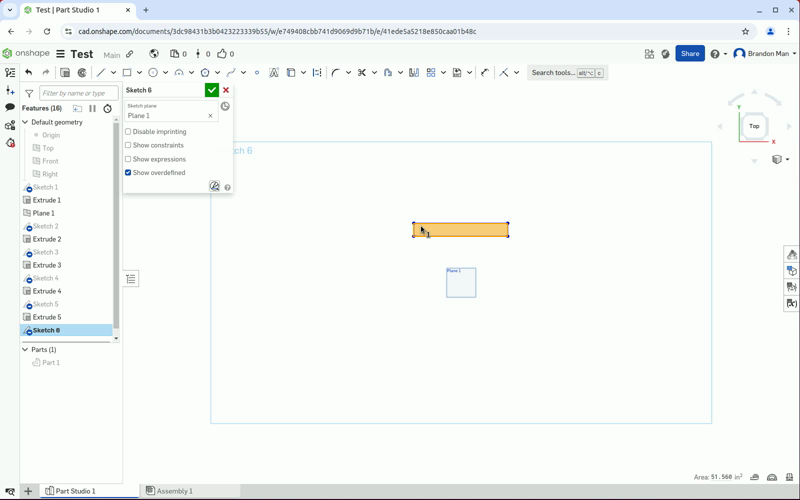
mouse_move(73, 352)
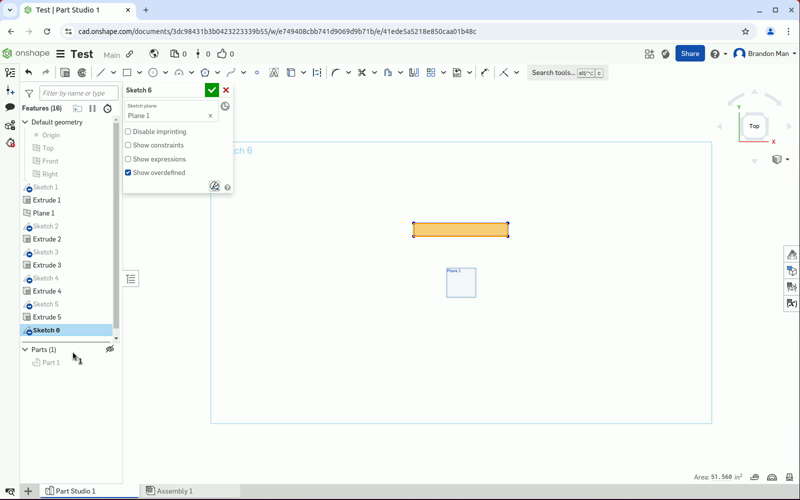
key(shift+y)
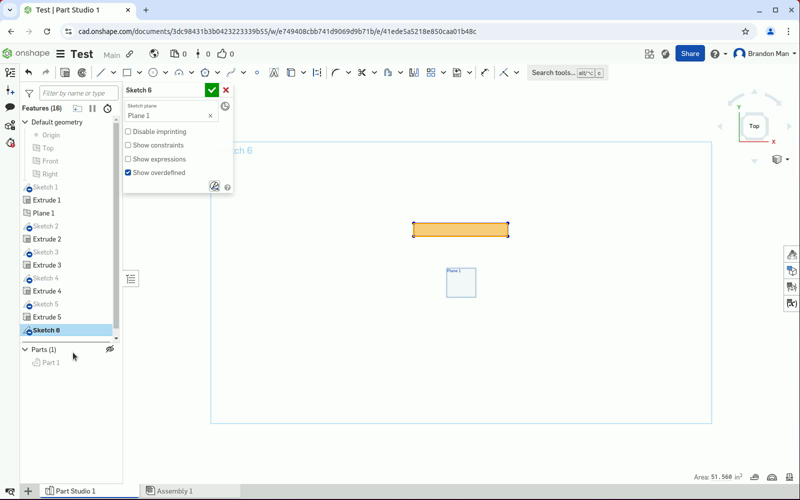
key(shift+e)
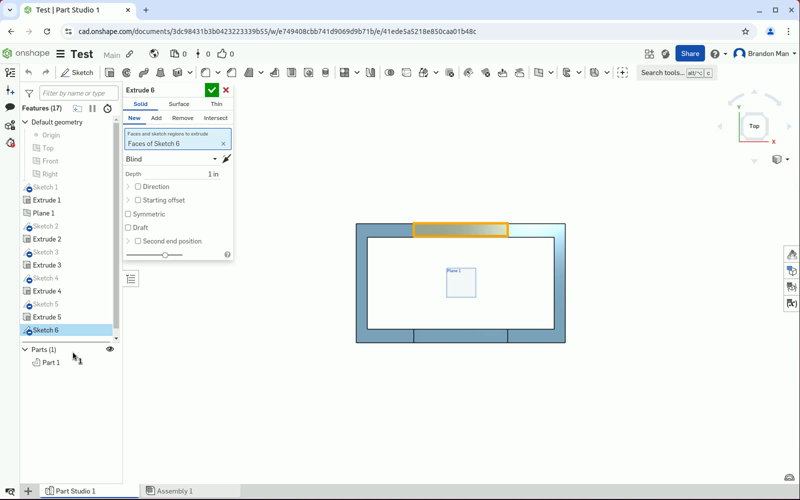
mouse_move(143, 106)
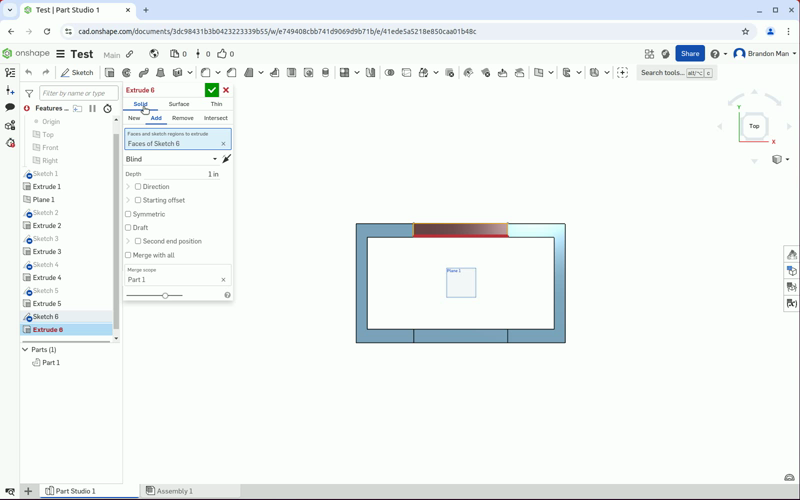
click(143, 106)
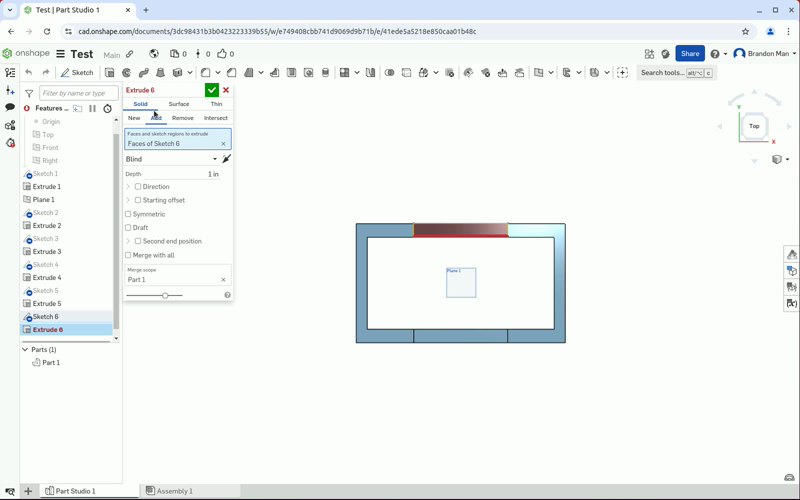
mouse_move(186, 120)
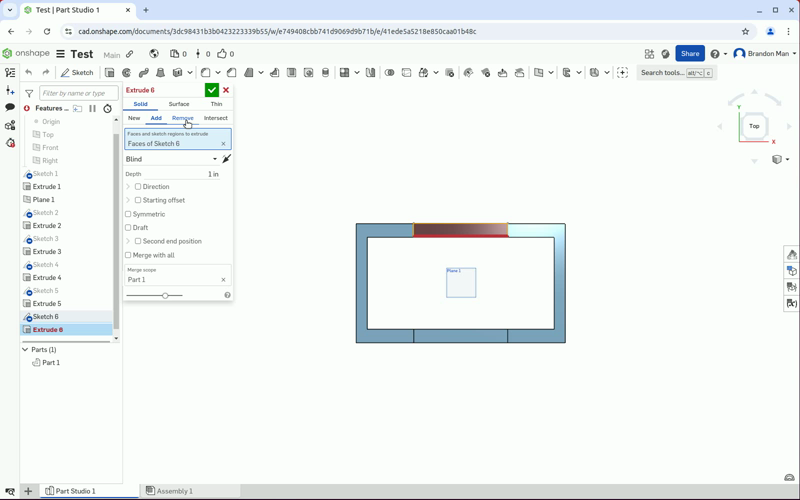
click(186, 120)
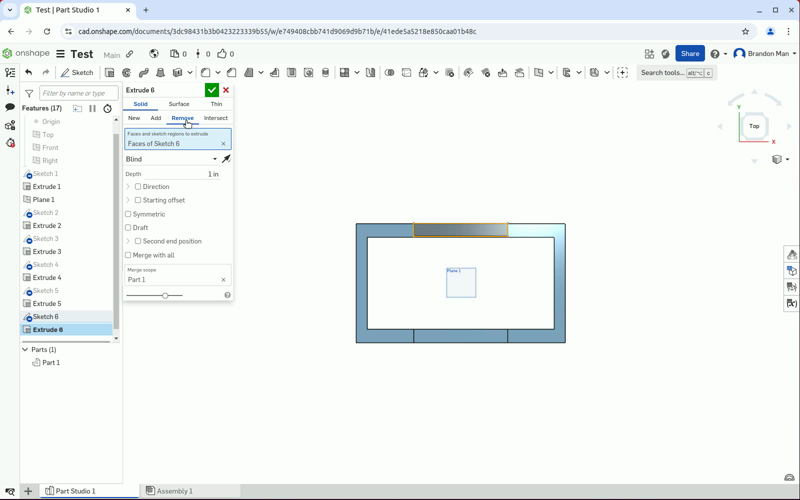
key(tab, 4)
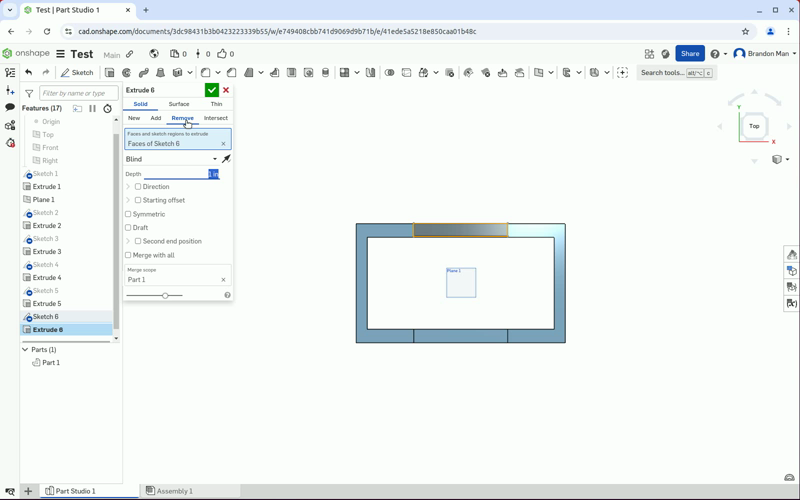
text(9.147)
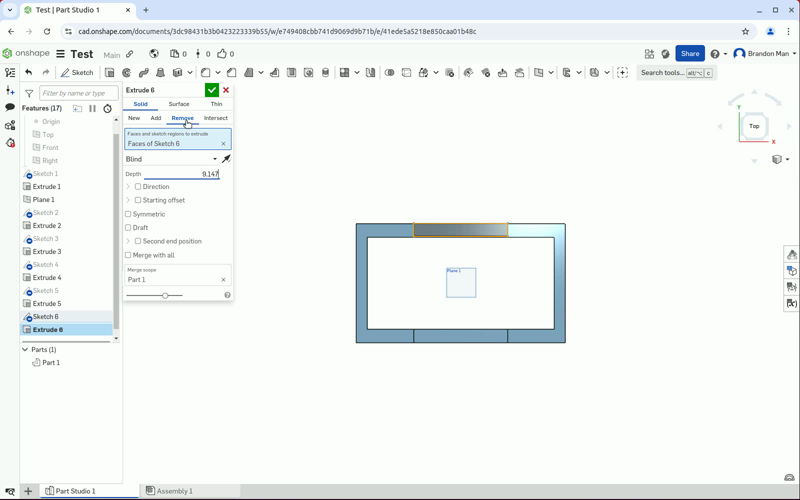
key(tab, 6)
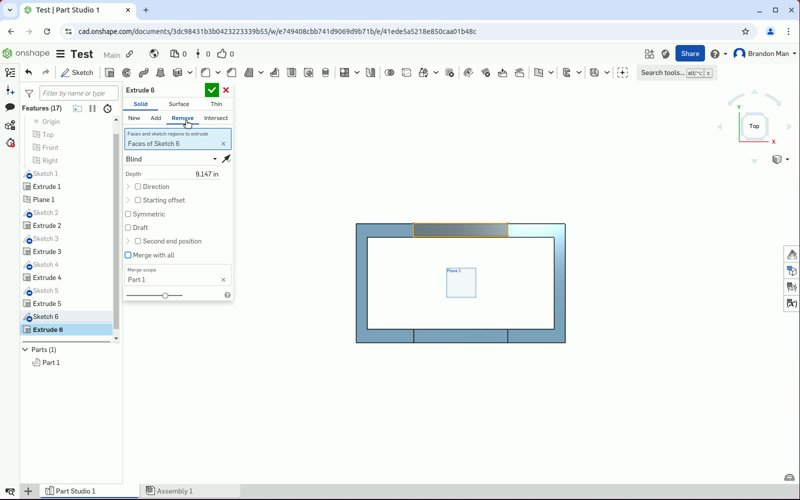
key(space)
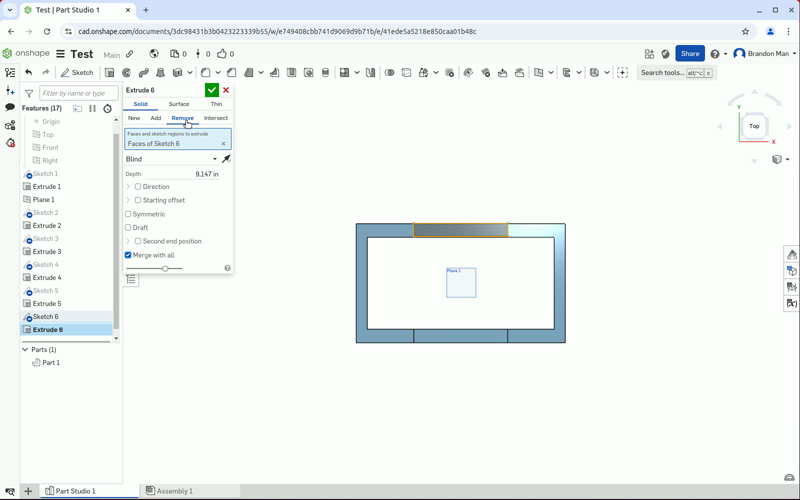
key(enter)
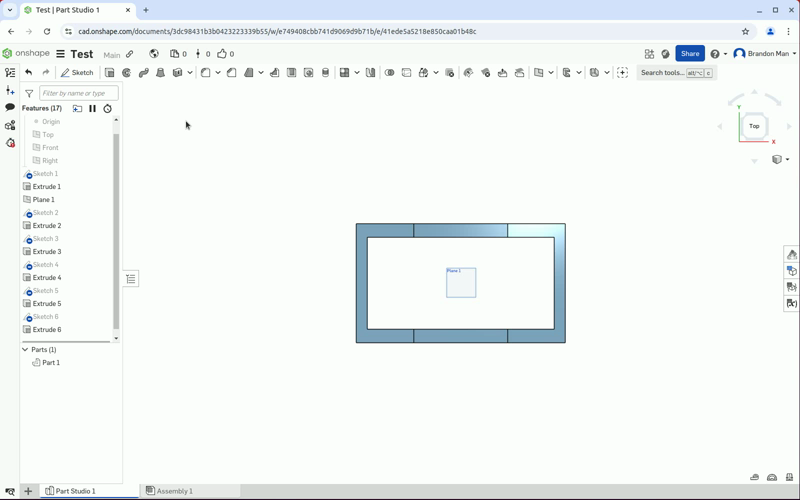
key(shift+h)
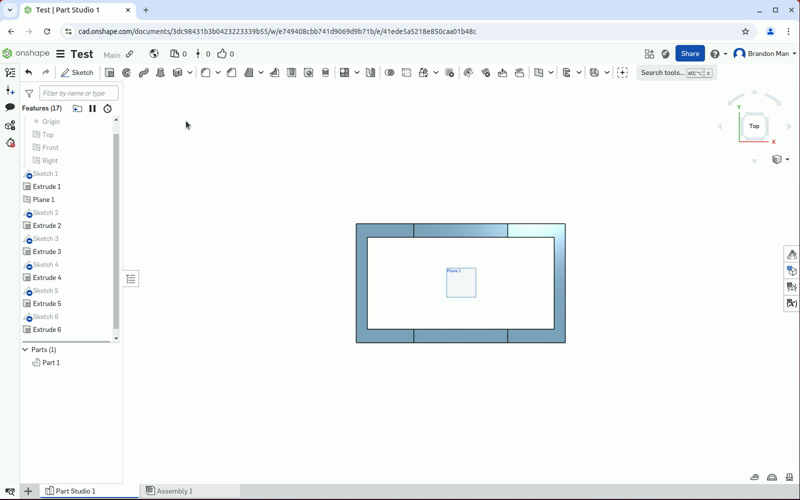
key(shift+h)
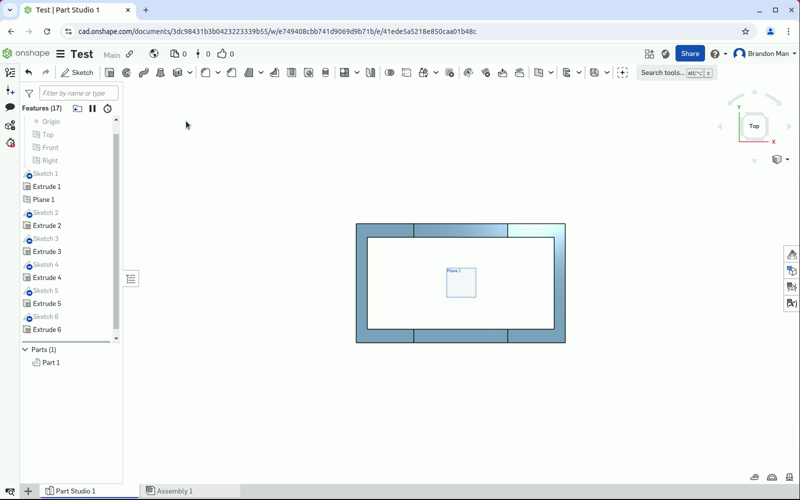
key(shift+7)
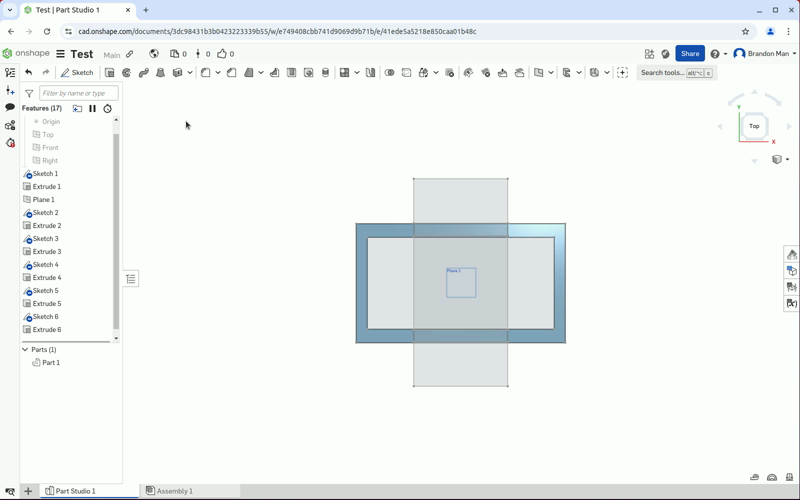
key(up, 3)
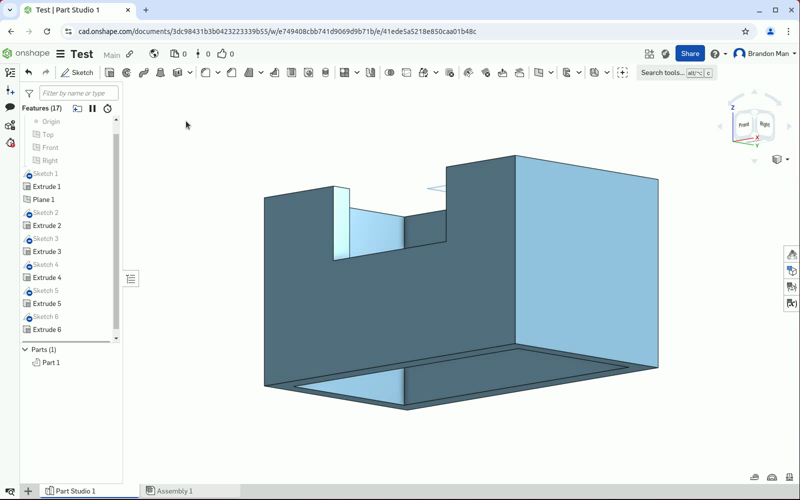
key(left, 3)
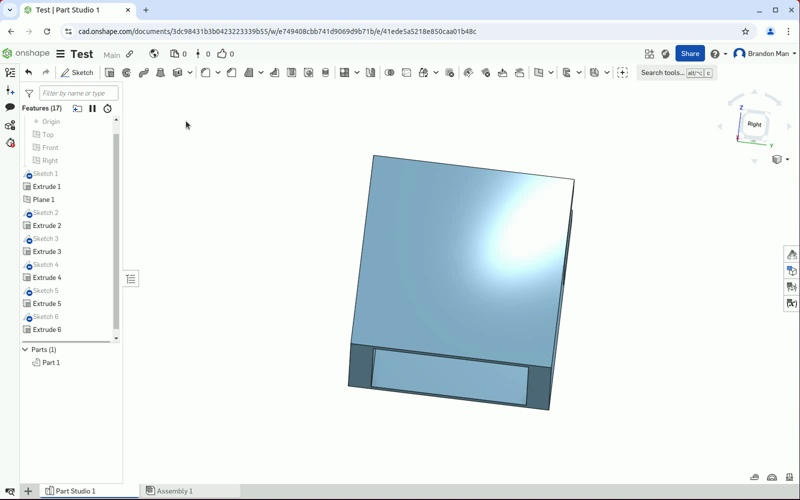
key(right, 3)
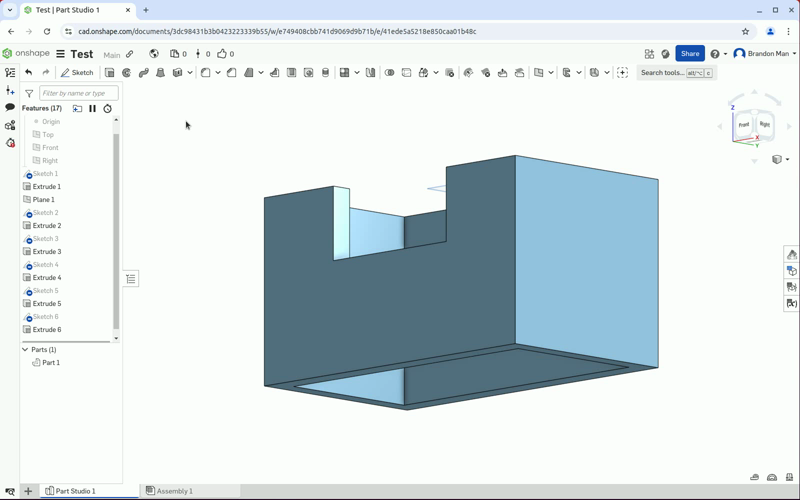
key(down, 3)
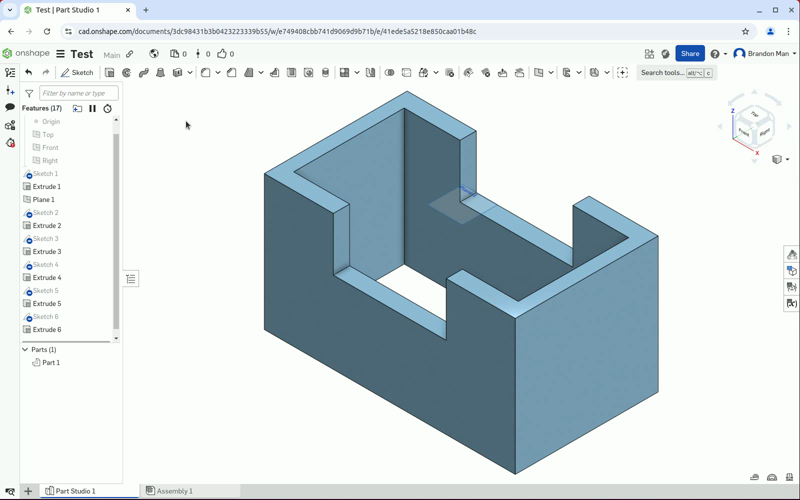
mouse_move(69, 176)
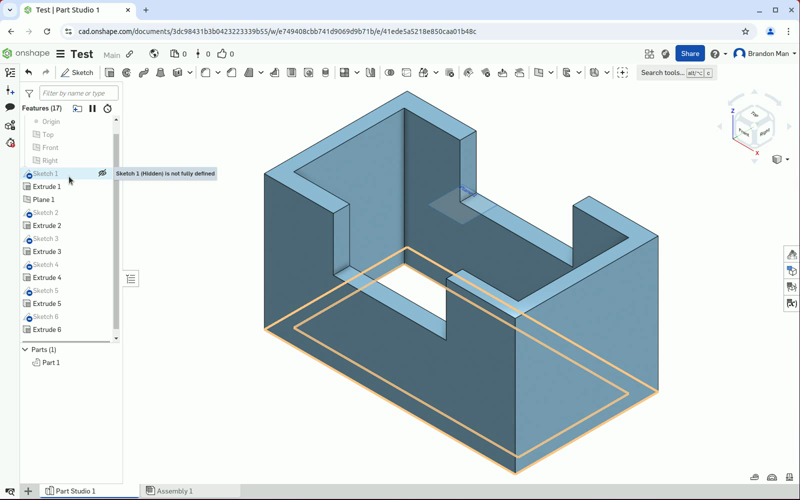
click(69, 176)